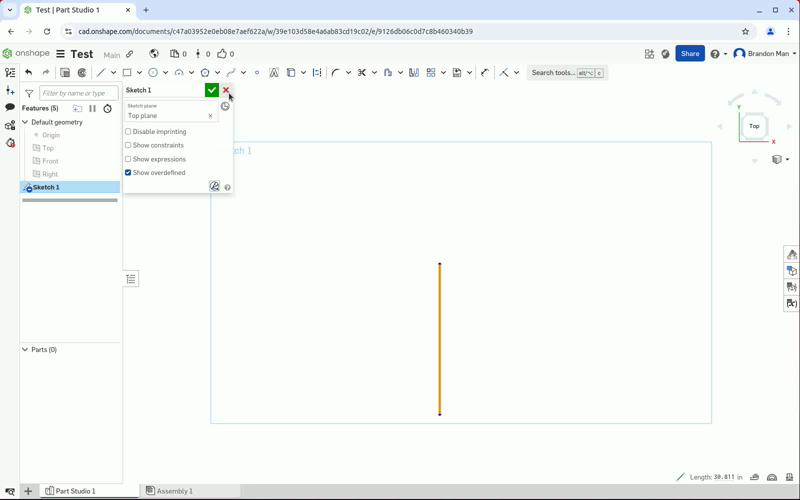
key(shift+h)
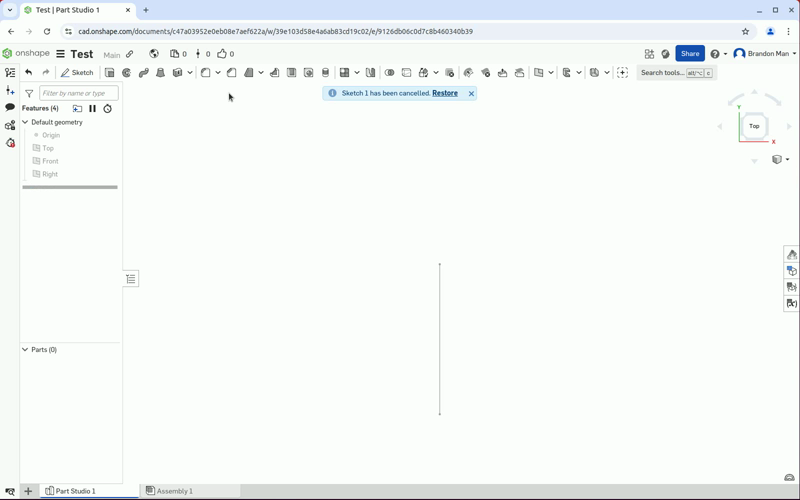
mouse_move(73, 352)
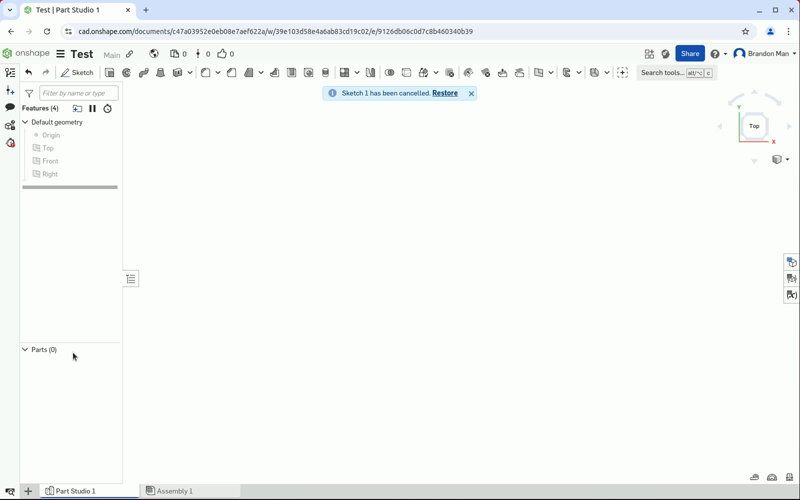
key(y)
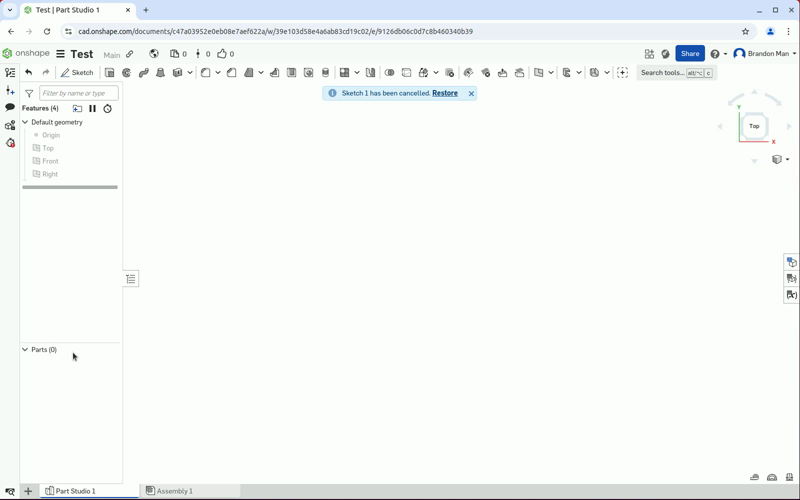
key(shift+p)
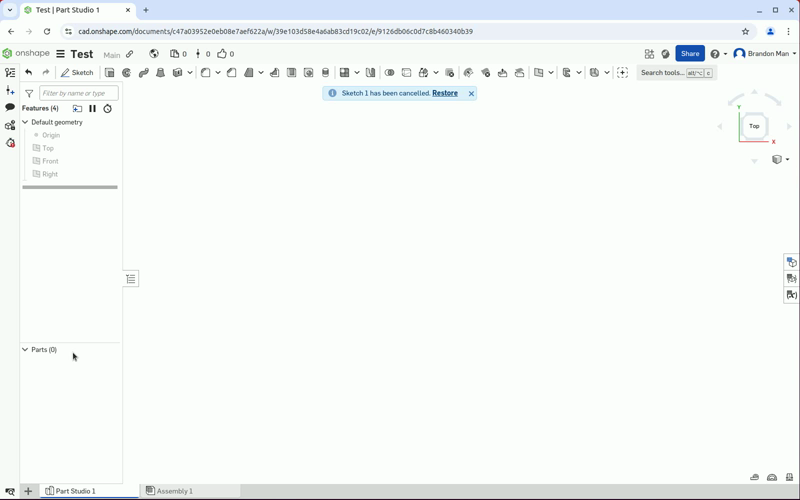
key(space)
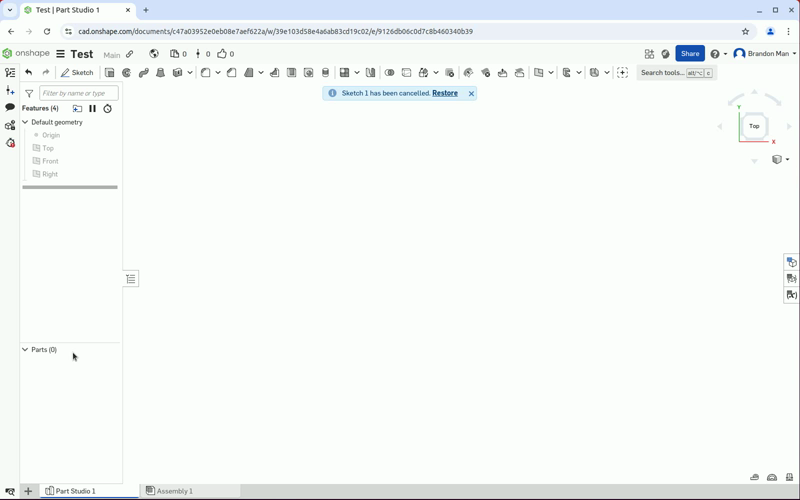
key_down(shift)
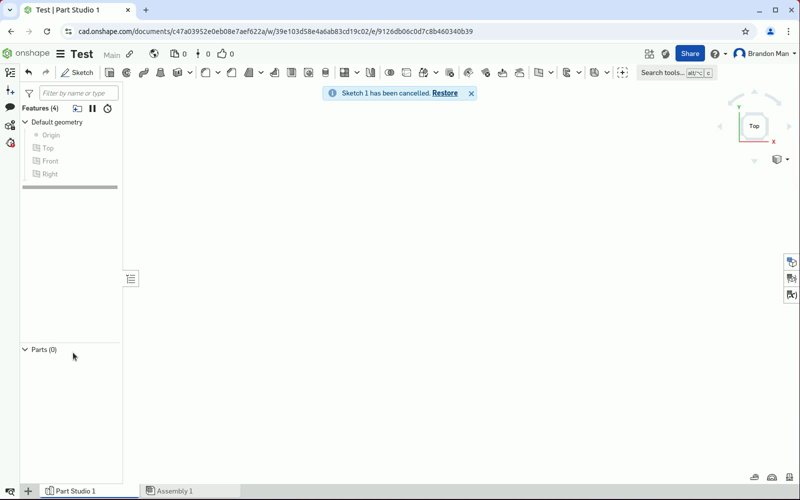
key(up)
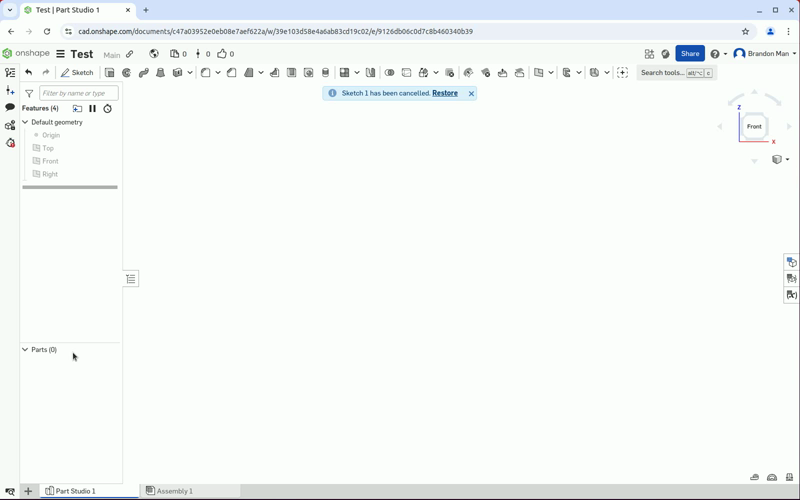
key_up(shift)
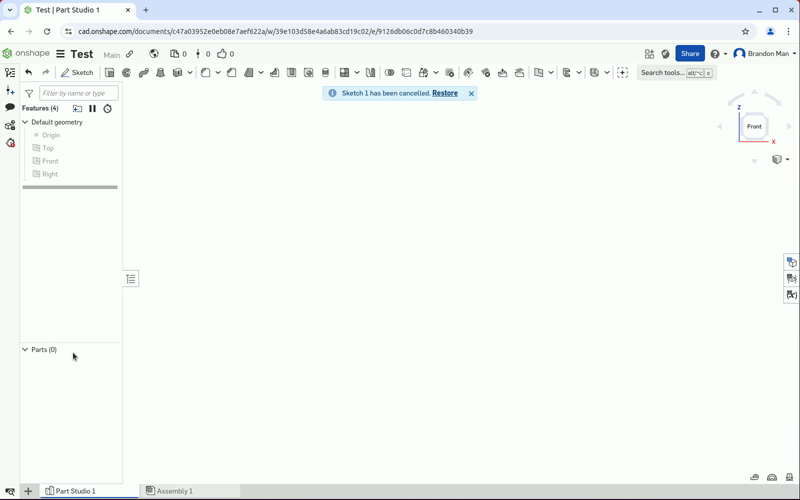
mouse_move(73, 352)
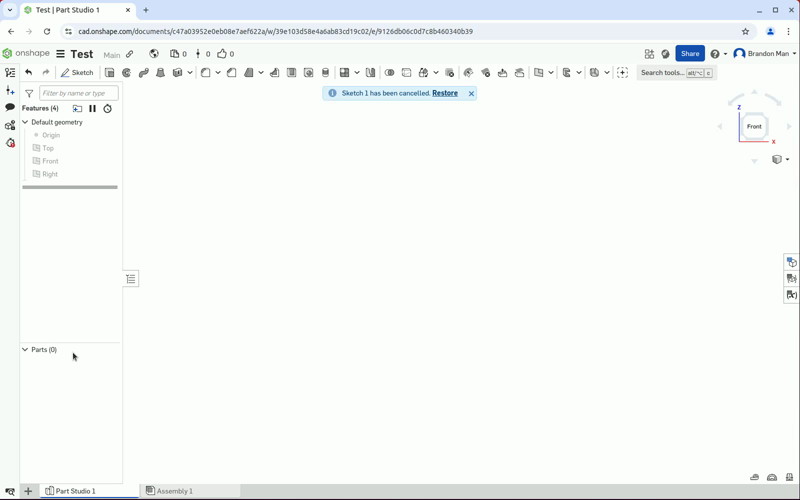
key(shift+y)
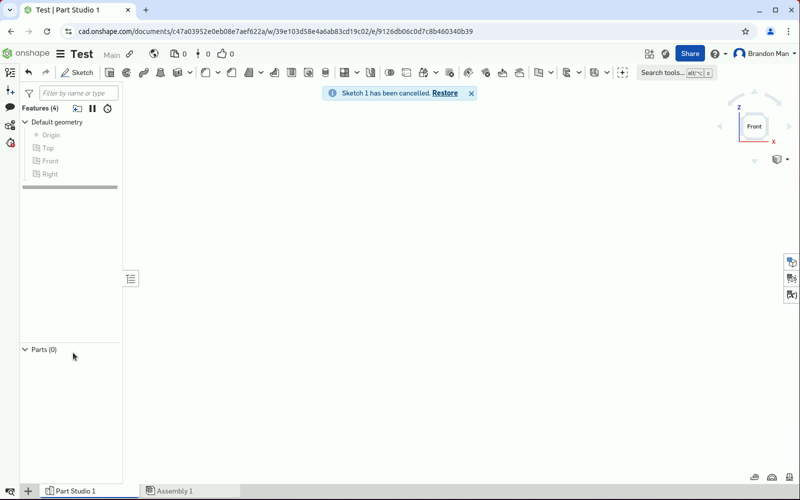
key(shift+s)
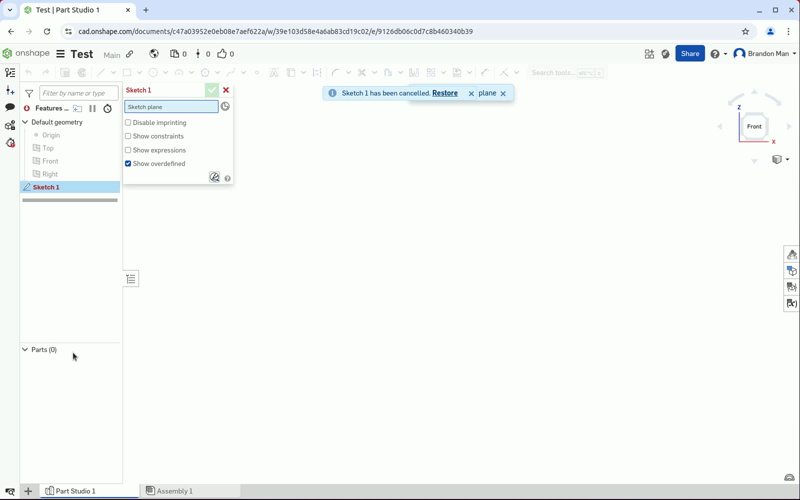
mouse_move(73, 163)
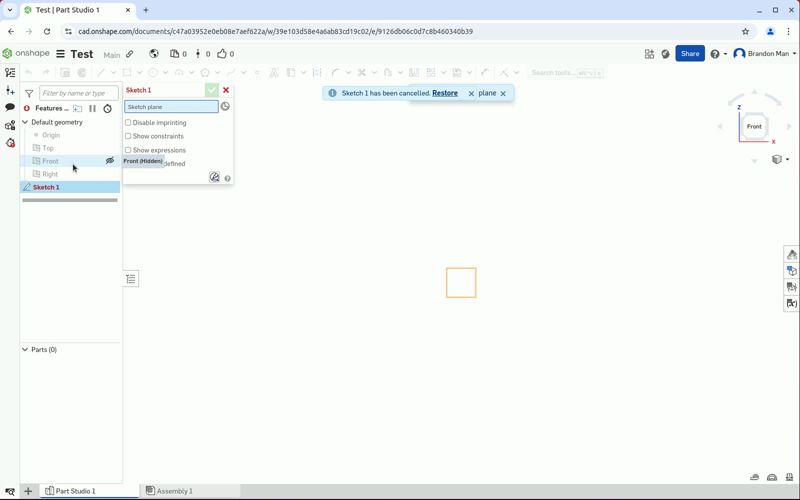
click(73, 163)
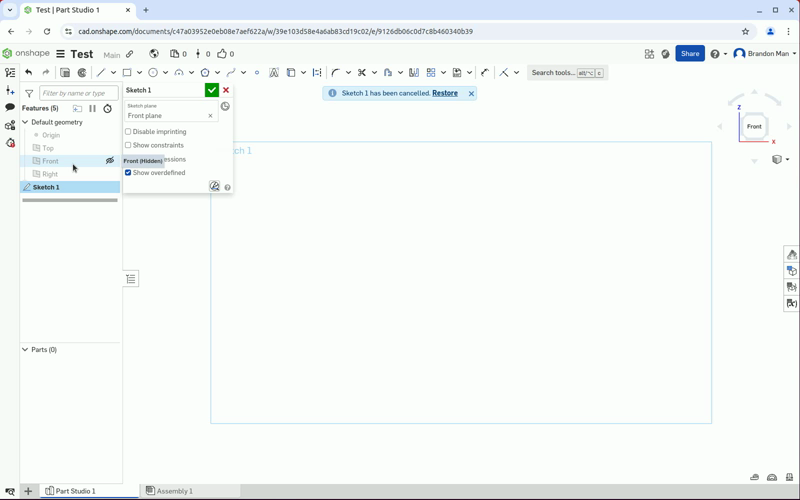
mouse_move(73, 352)
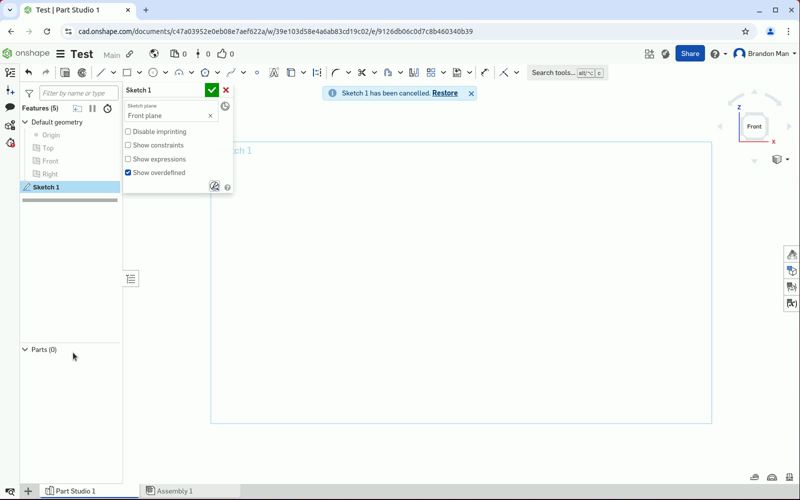
key(y)
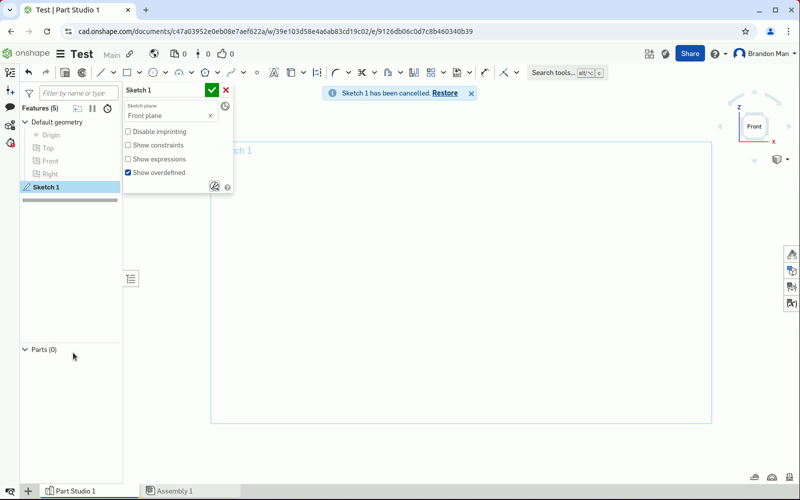
key(l)
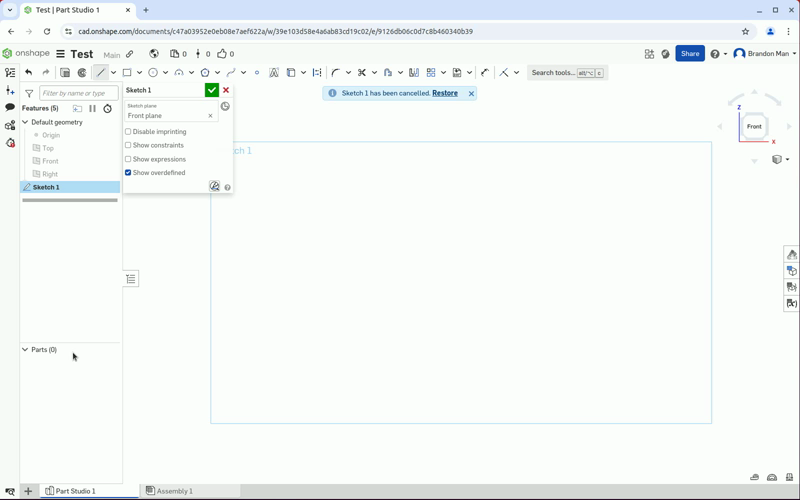
key_down(shift)
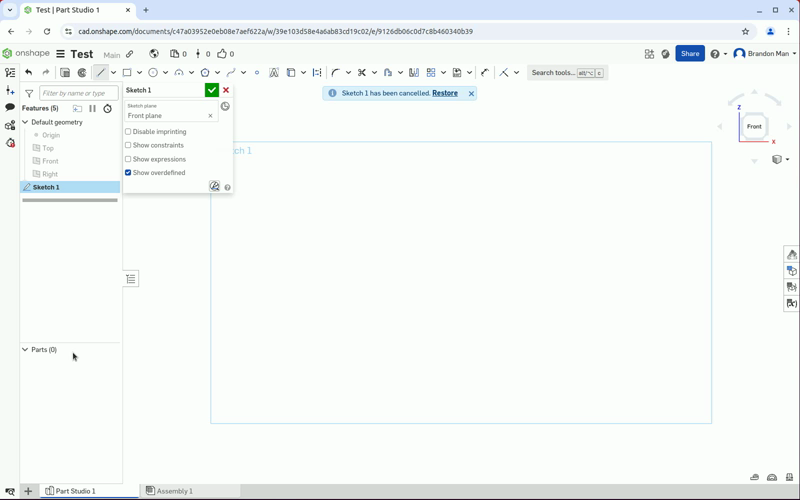
mouse_move(414, 287)
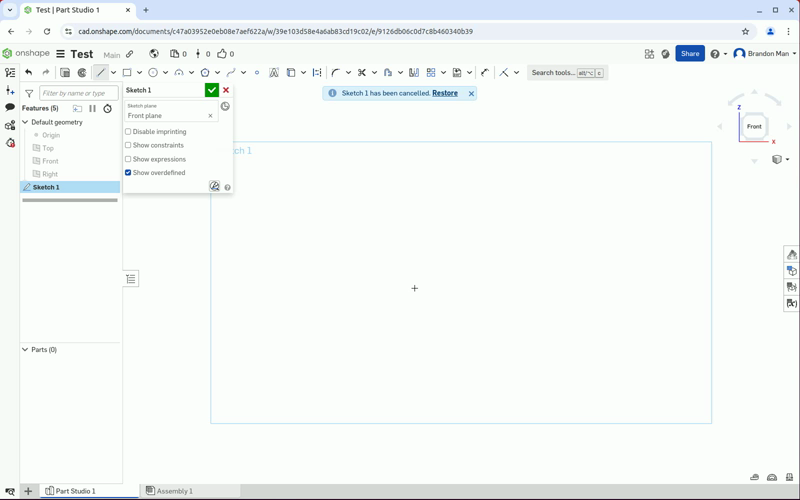
click(414, 287)
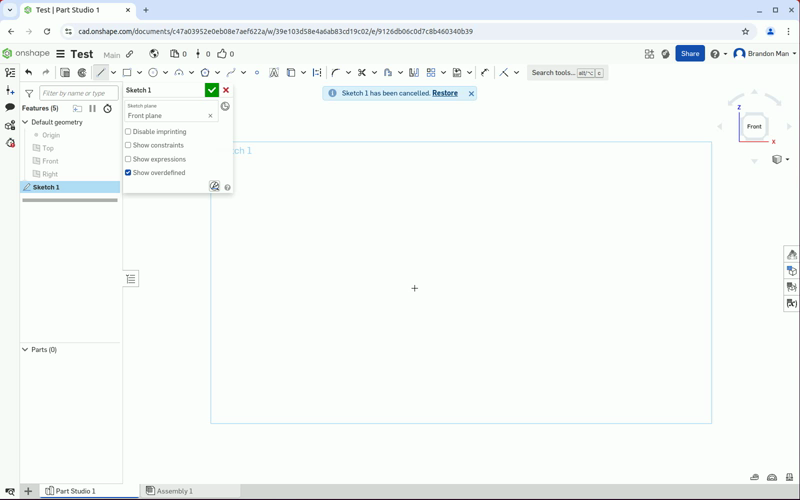
key_up(shift)
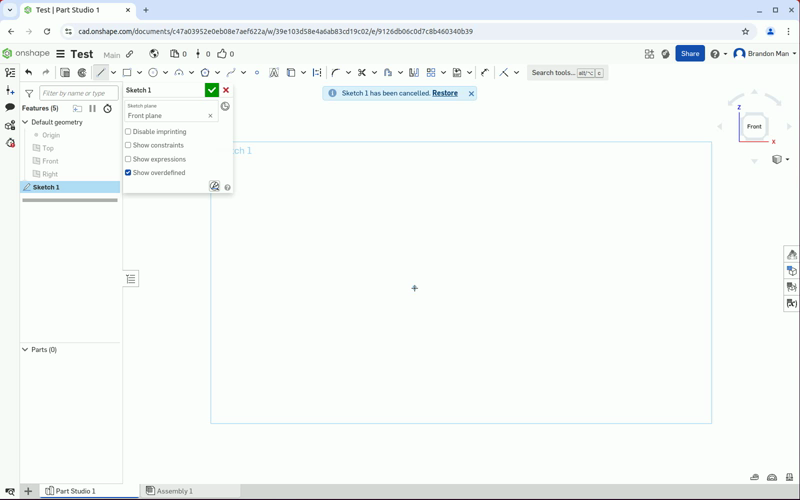
key_down(shift)
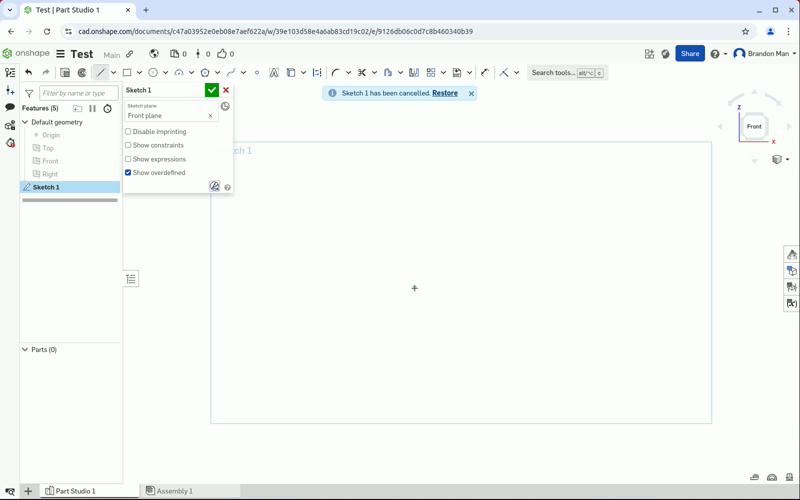
mouse_move(444, 287)
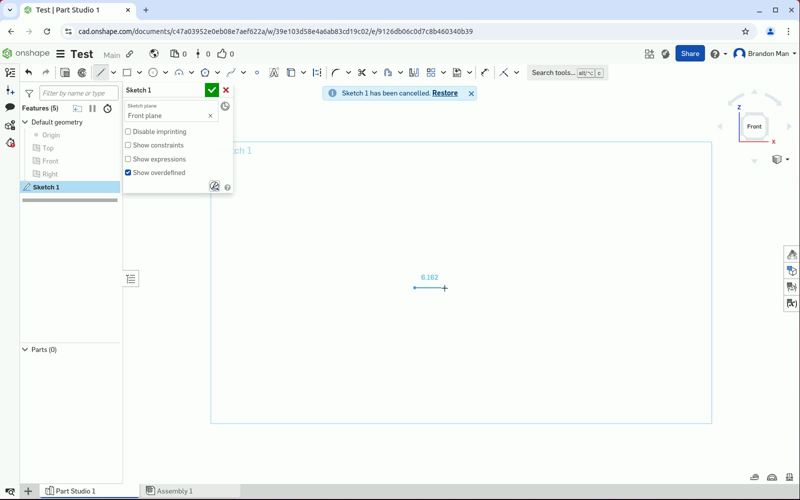
mouse_move(431, 287)
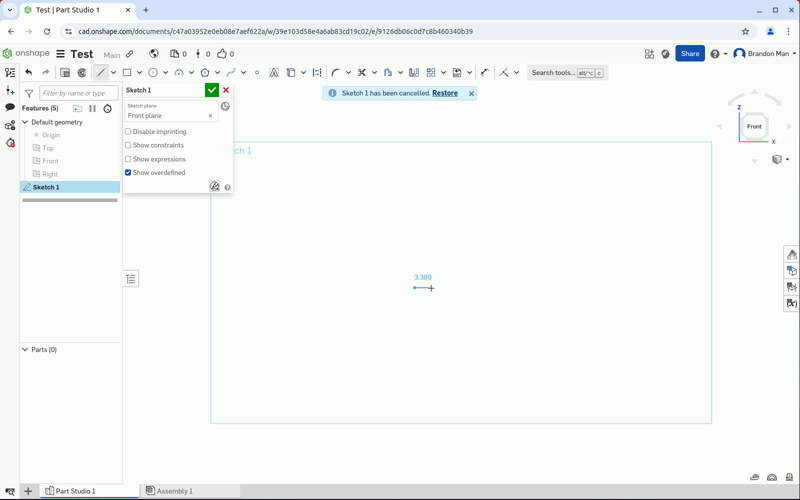
click(431, 287)
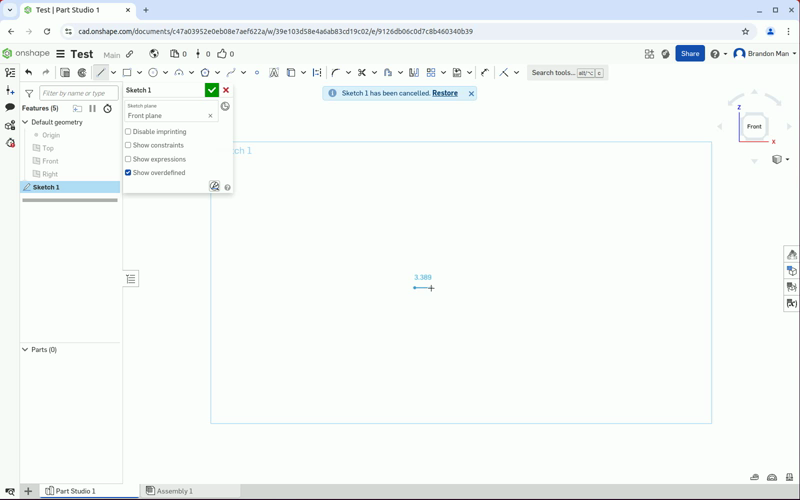
key_up(shift)
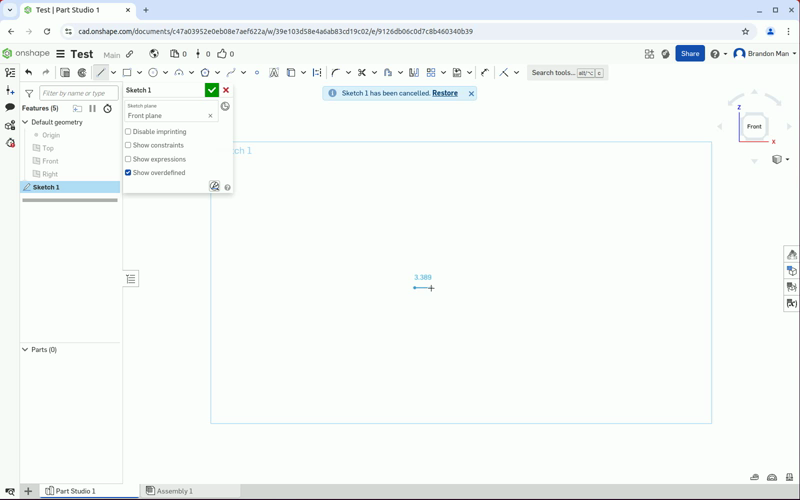
key_down(shift)
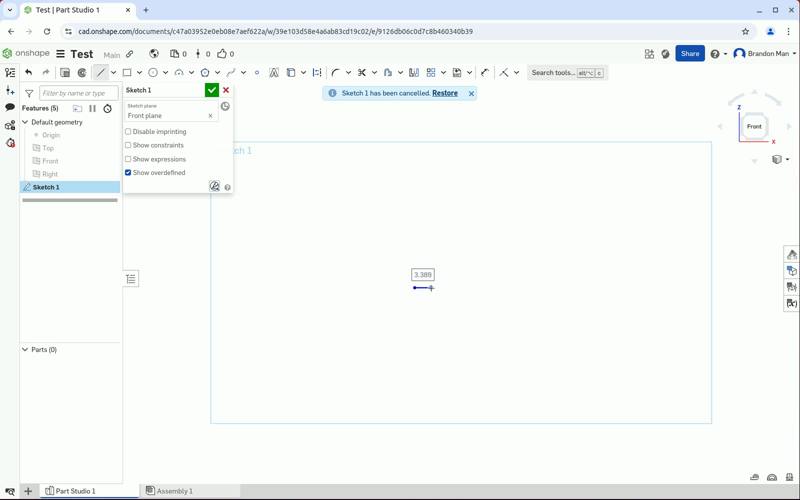
mouse_move(461, 287)
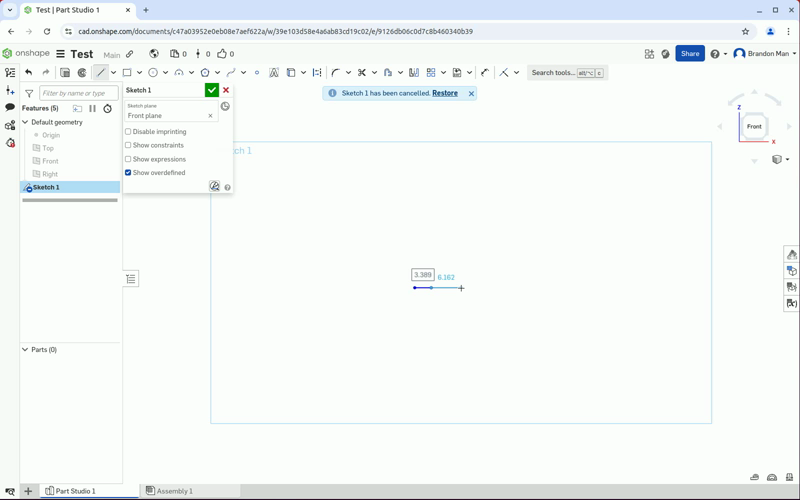
mouse_move(441, 287)
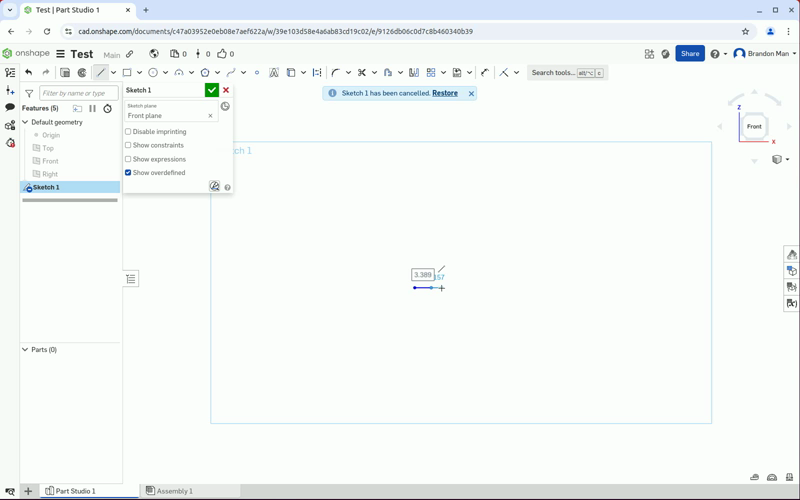
click(441, 287)
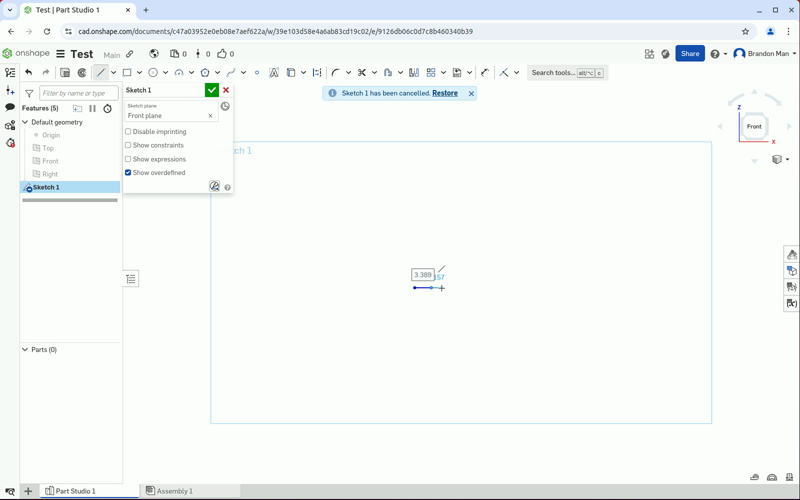
key_up(shift)
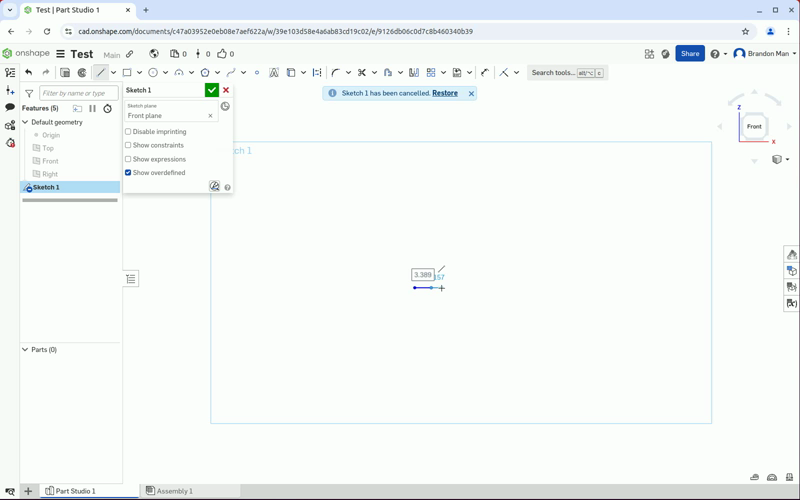
key(esc)
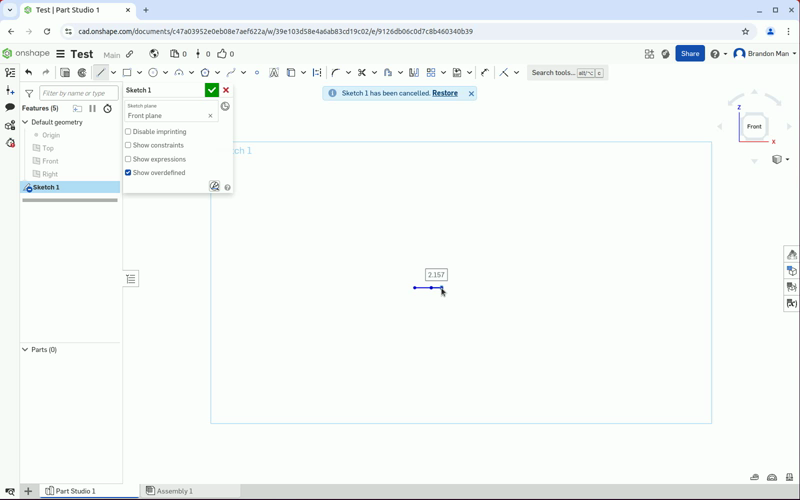
key(a)
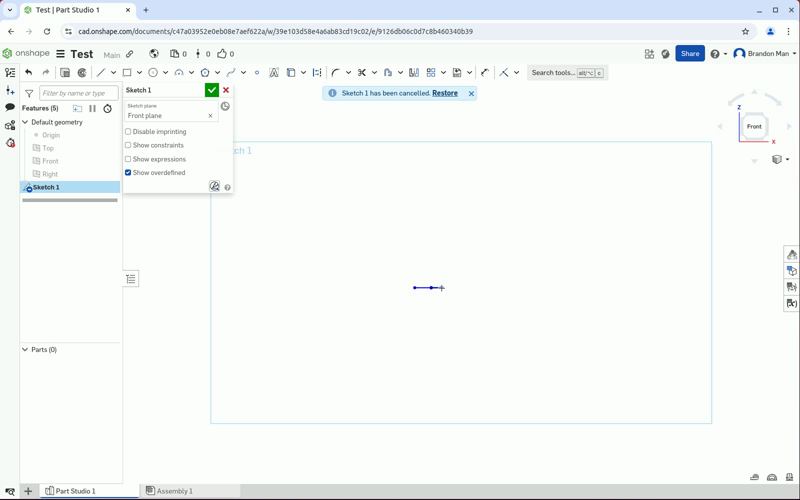
mouse_move(441, 287)
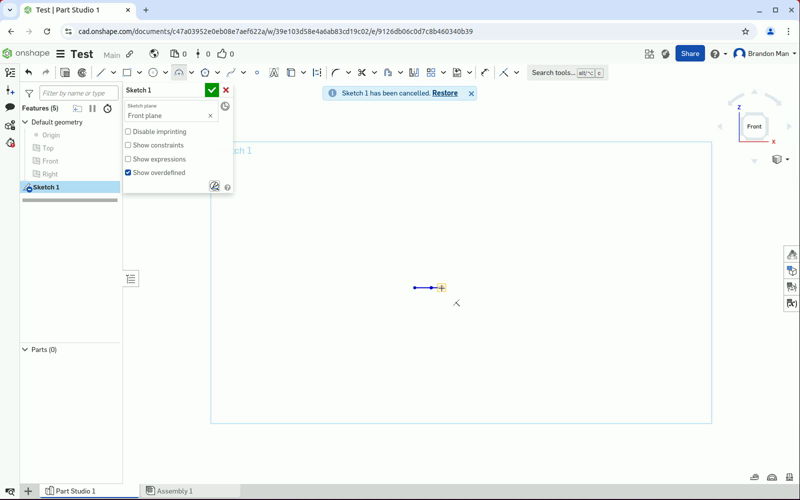
click(441, 287)
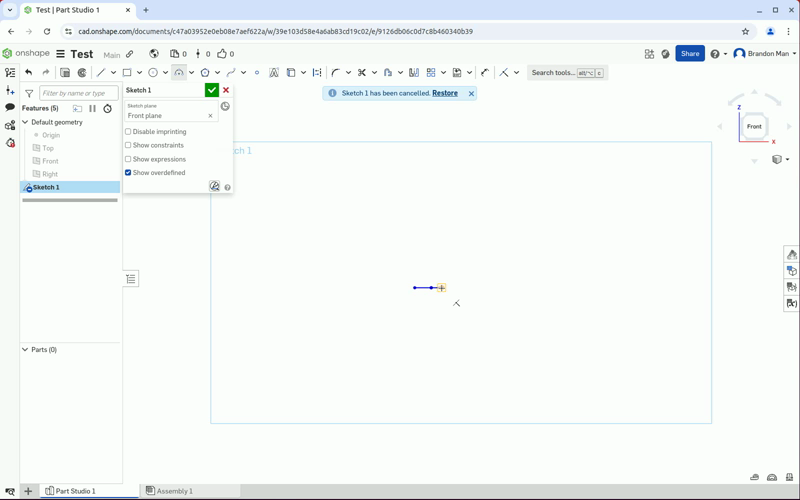
key_down(shift)
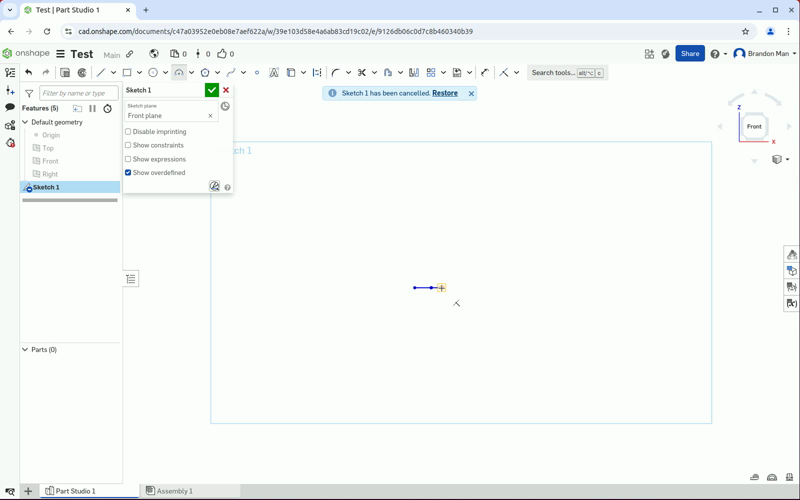
mouse_move(441, 277)
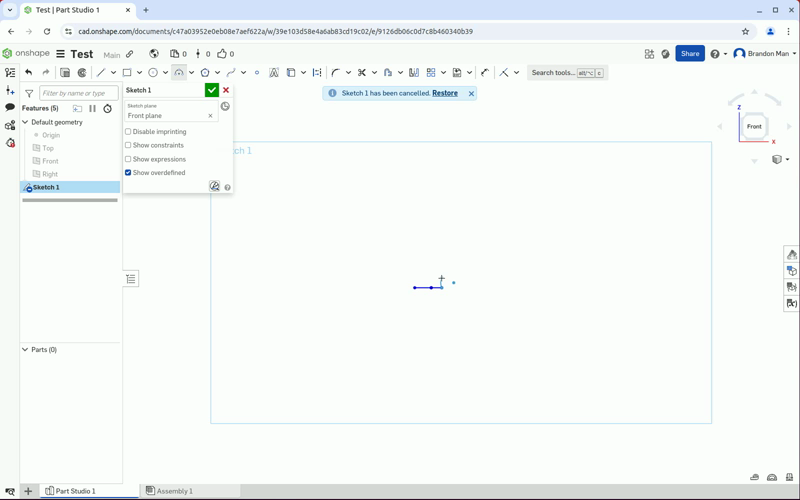
click(441, 277)
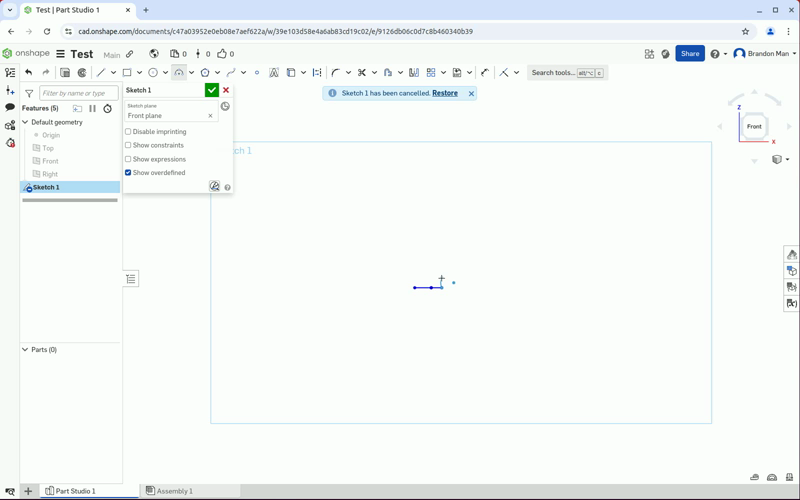
mouse_move(440, 282)
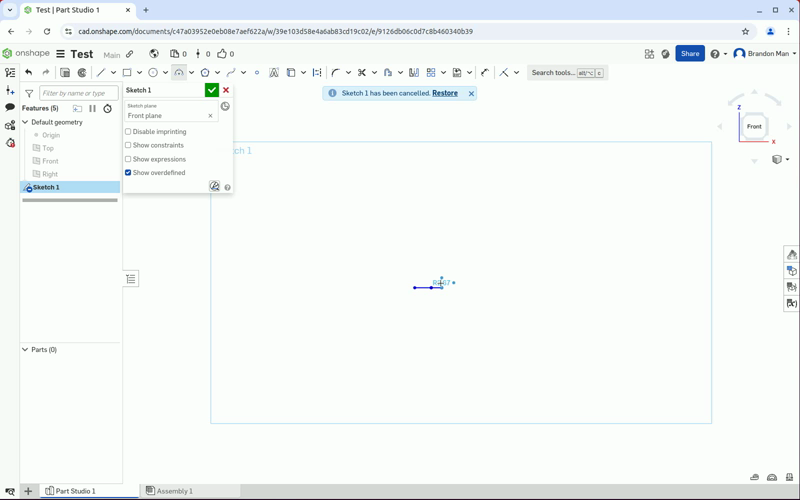
click(440, 282)
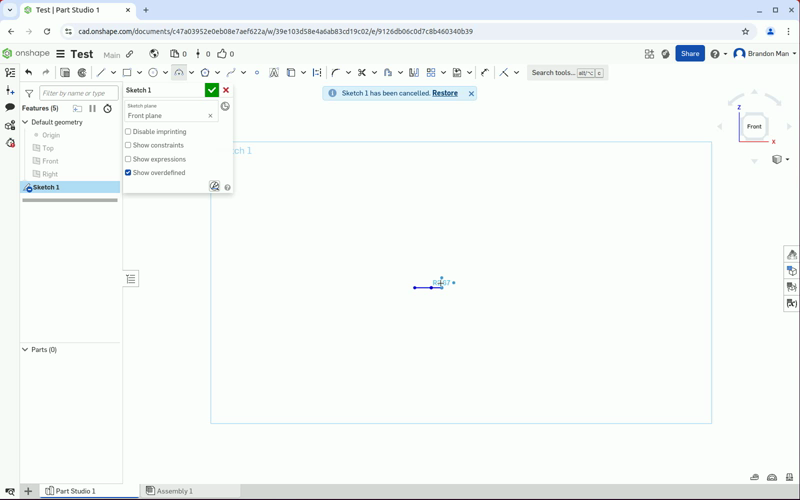
key_up(shift)
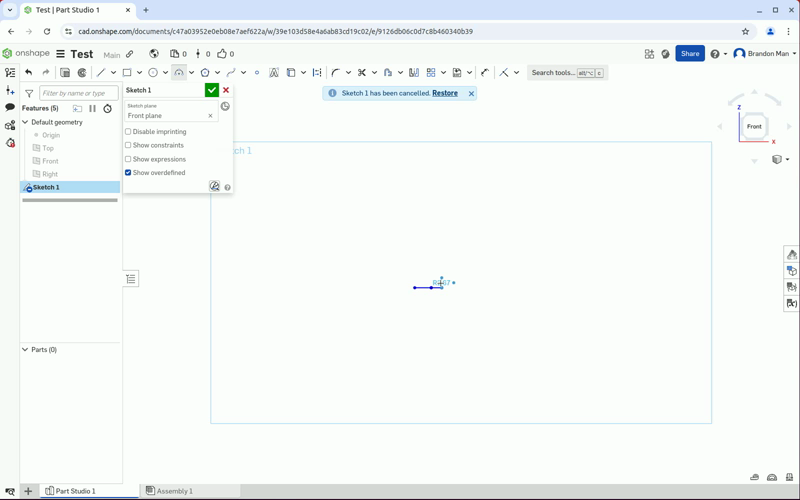
key(esc)
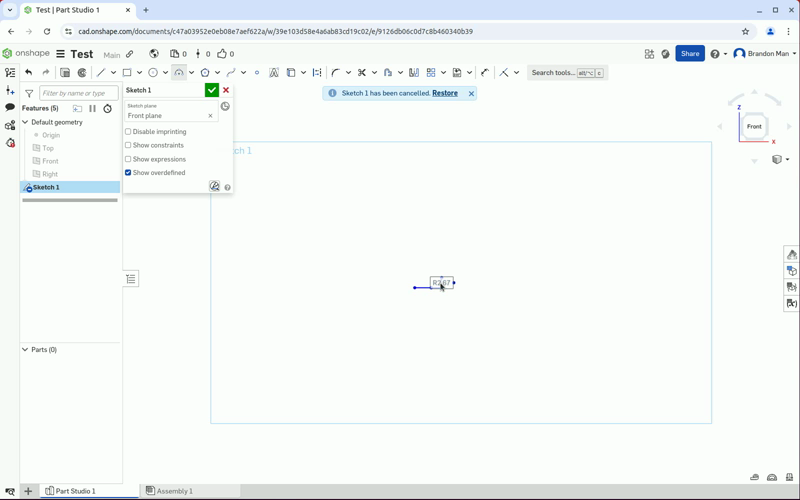
key(l)
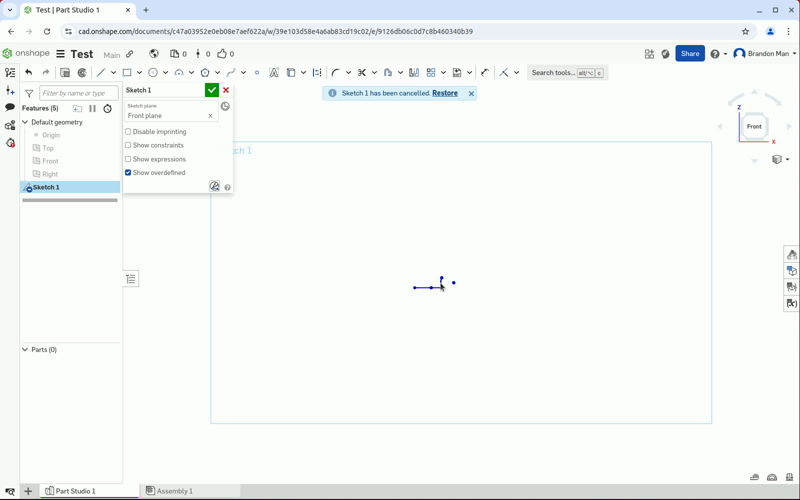
mouse_move(441, 277)
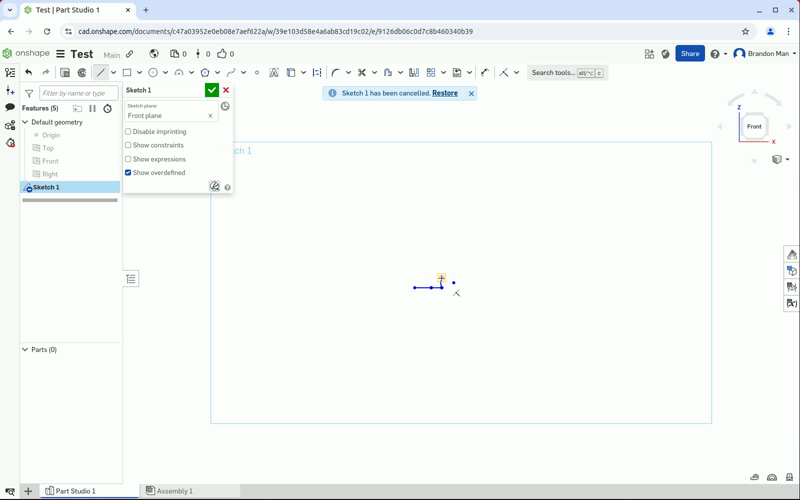
click(441, 277)
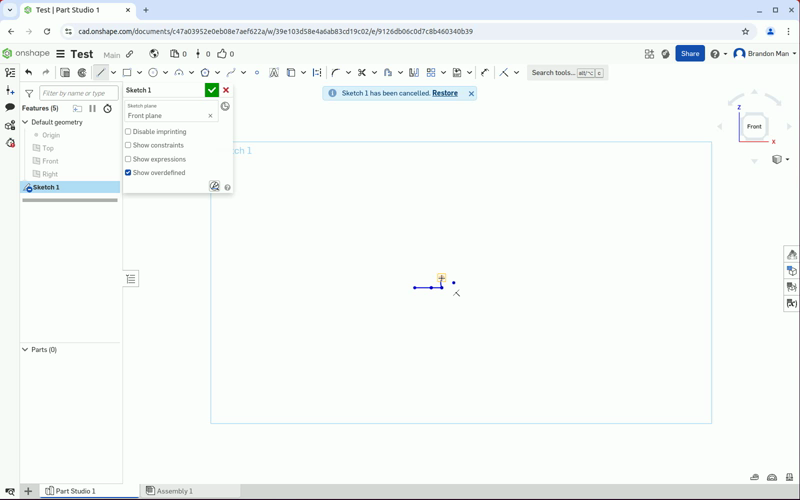
key_down(shift)
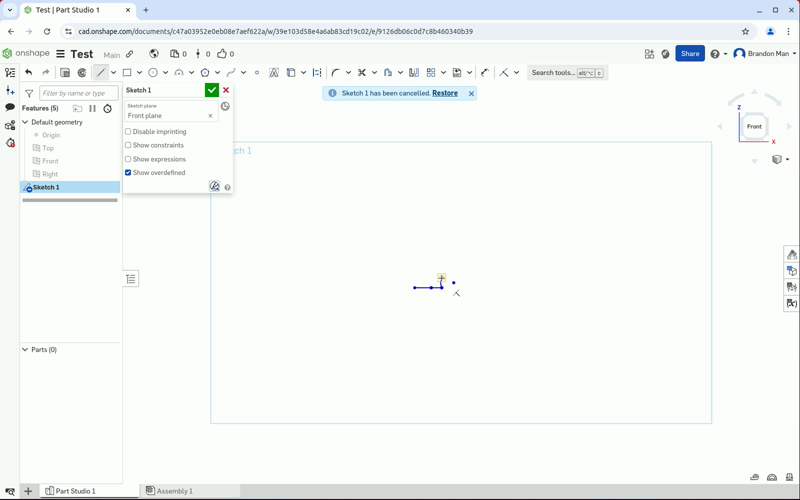
mouse_move(471, 277)
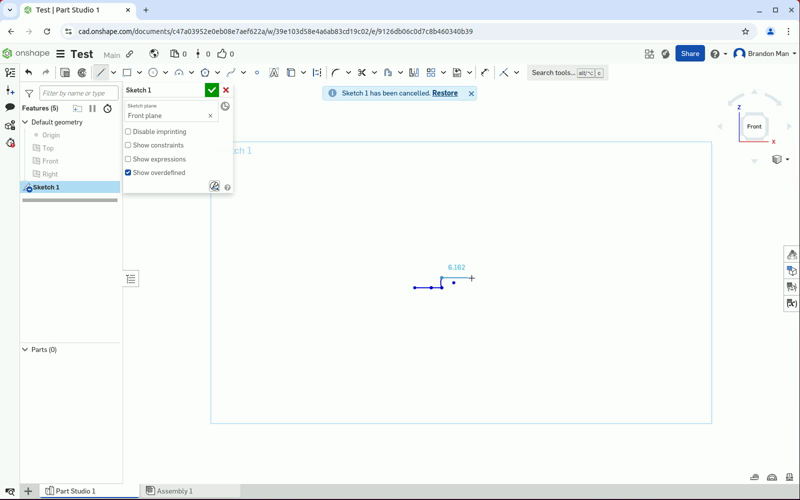
mouse_move(431, 277)
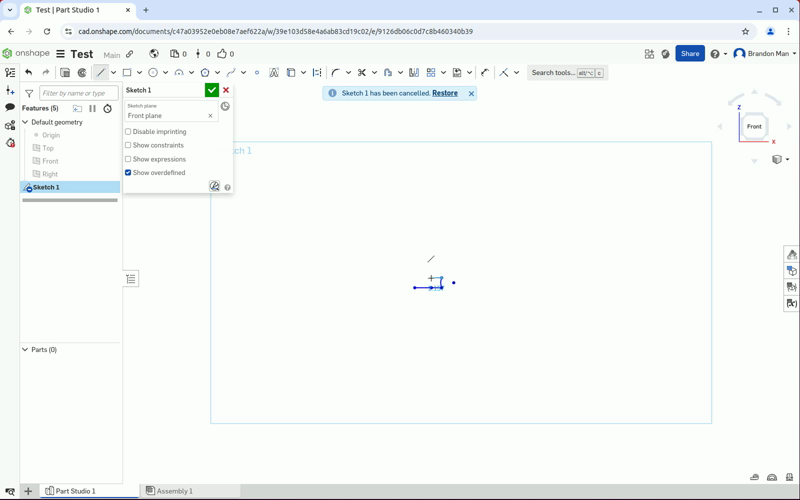
click(431, 277)
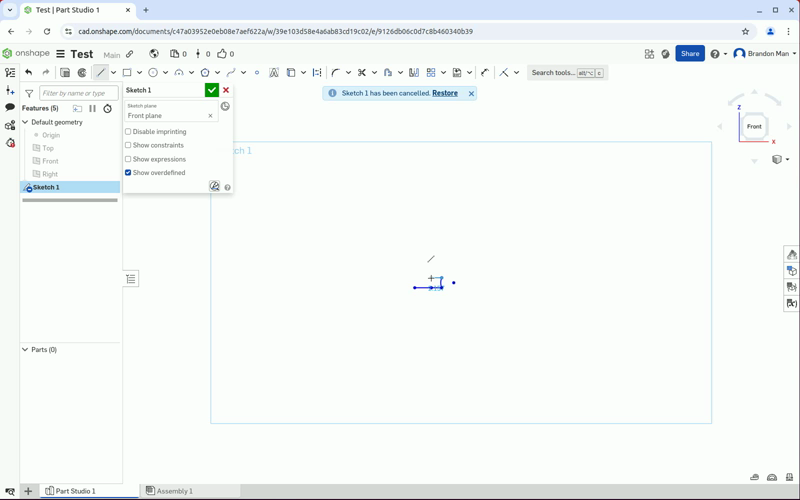
key_up(shift)
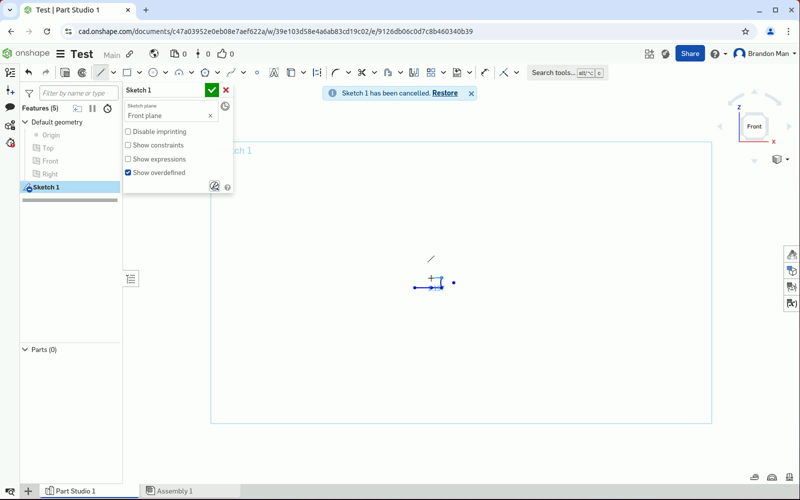
key_down(shift)
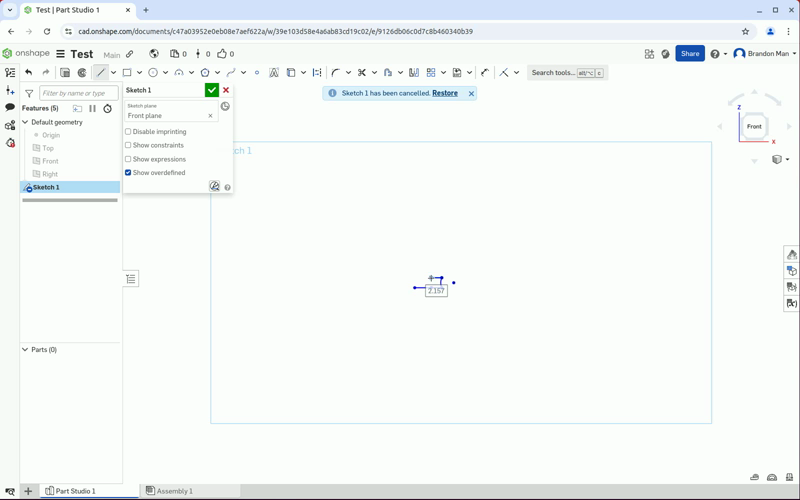
mouse_move(461, 277)
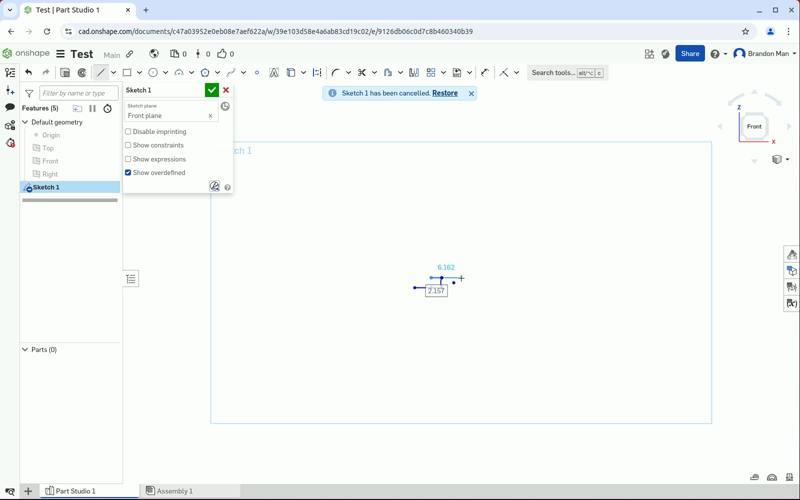
mouse_move(414, 277)
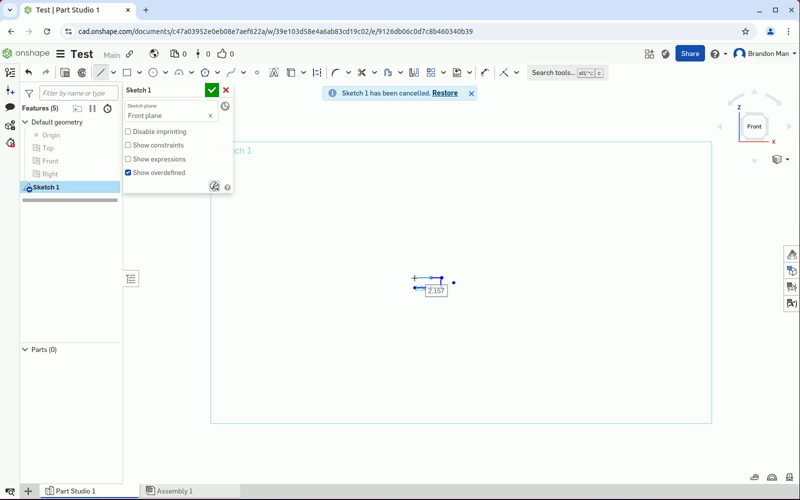
click(414, 277)
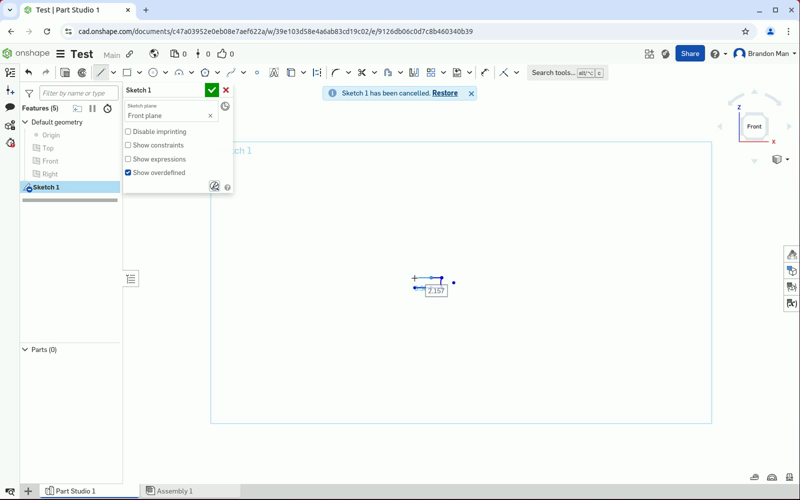
key_up(shift)
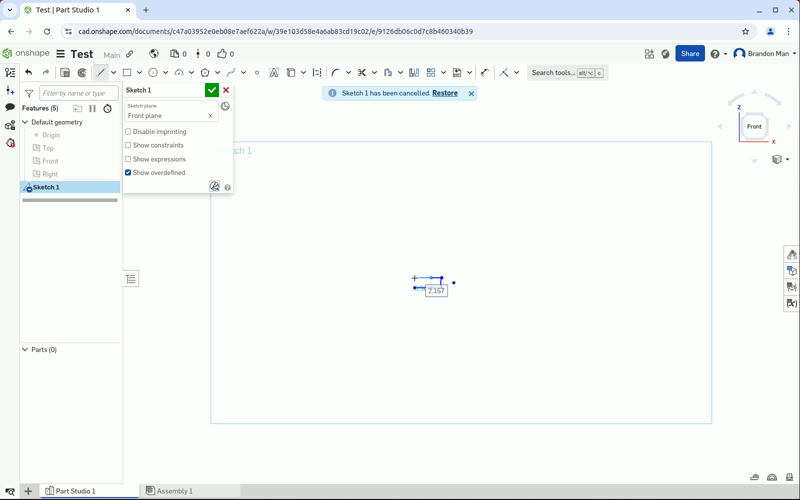
mouse_move(444, 277)
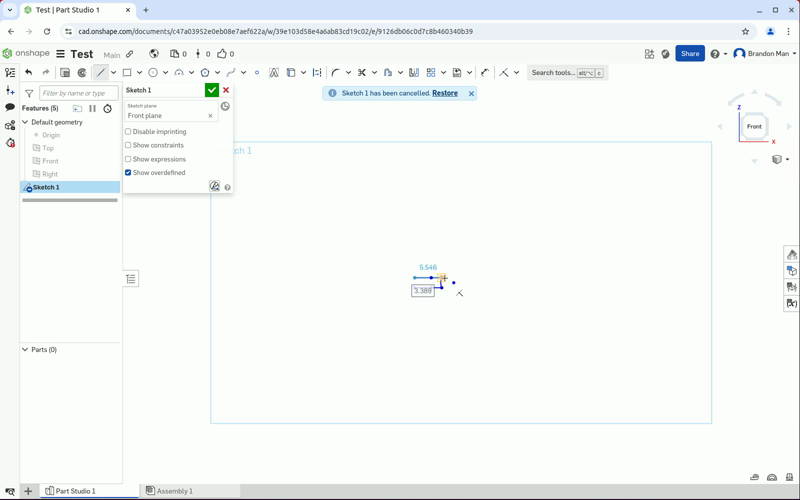
key_down(shift)
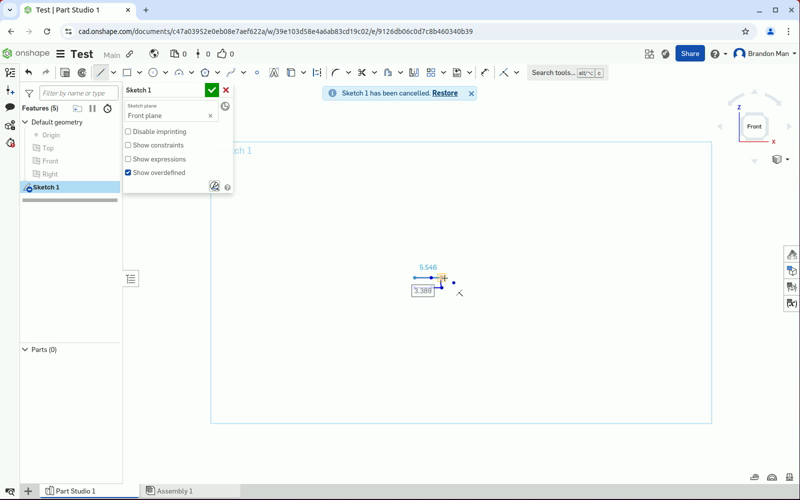
mouse_move(414, 287)
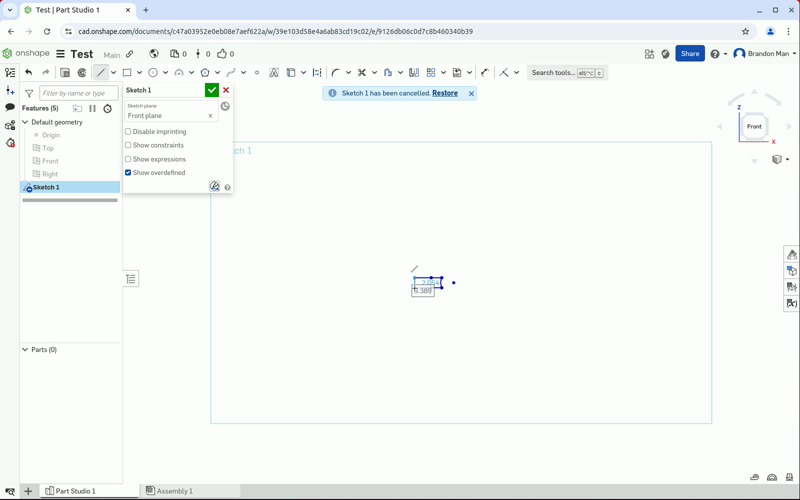
key_up(shift)
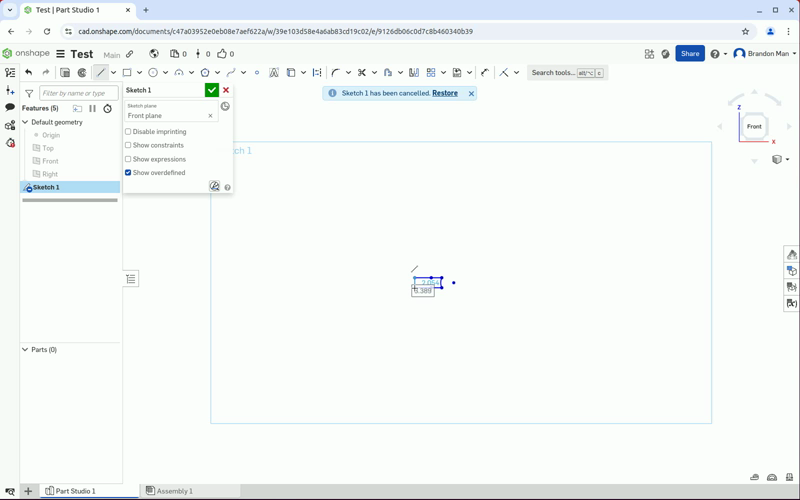
click(414, 287)
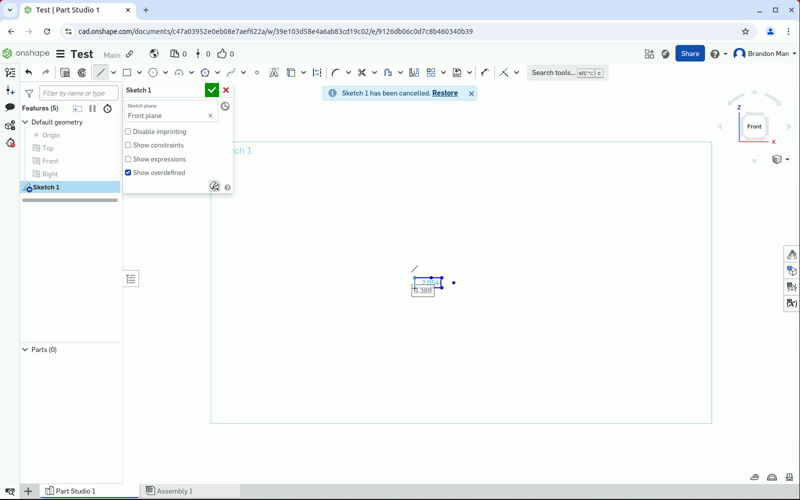
key(esc)
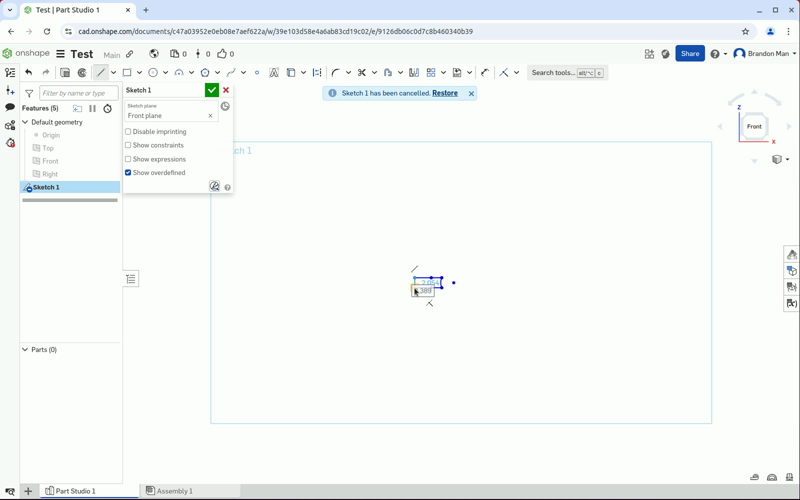
mouse_move(426, 281)
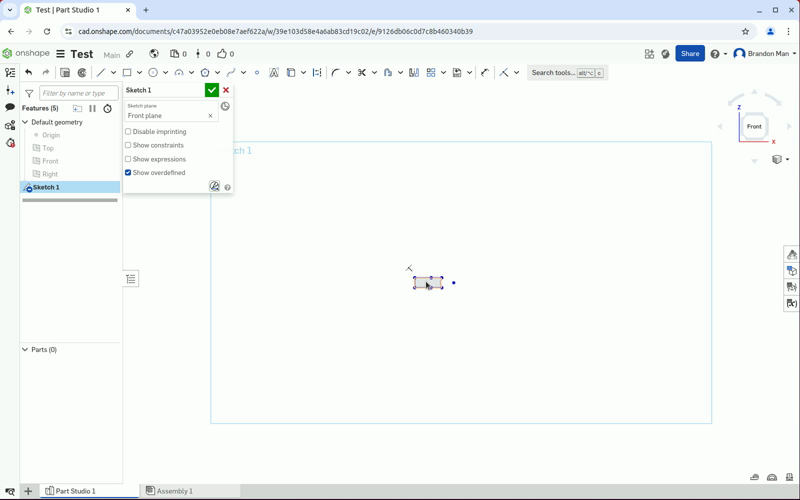
scroll(6)
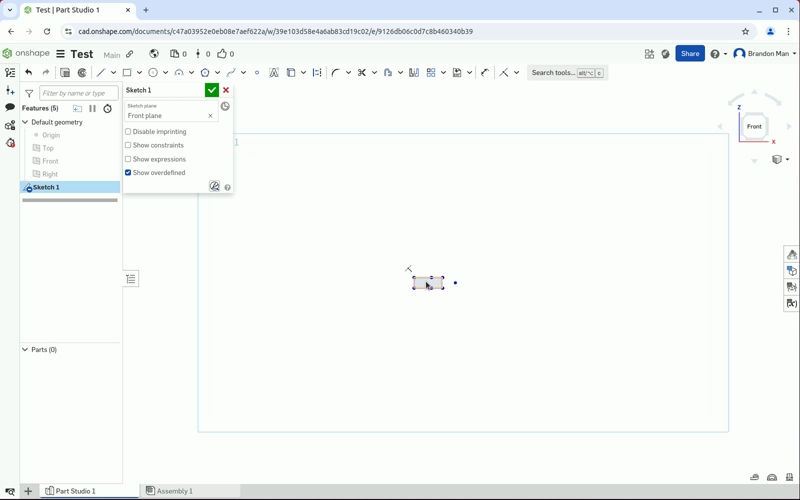
scroll(6)
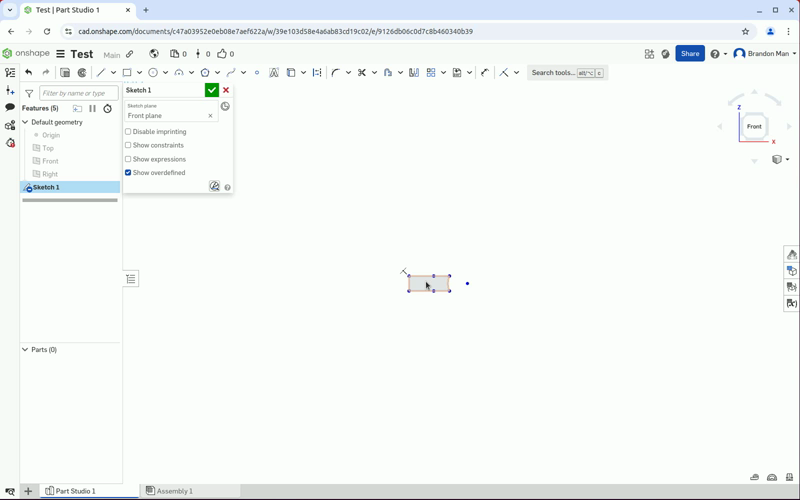
scroll(6)
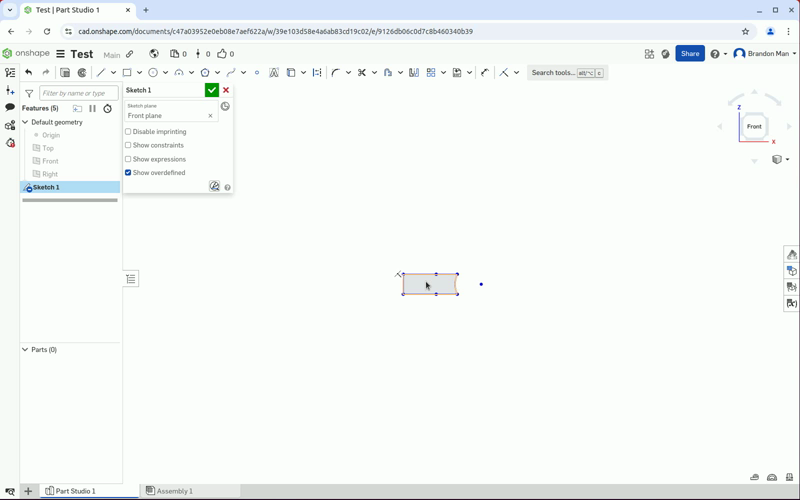
scroll(6)
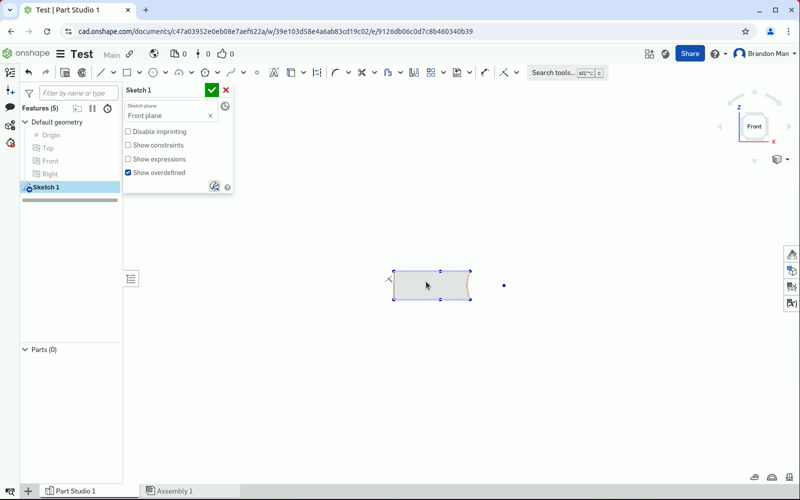
scroll(6)
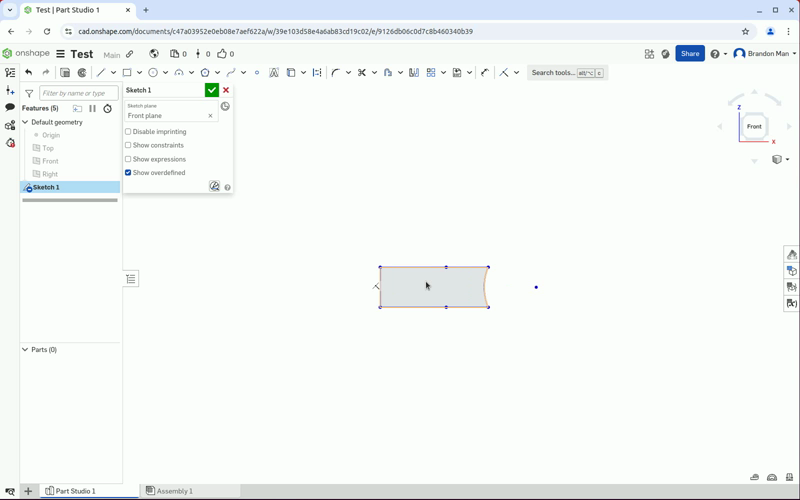
scroll(6)
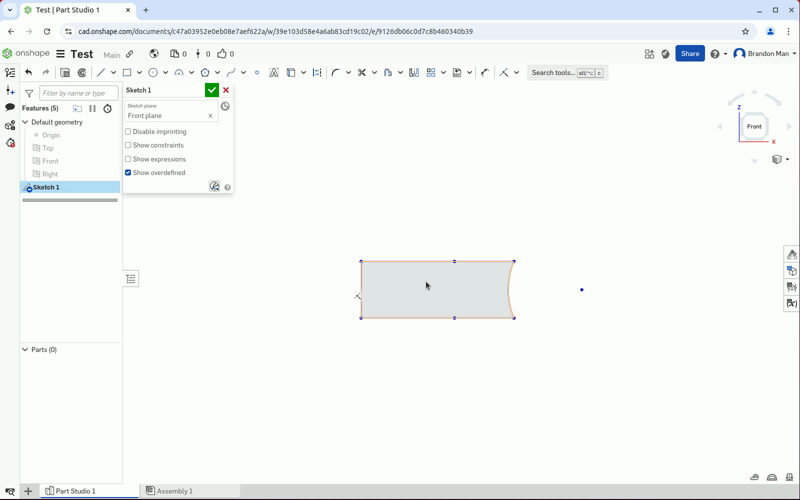
scroll(6)
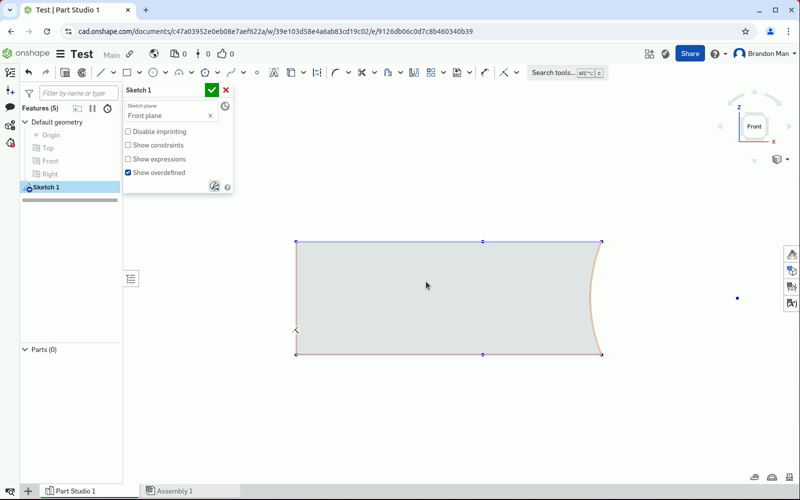
click(426, 281)
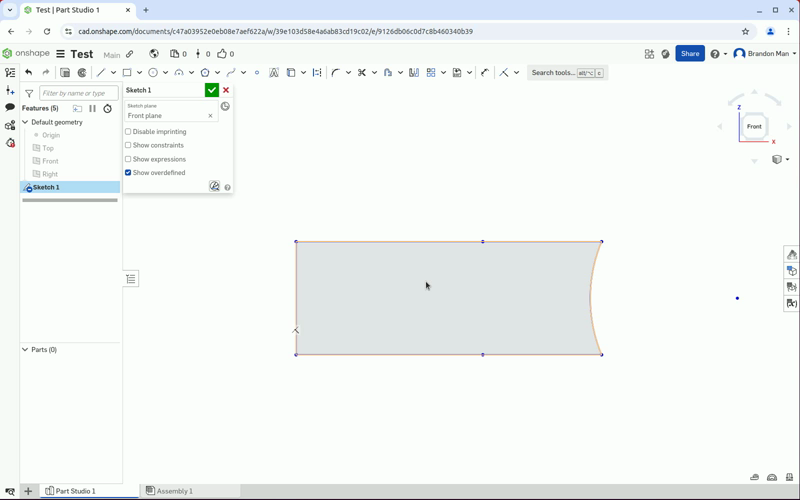
scroll(-6)
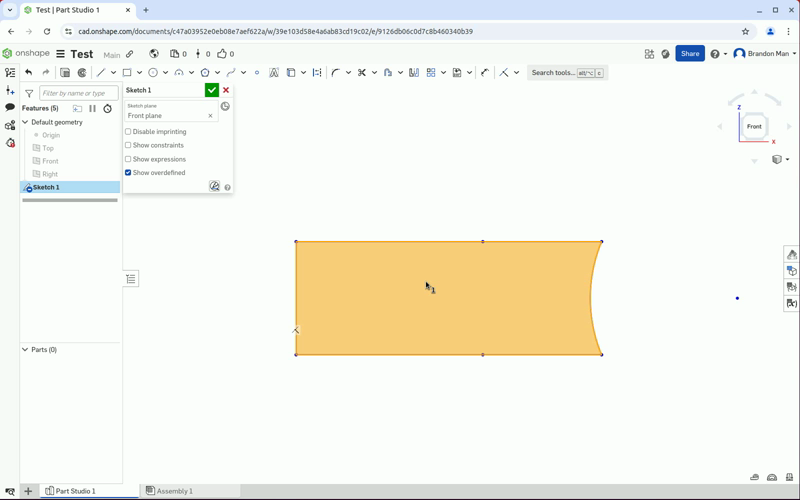
scroll(-6)
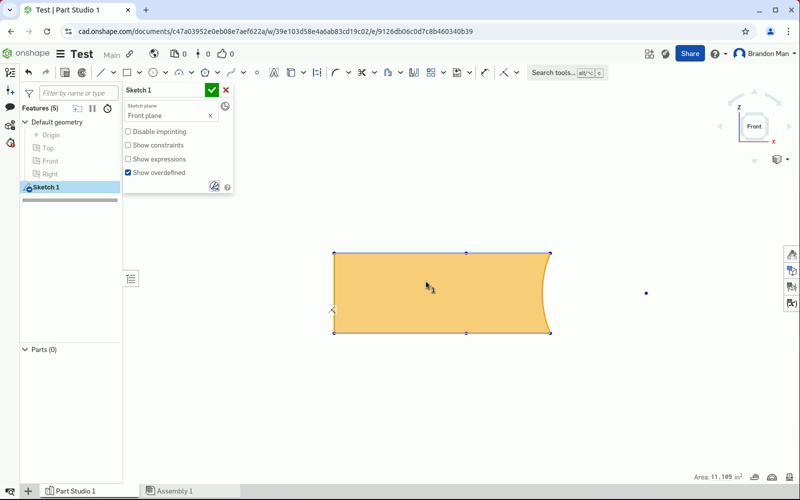
scroll(-6)
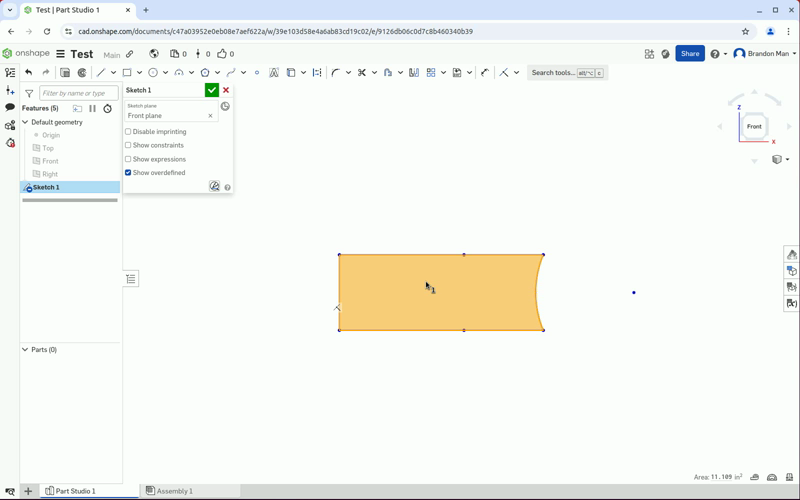
scroll(-6)
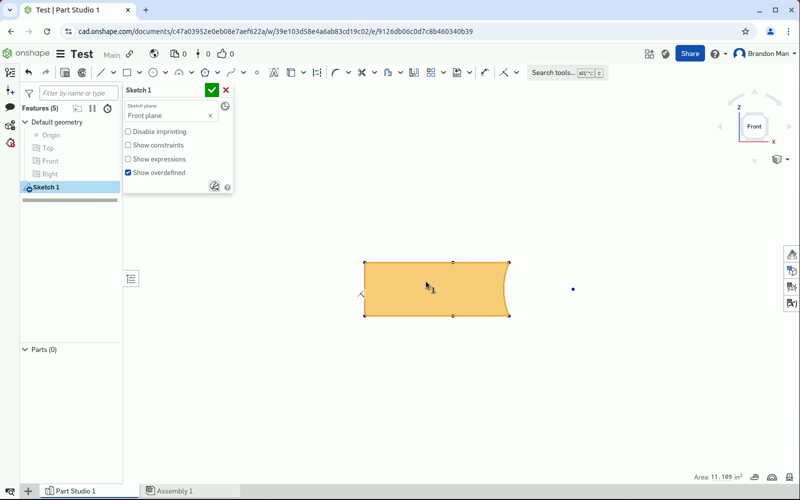
scroll(-6)
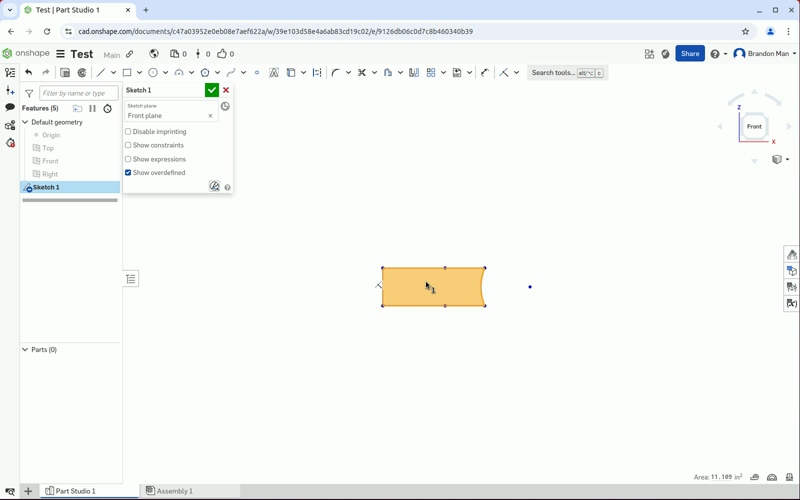
scroll(-6)
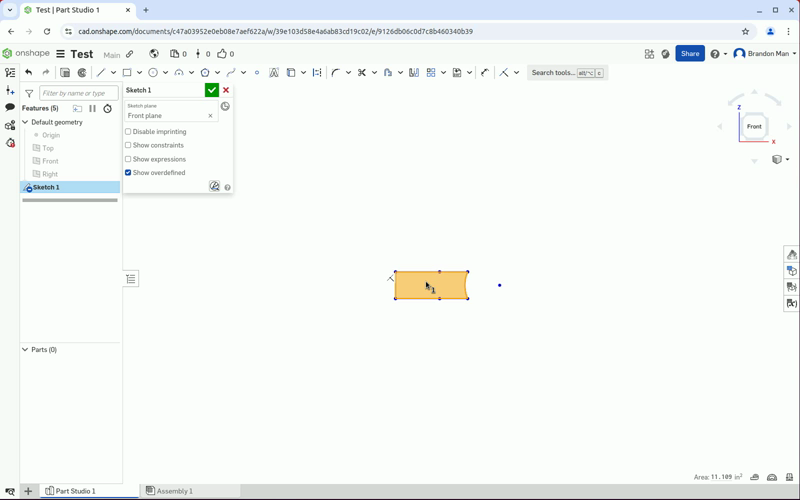
scroll(-6)
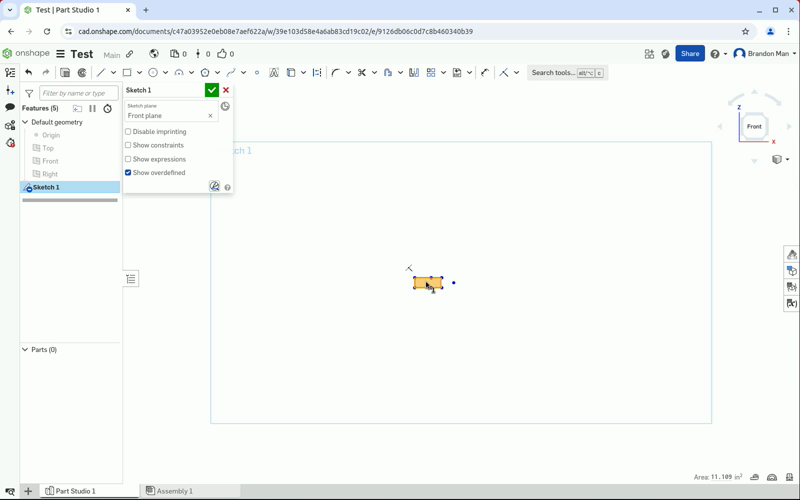
mouse_move(73, 352)
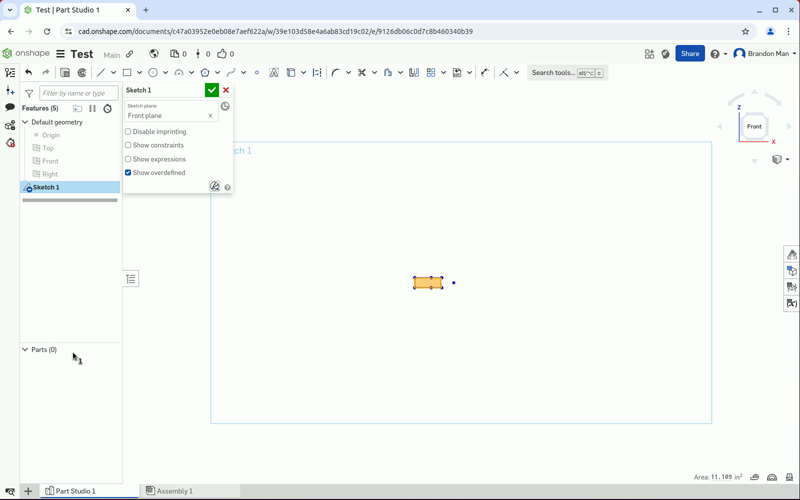
key(shift+y)
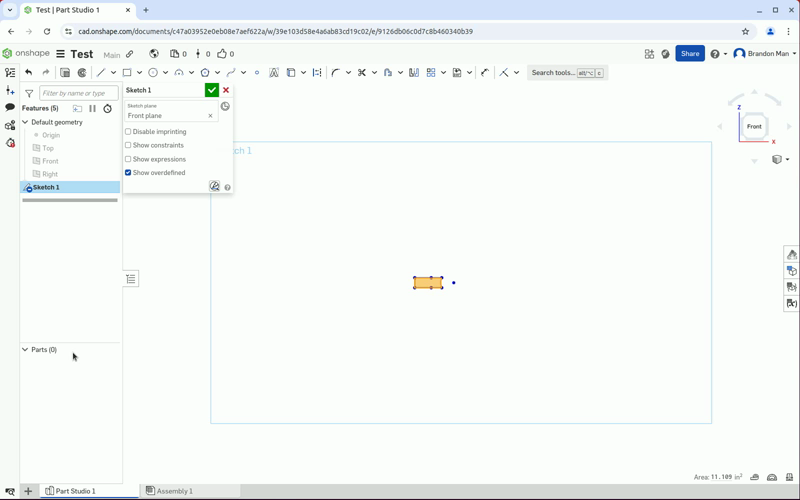
key(shift+e)
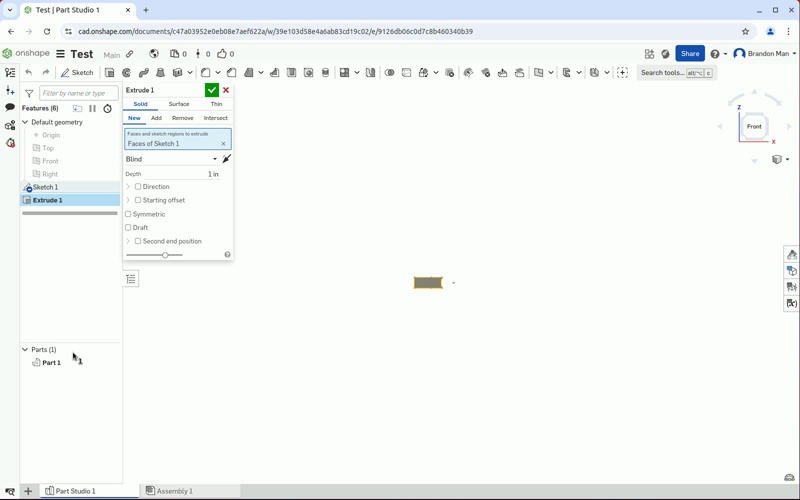
mouse_move(143, 106)
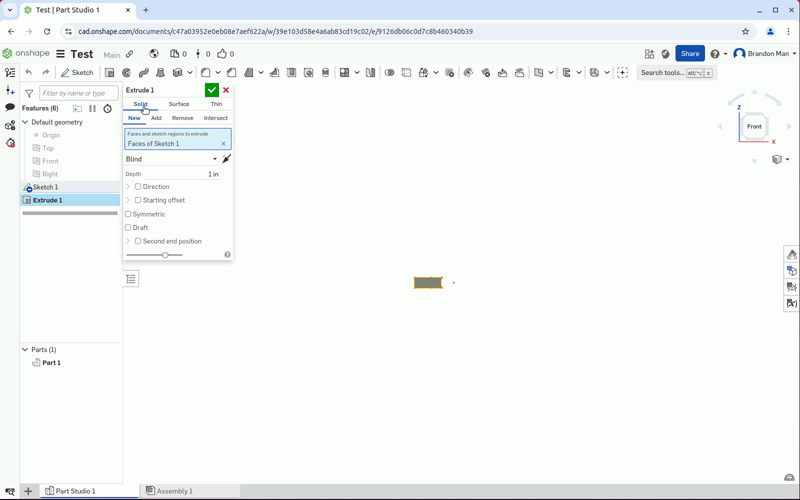
click(143, 106)
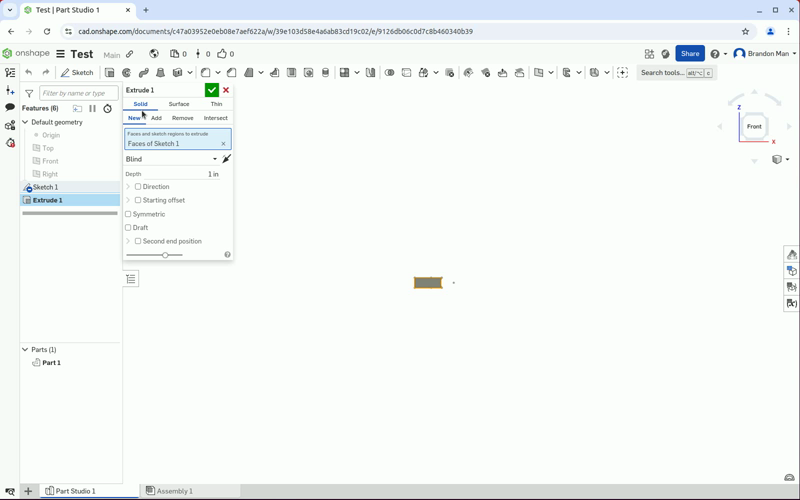
mouse_move(137, 120)
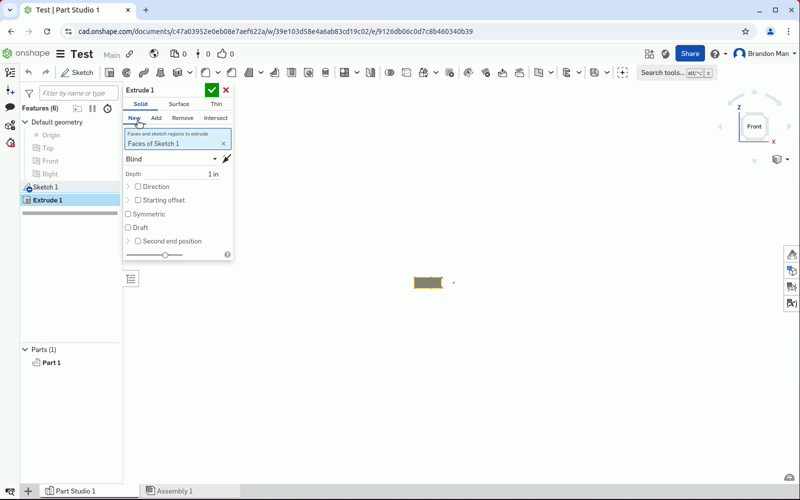
click(137, 120)
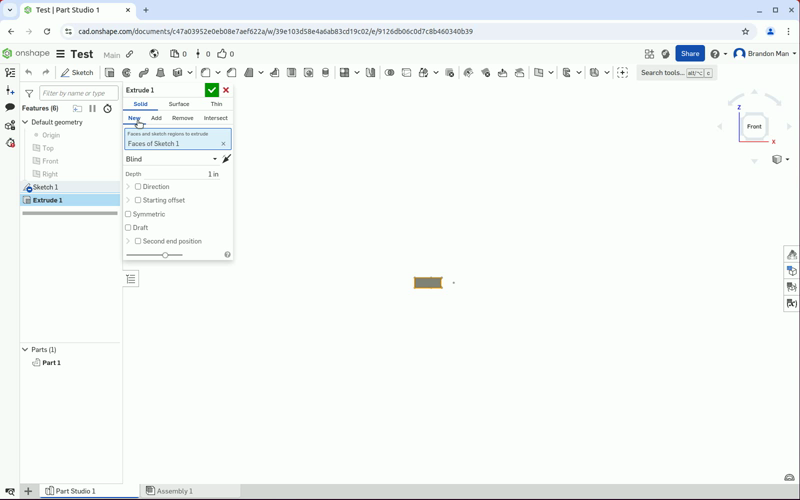
key(tab, 4)
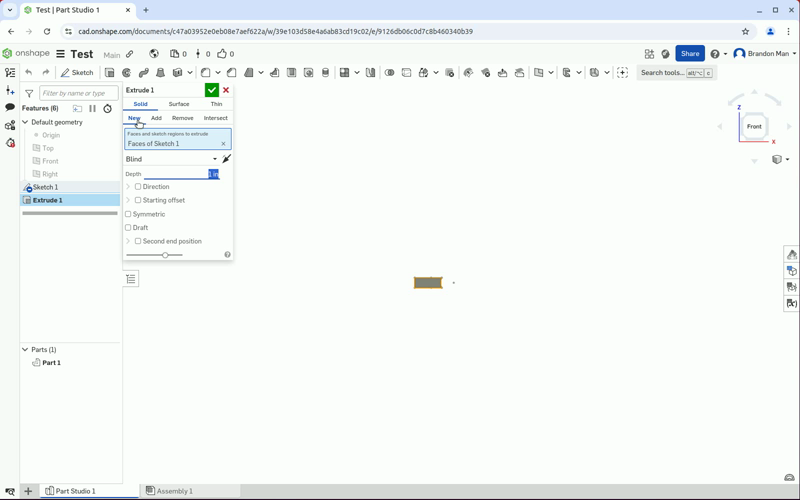
text(1.444)
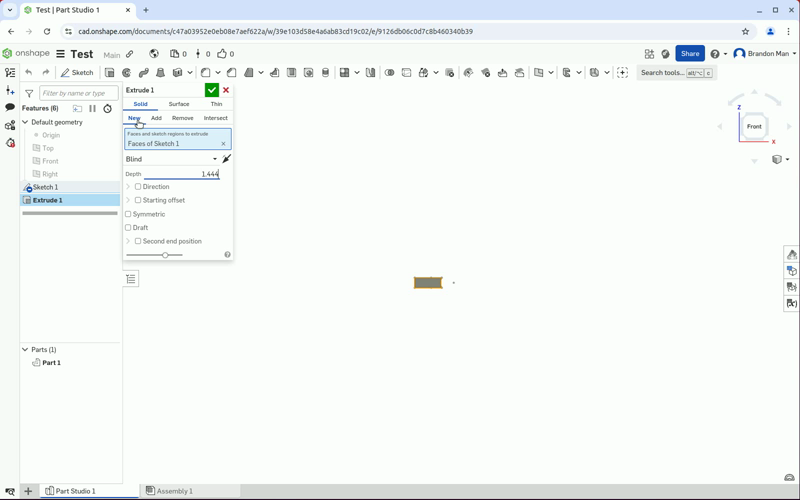
key(enter)
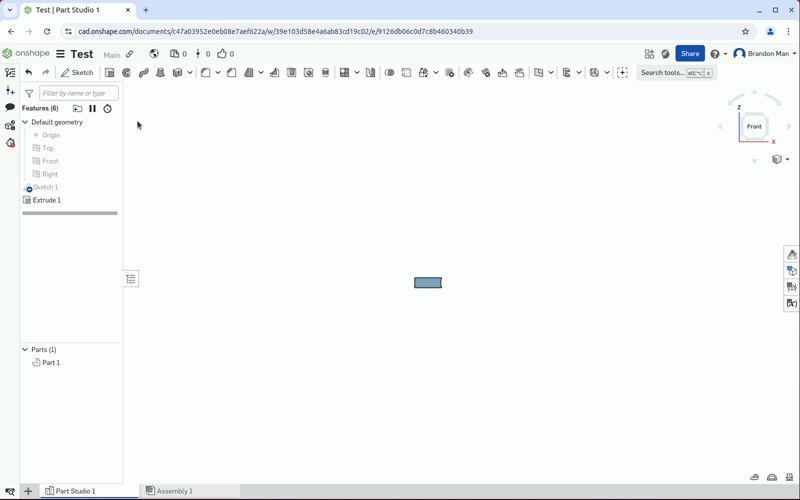
key(shift+h)
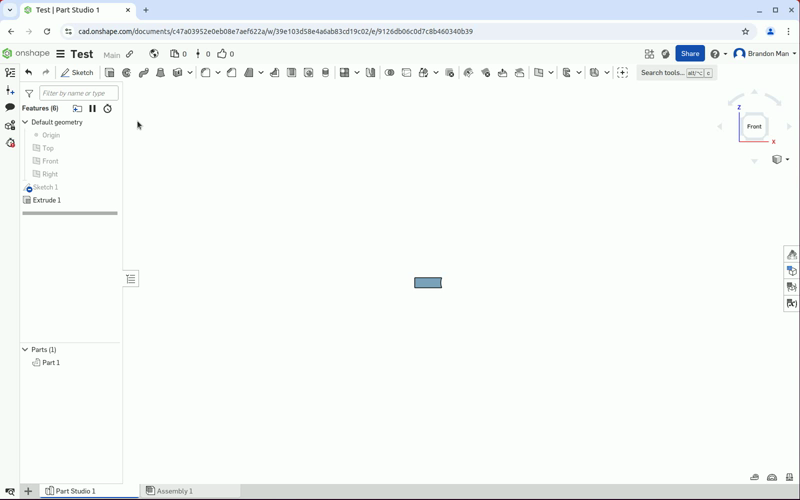
key(shift+h)
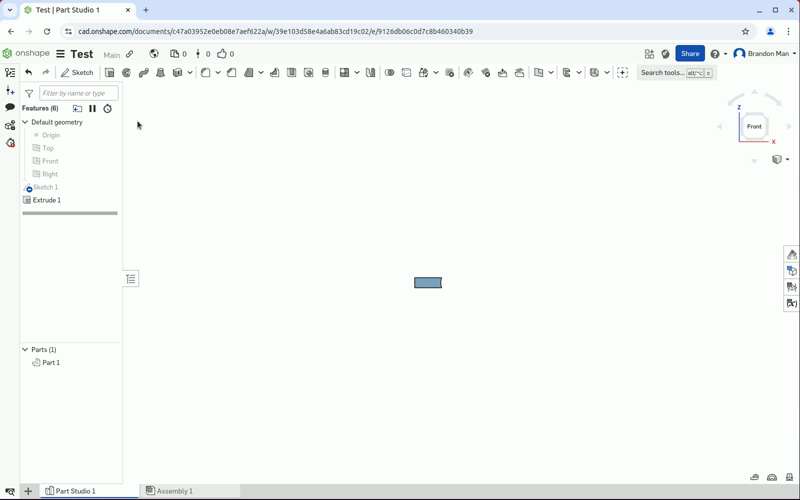
mouse_move(73, 189)
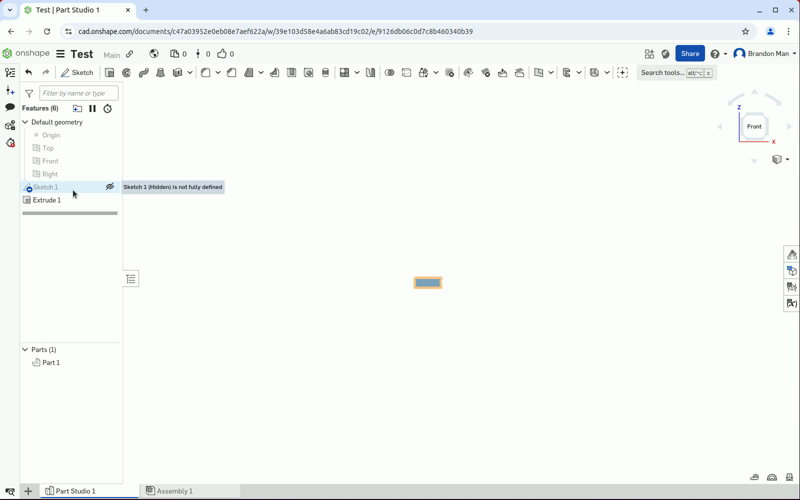
click(73, 189)
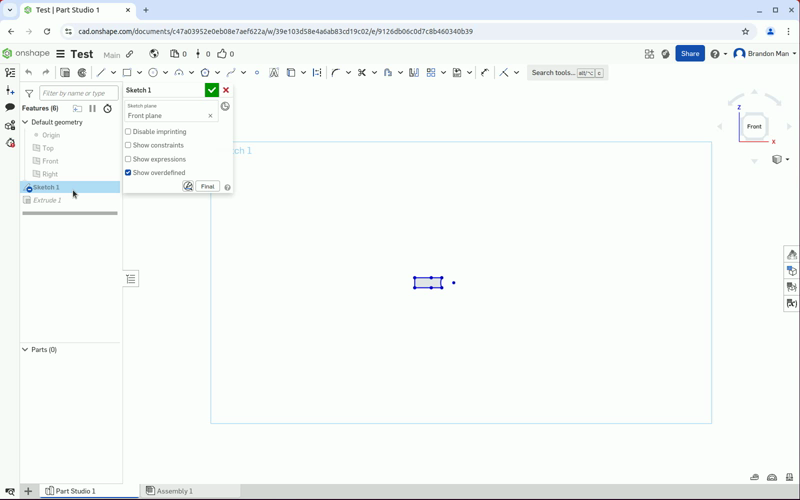
mouse_move(229, 92)
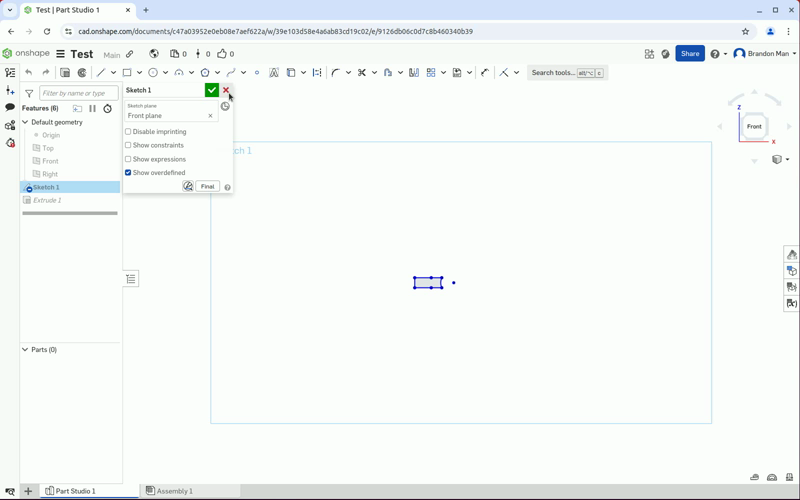
click(229, 92)
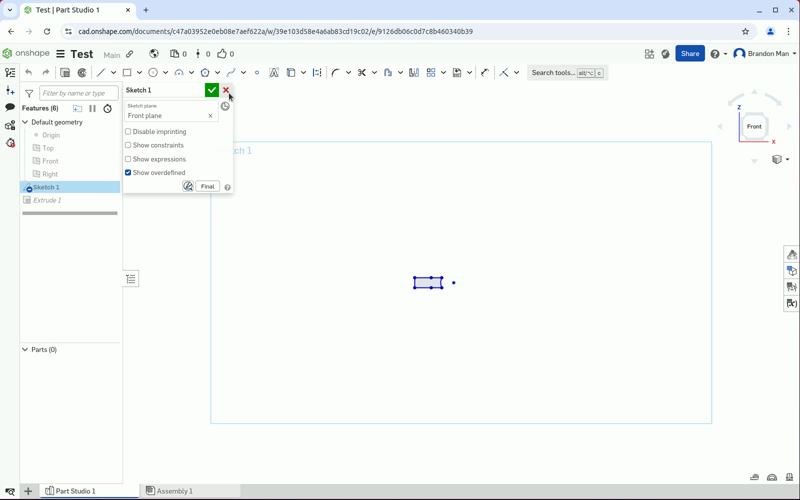
key(shift+s)
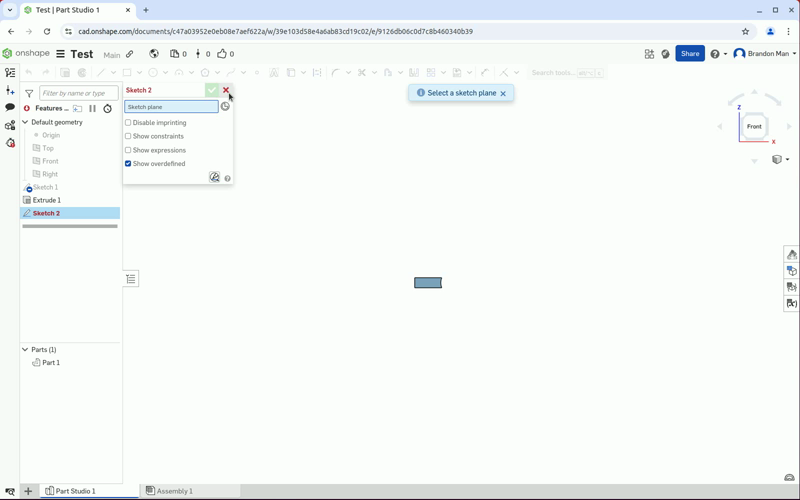
mouse_move(73, 163)
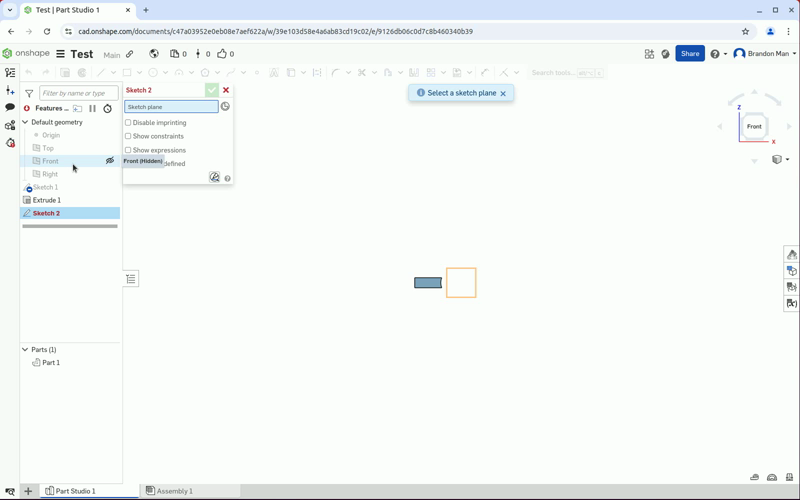
click(73, 163)
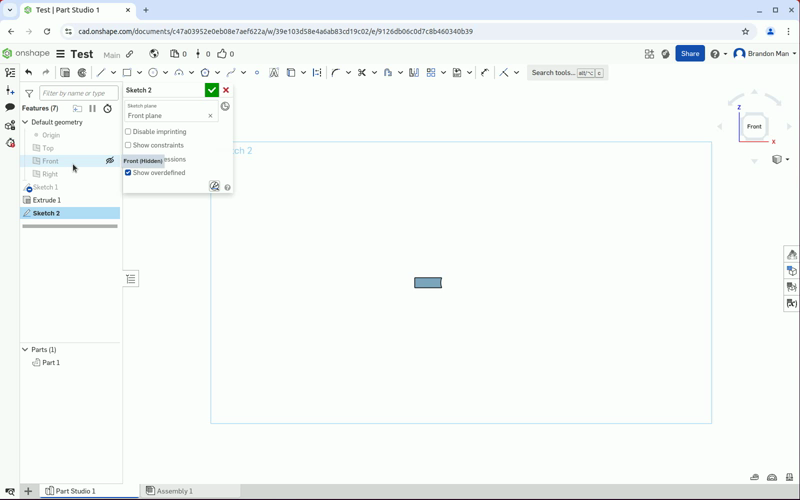
mouse_move(73, 352)
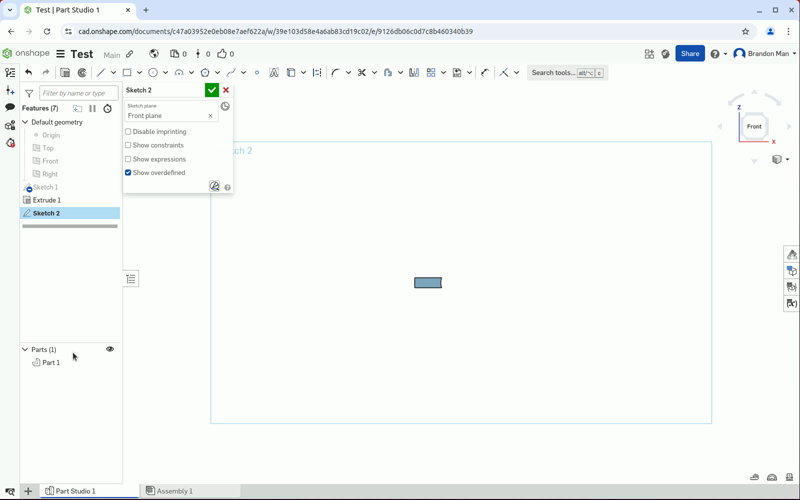
key(y)
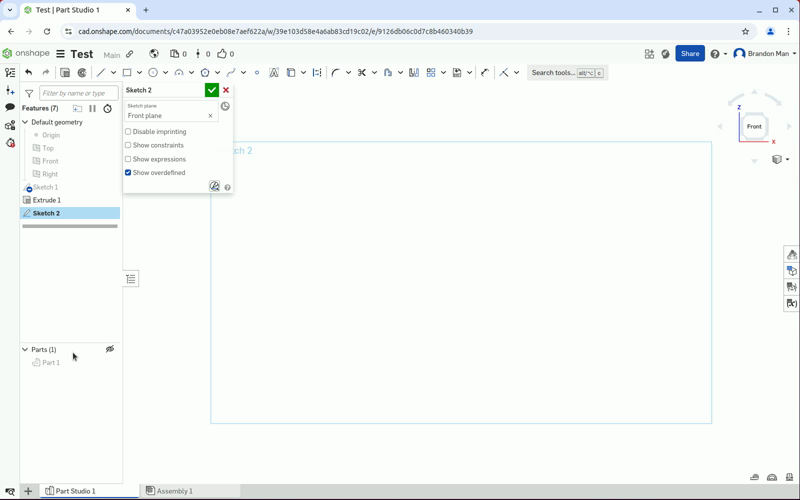
key(l)
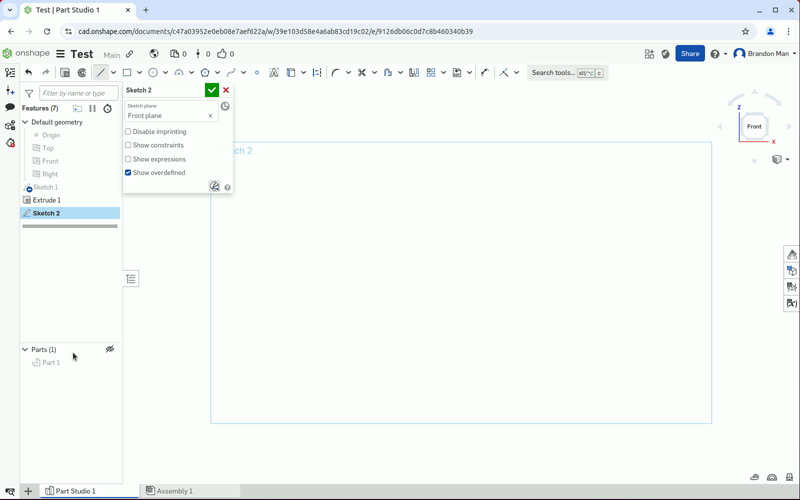
key_down(shift)
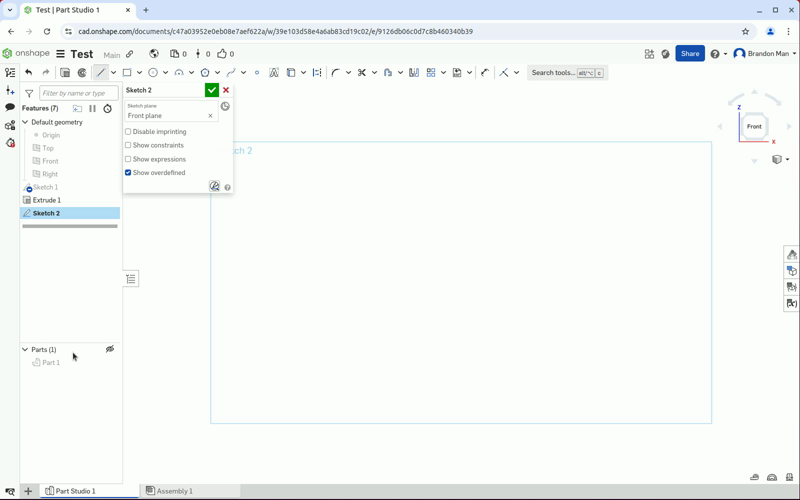
mouse_move(556, 287)
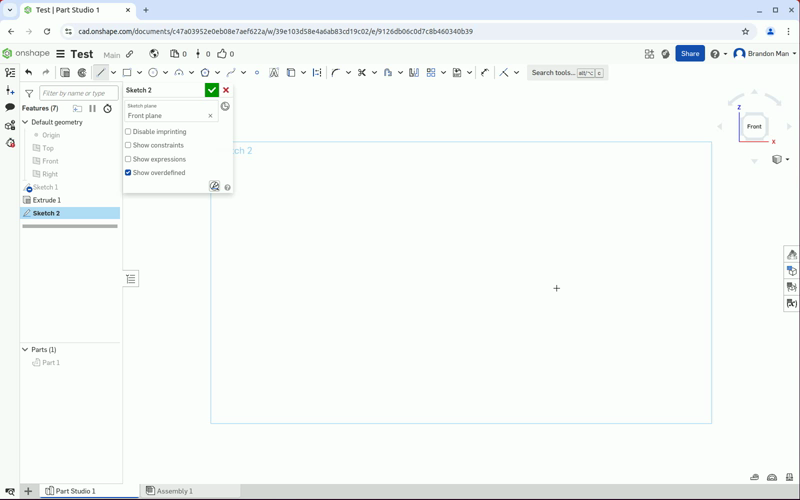
click(556, 287)
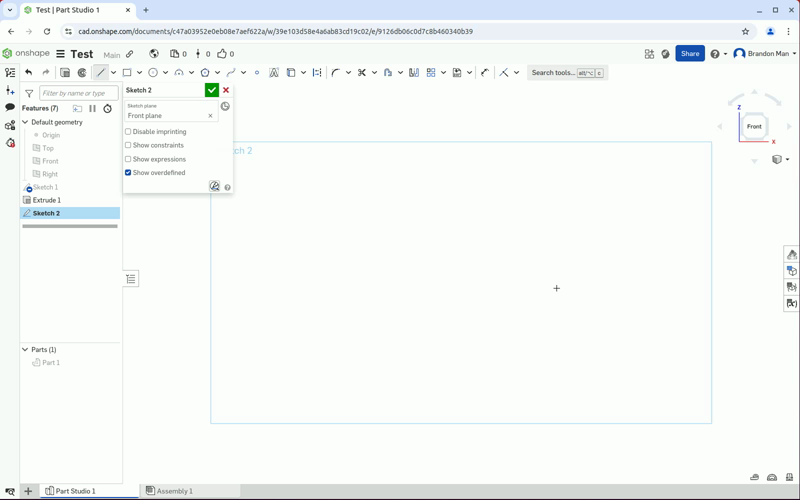
key_up(shift)
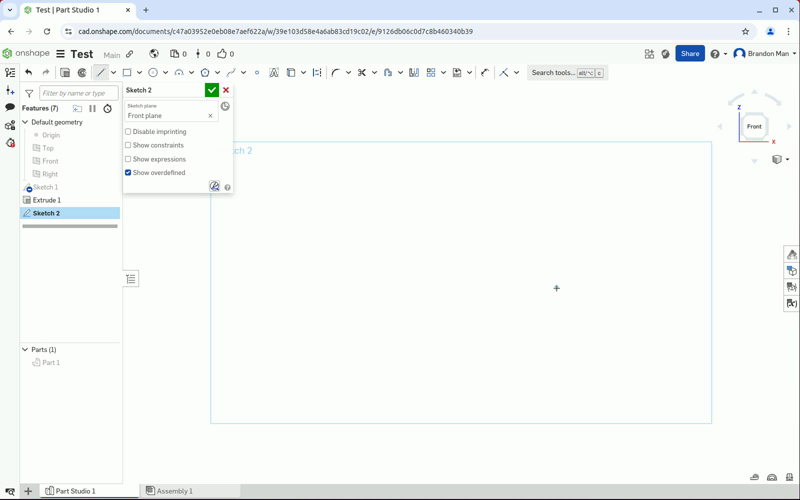
key_down(shift)
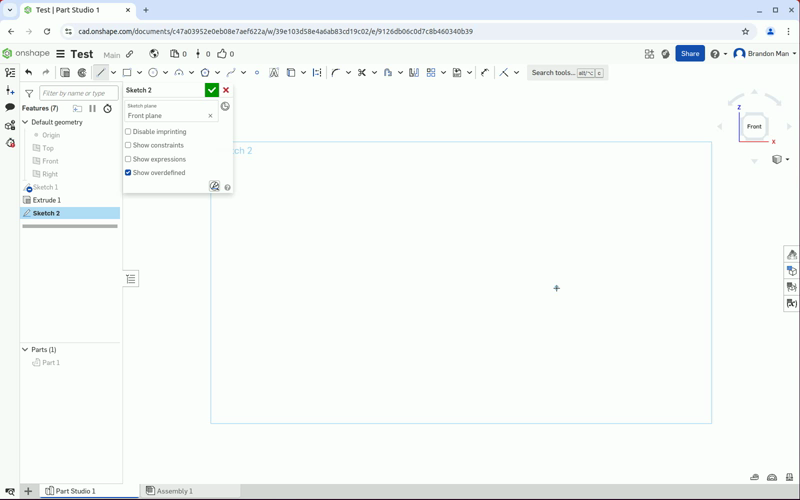
mouse_move(586, 287)
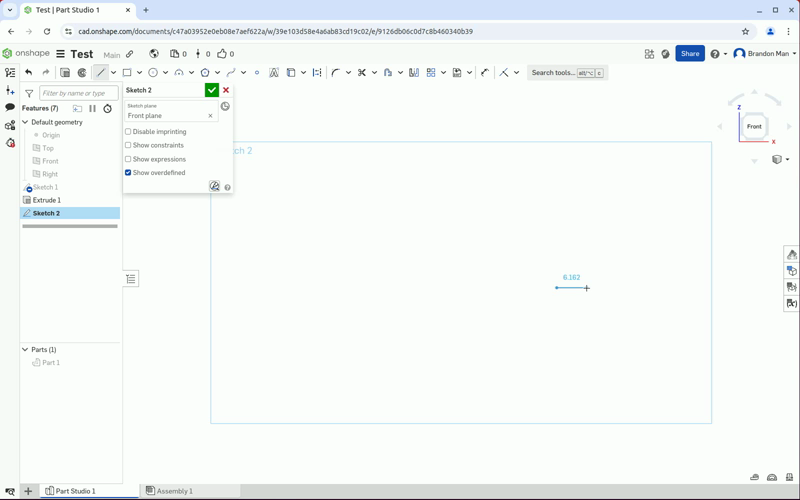
mouse_move(573, 287)
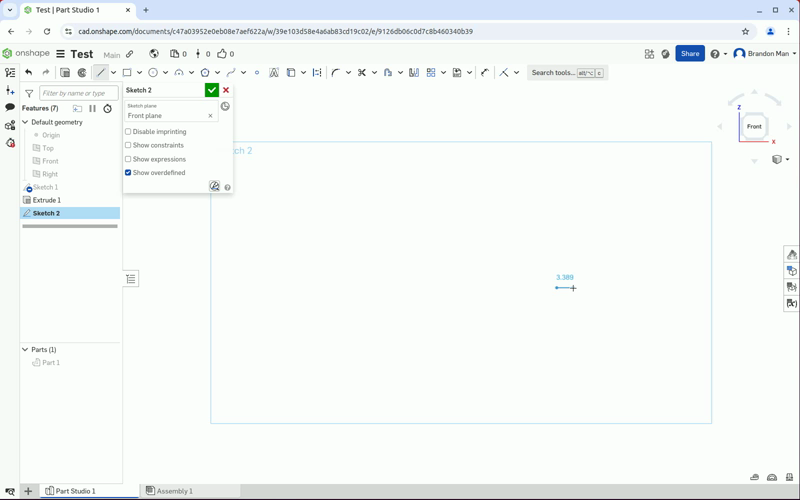
click(573, 287)
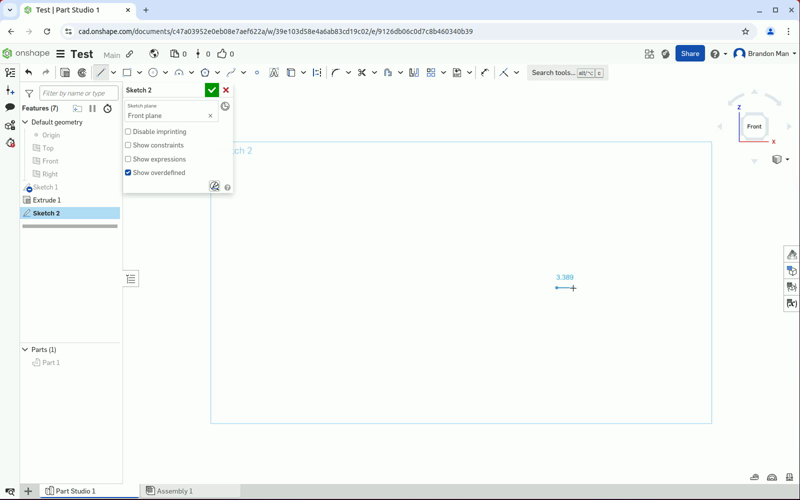
key_up(shift)
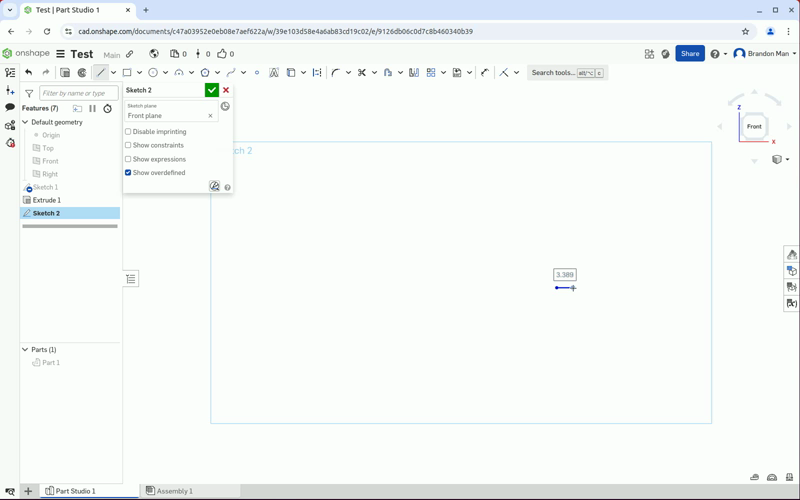
key_down(shift)
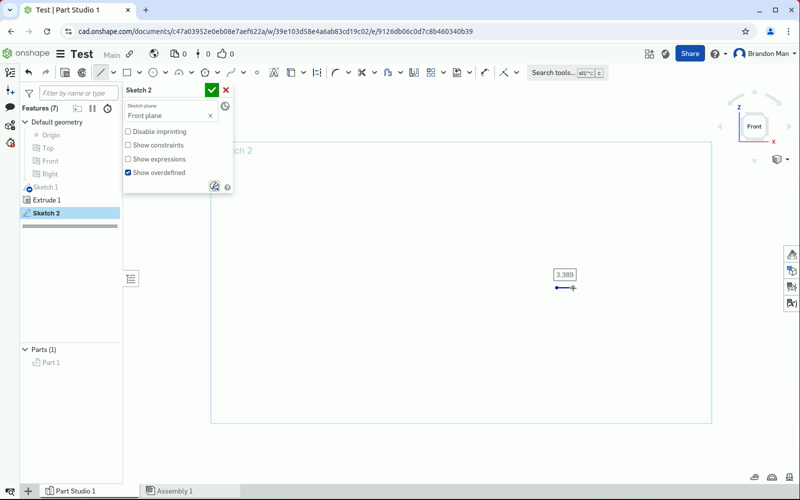
mouse_move(589, 287)
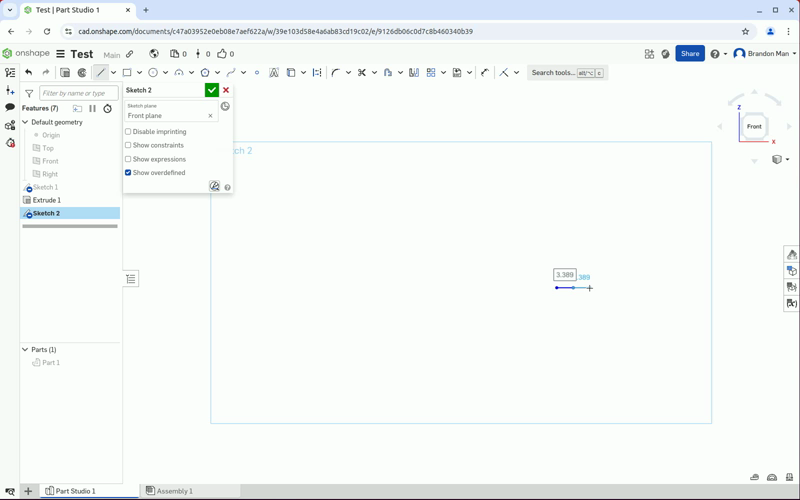
mouse_move(573, 277)
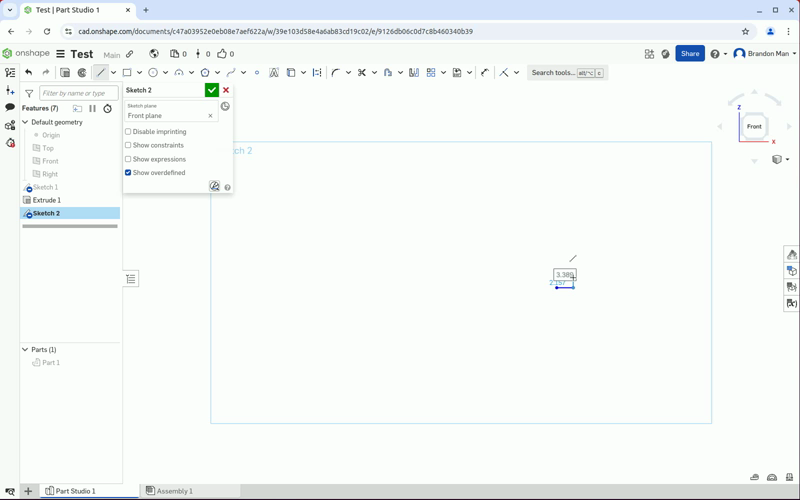
click(573, 277)
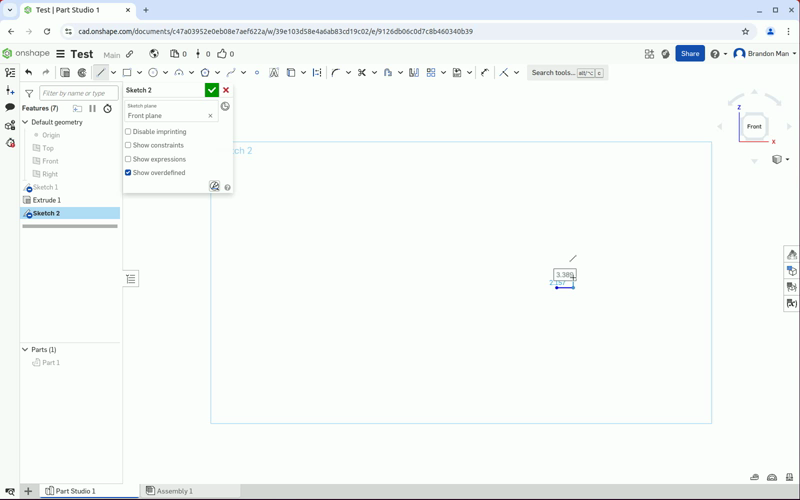
key_up(shift)
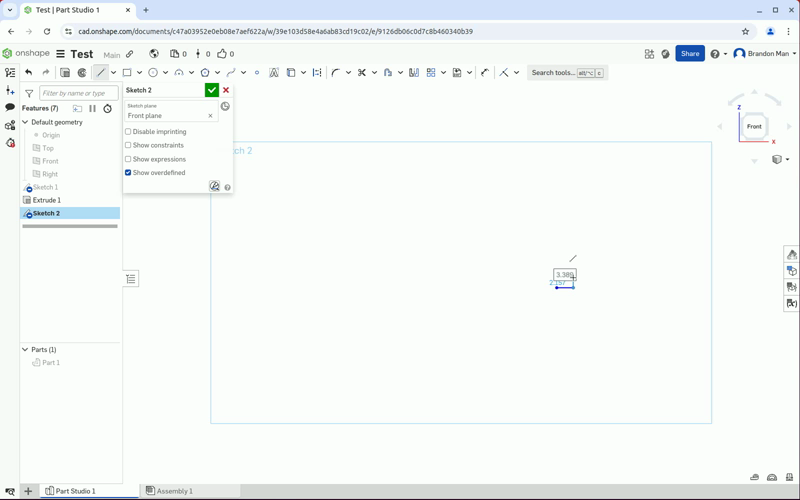
key_down(shift)
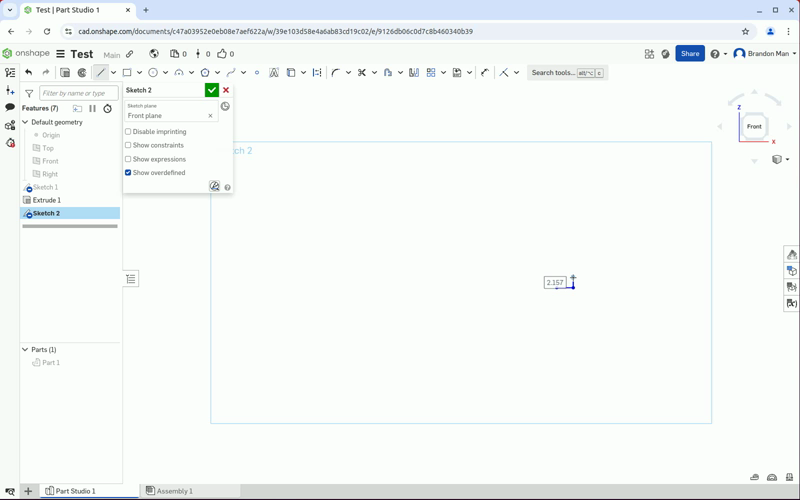
mouse_move(589, 277)
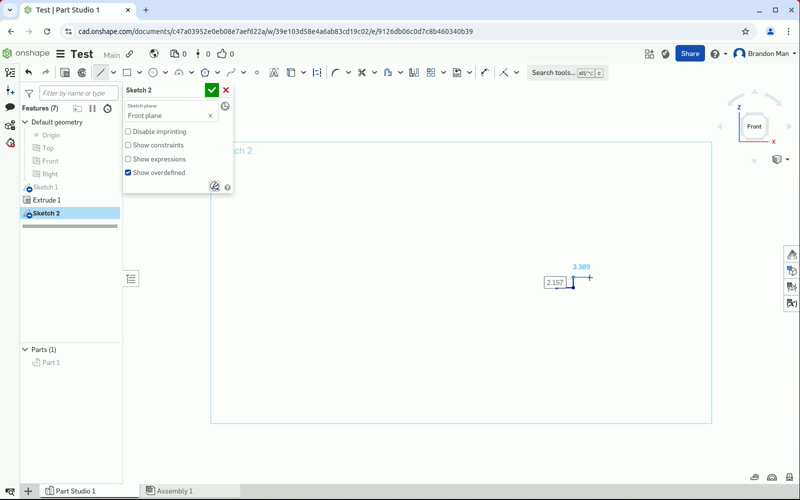
mouse_move(556, 277)
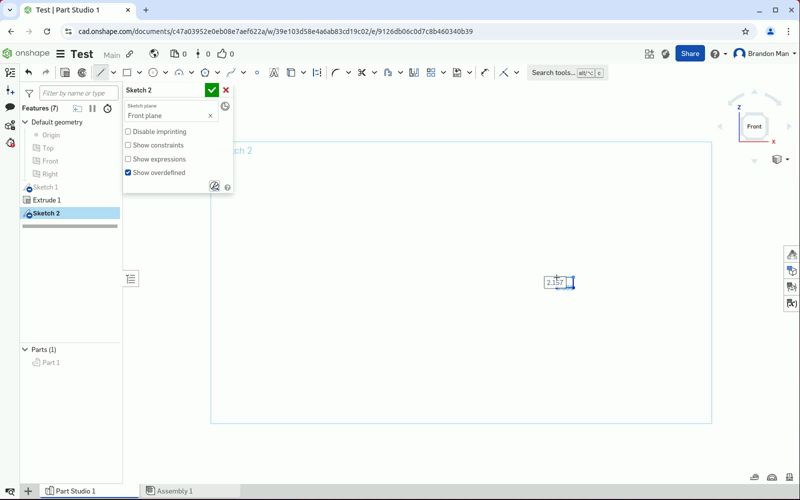
click(556, 277)
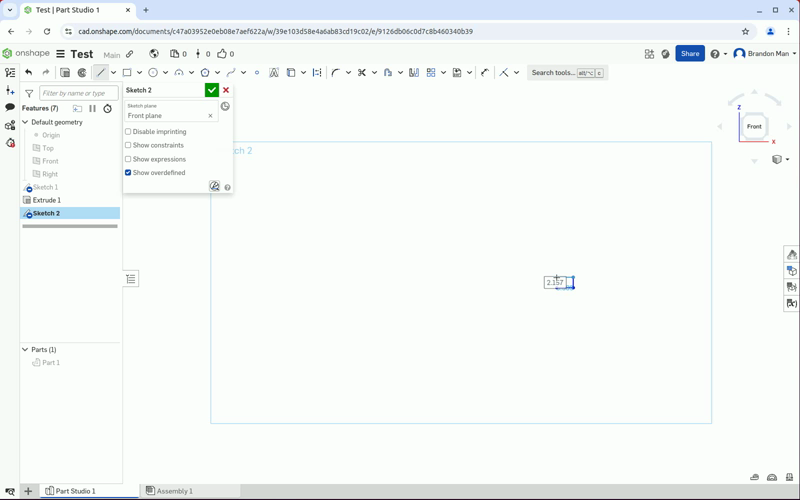
key_up(shift)
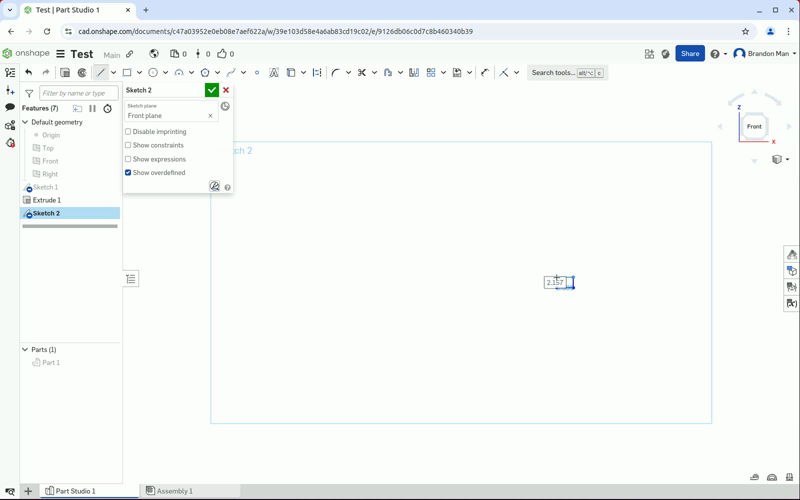
key(esc)
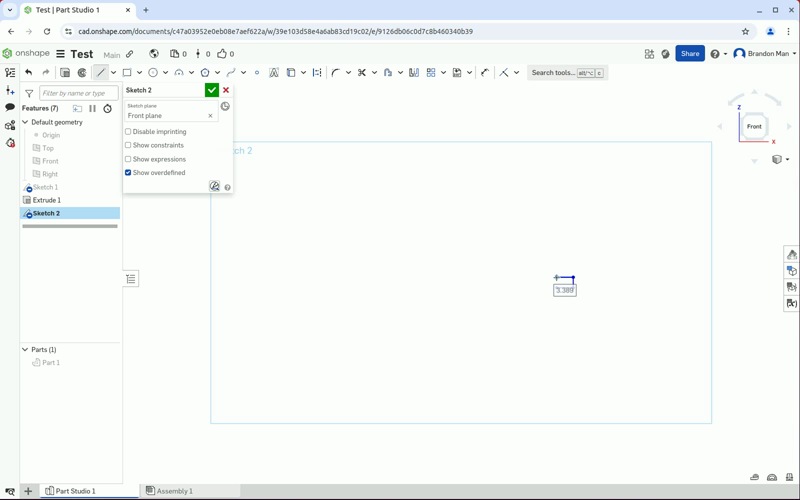
key(a)
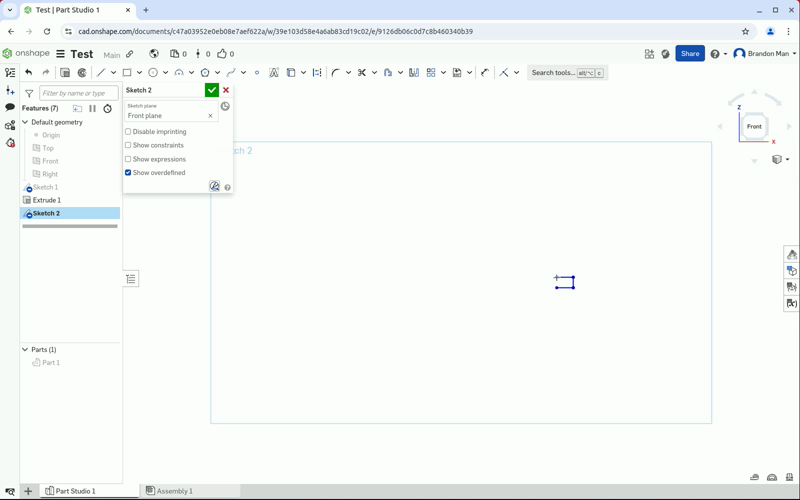
mouse_move(556, 277)
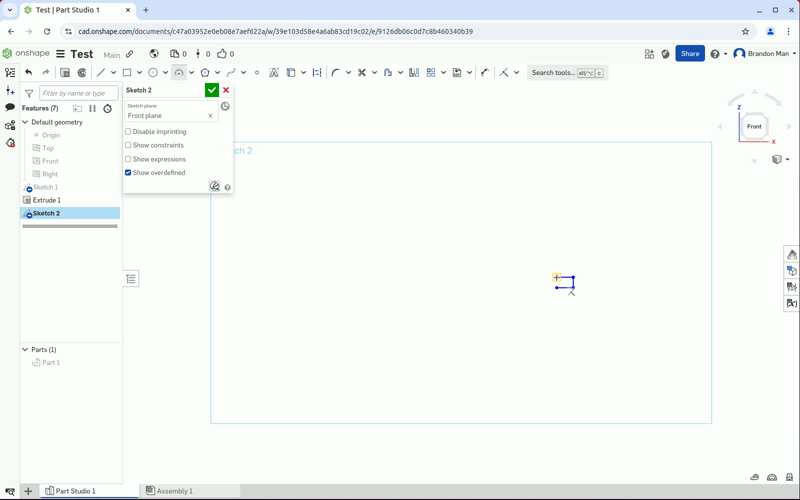
click(556, 277)
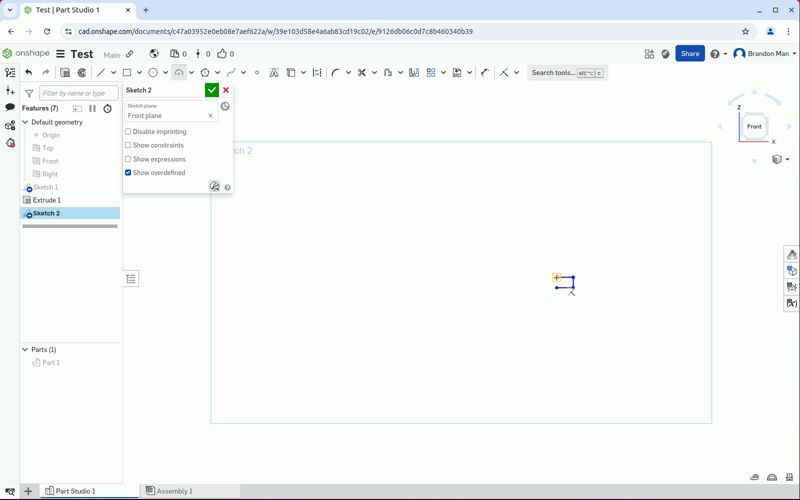
mouse_move(556, 287)
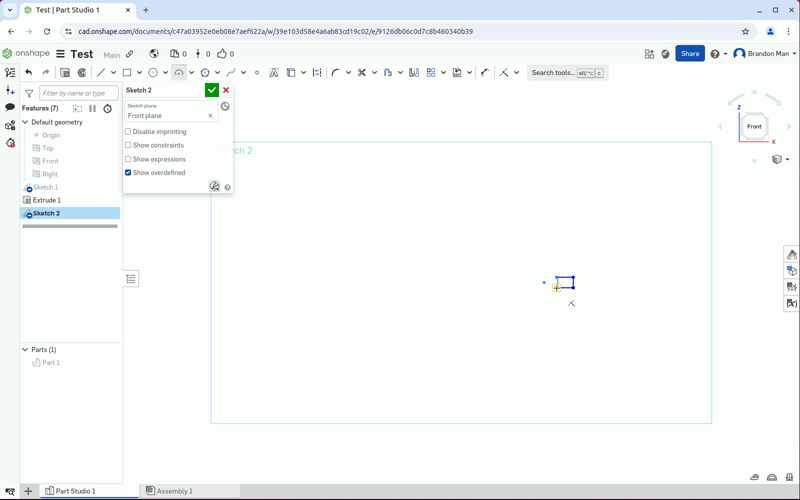
click(556, 287)
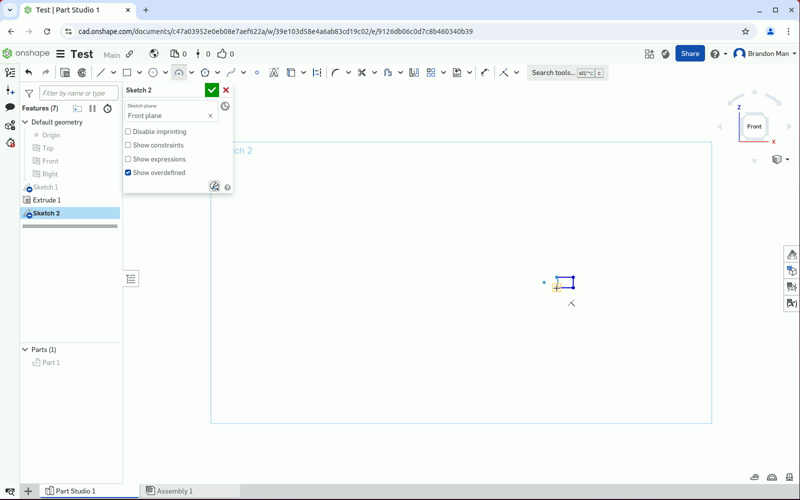
key_down(shift)
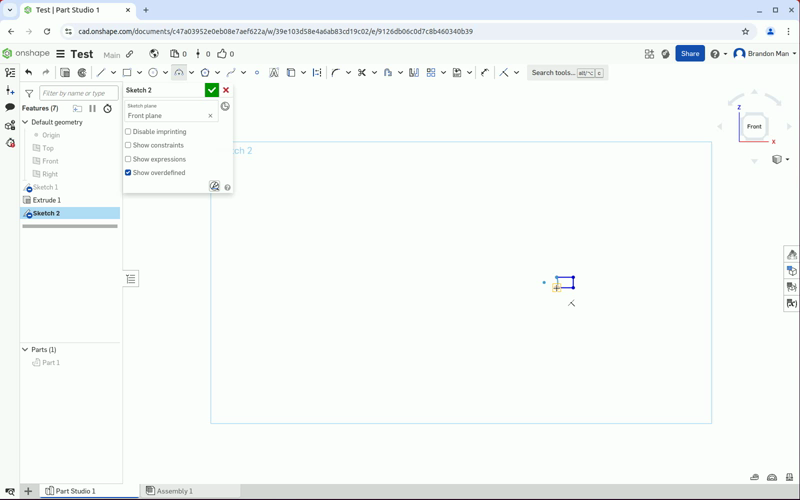
mouse_move(492, 282)
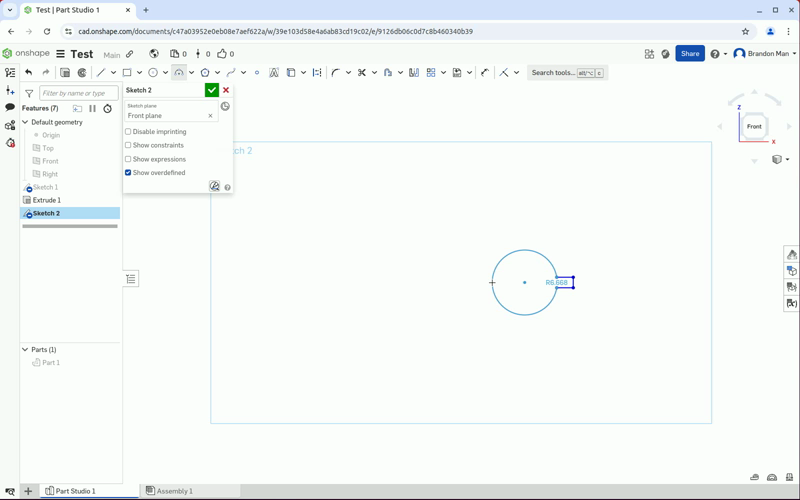
click(492, 282)
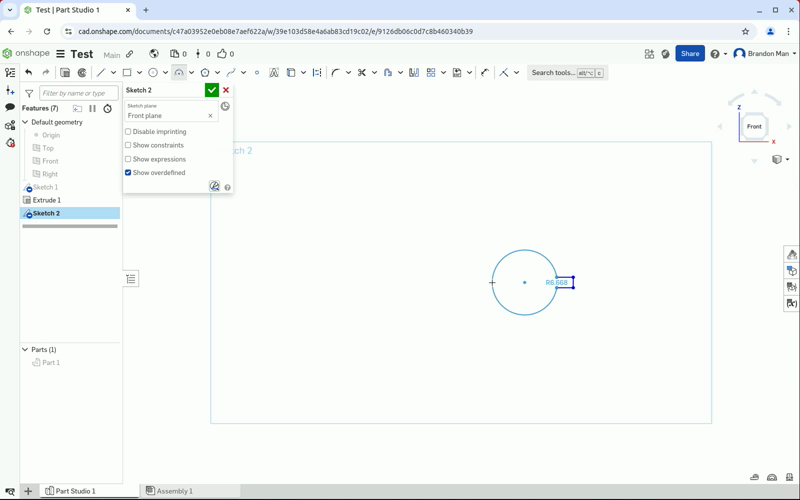
key_up(shift)
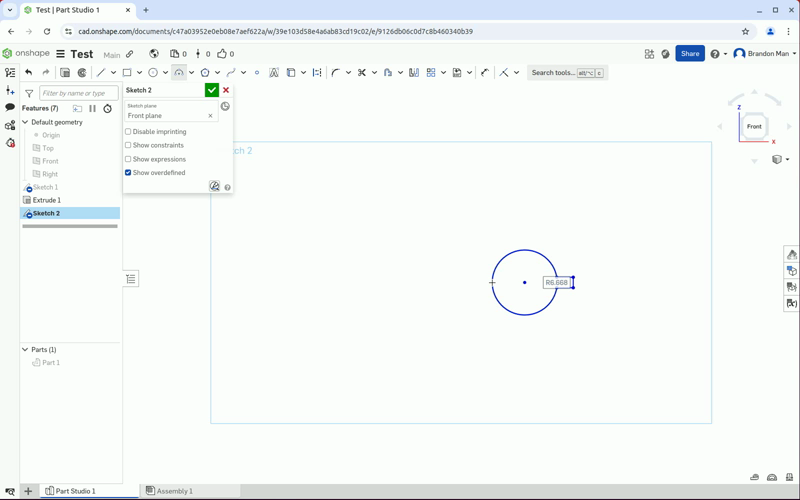
key(esc)
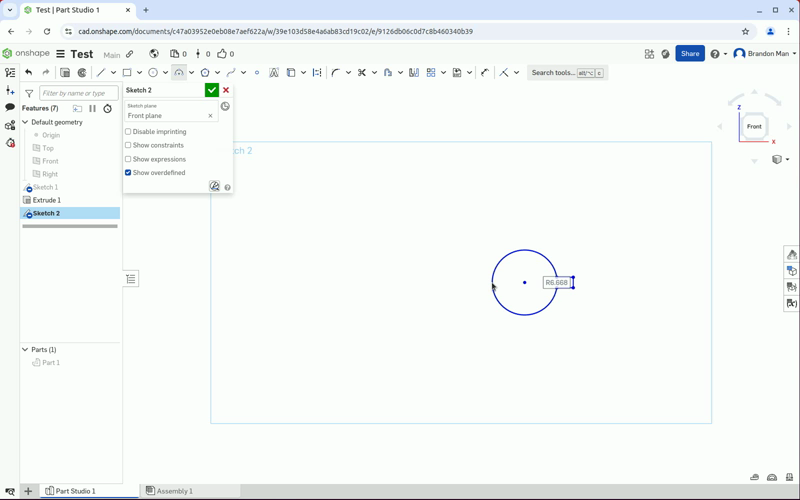
key(c)
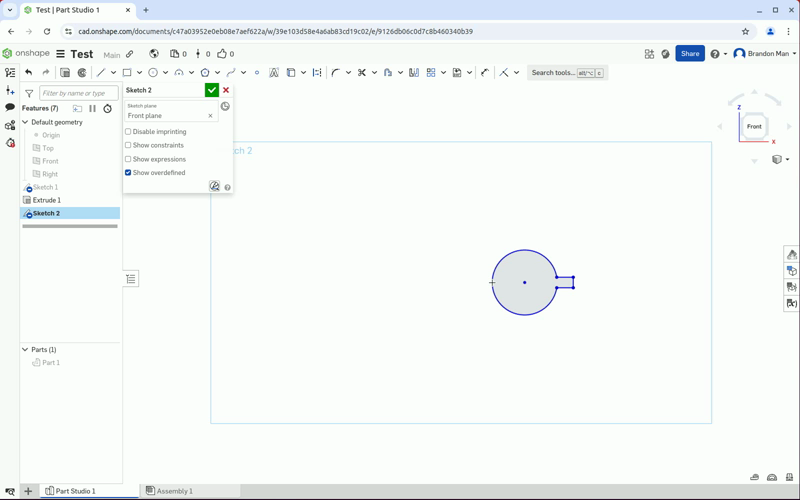
key_down(shift)
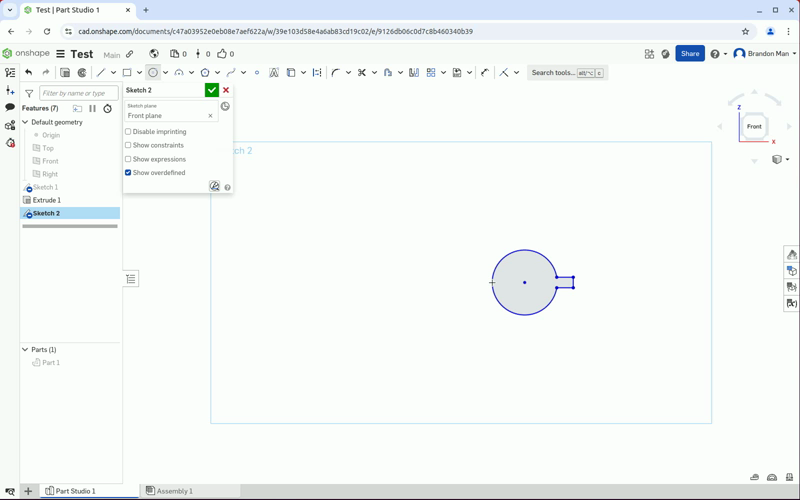
mouse_move(526, 282)
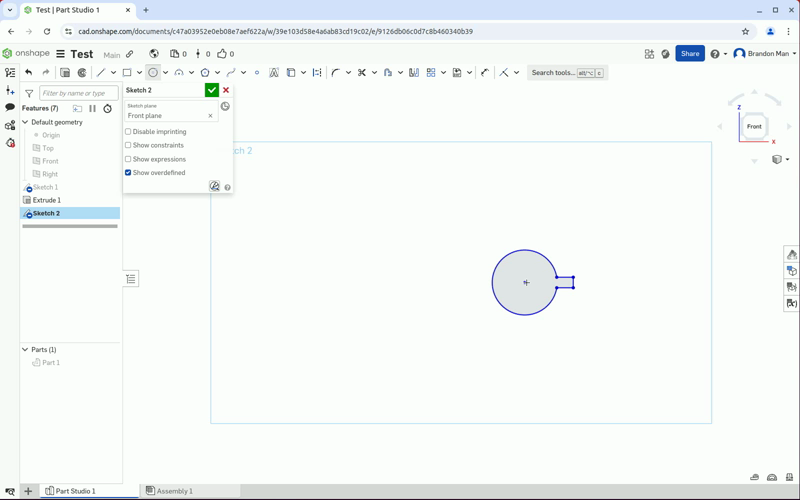
scroll(6)
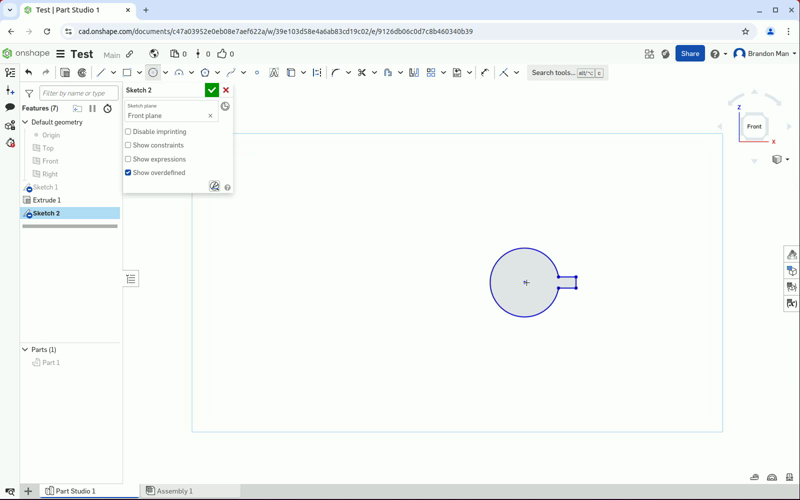
scroll(6)
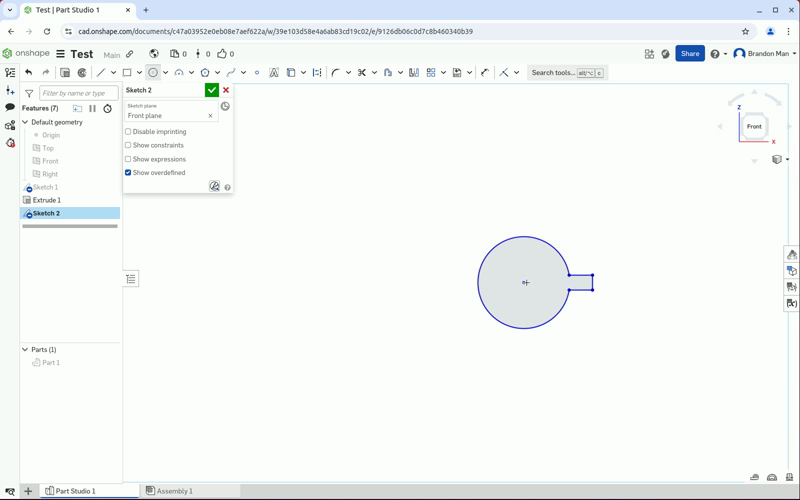
scroll(6)
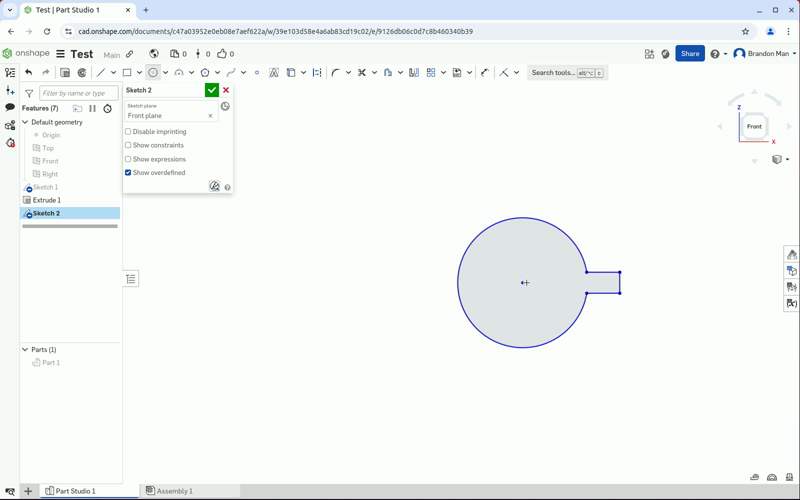
scroll(6)
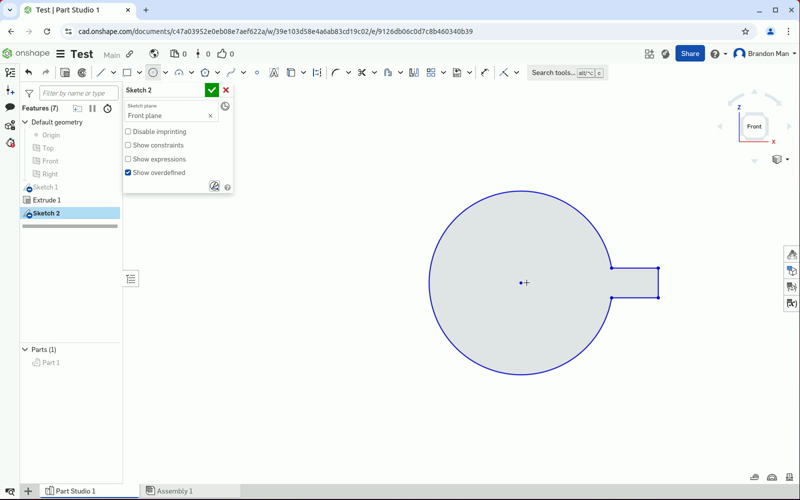
scroll(6)
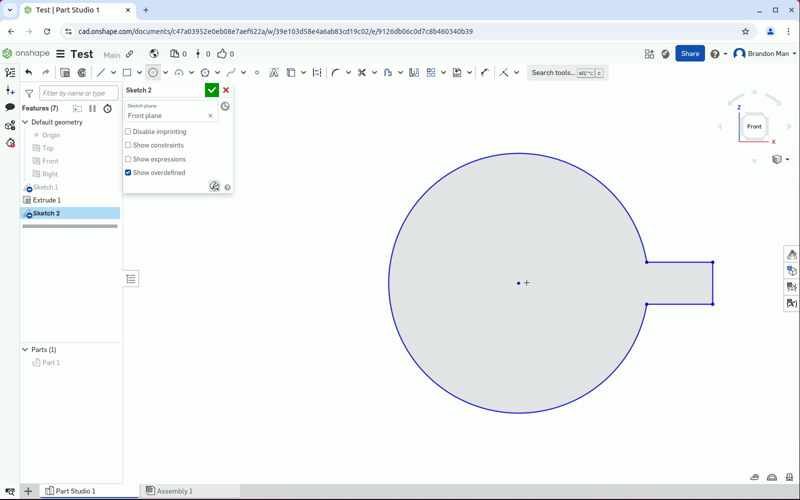
scroll(6)
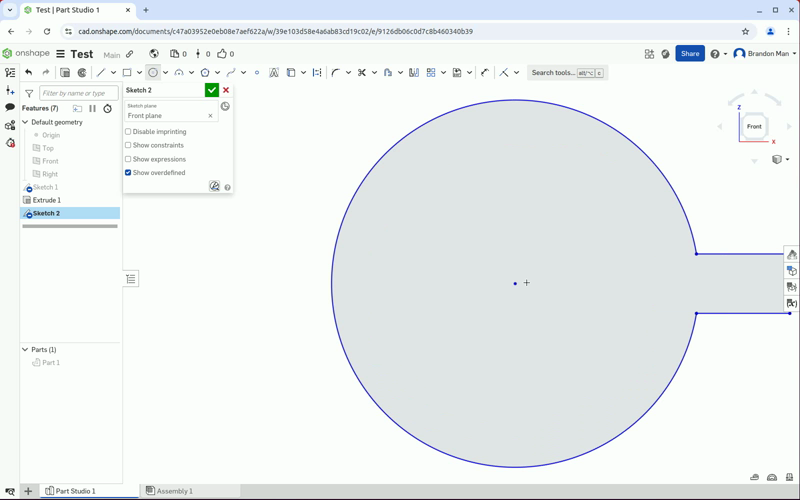
scroll(6)
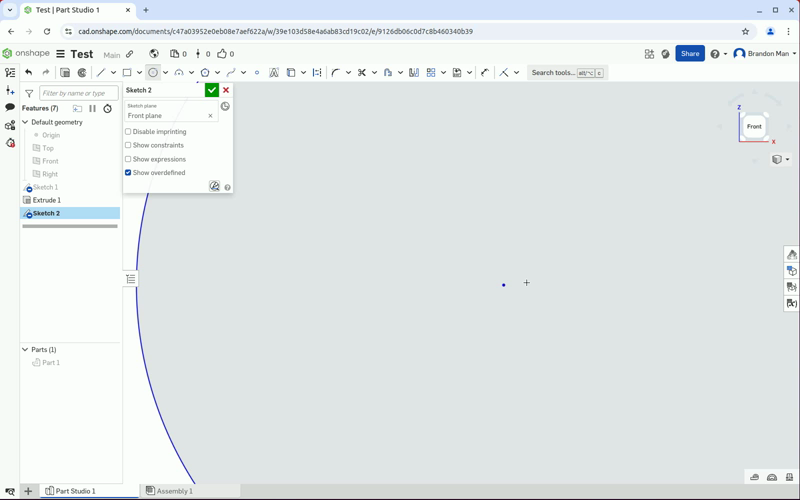
click(526, 282)
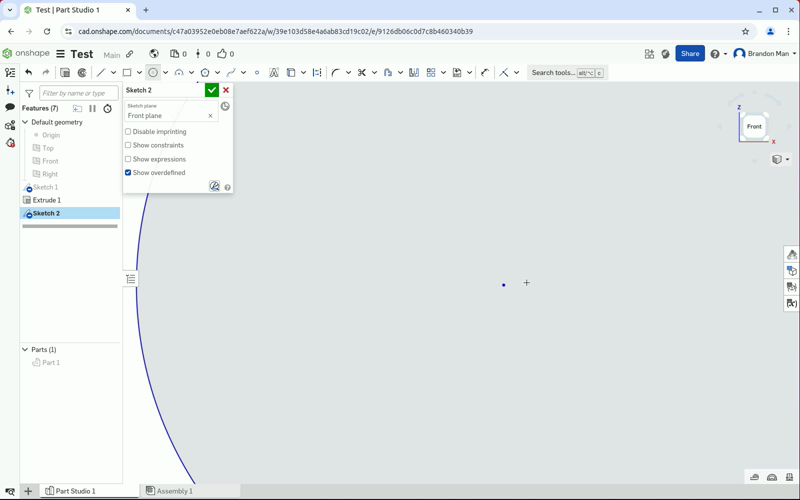
scroll(-6)
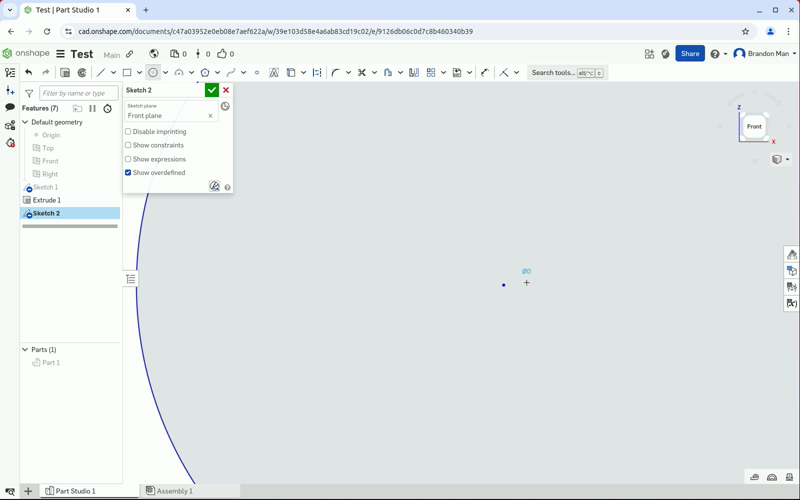
scroll(-6)
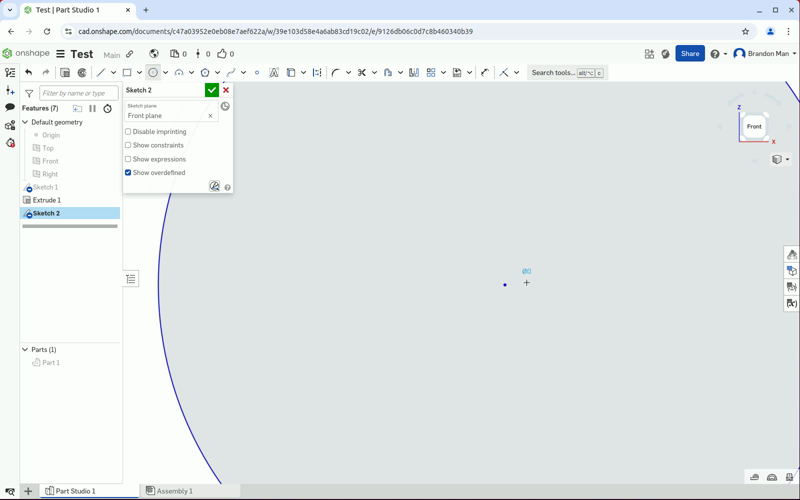
scroll(-6)
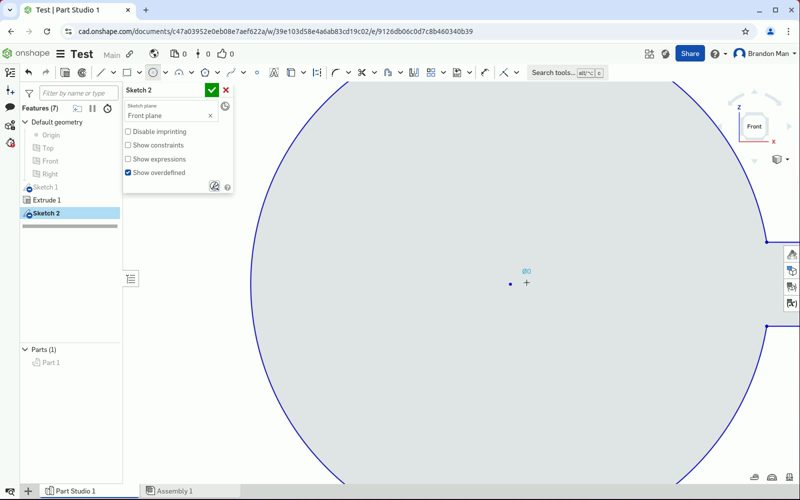
scroll(-6)
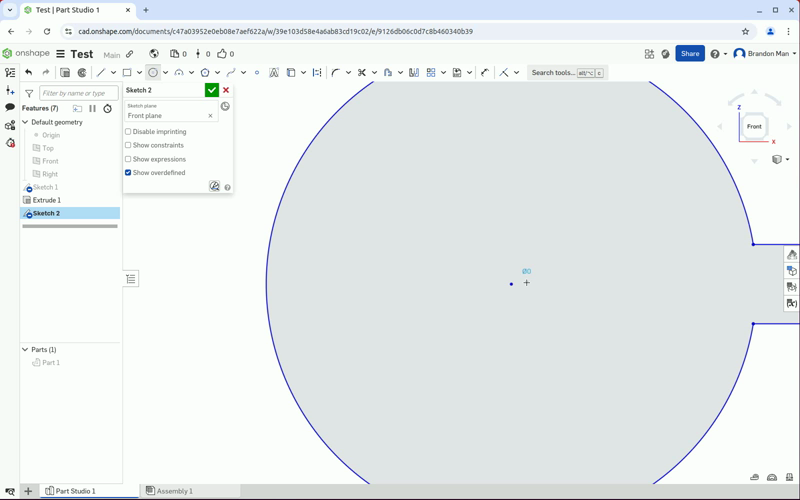
scroll(-6)
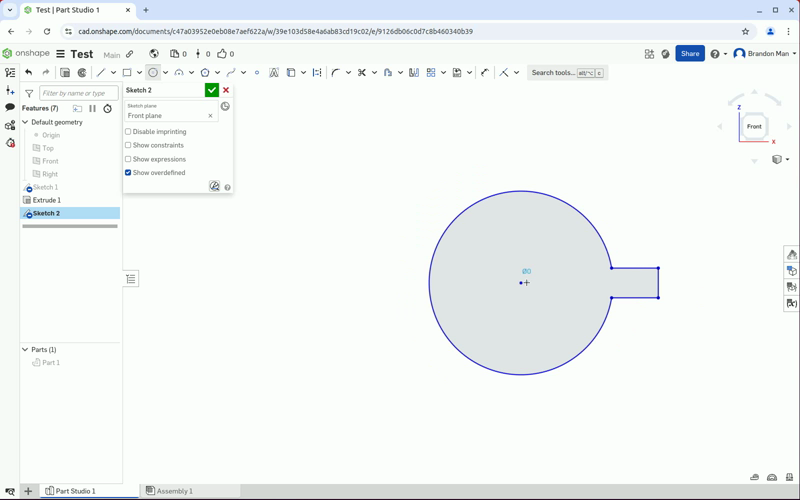
scroll(-6)
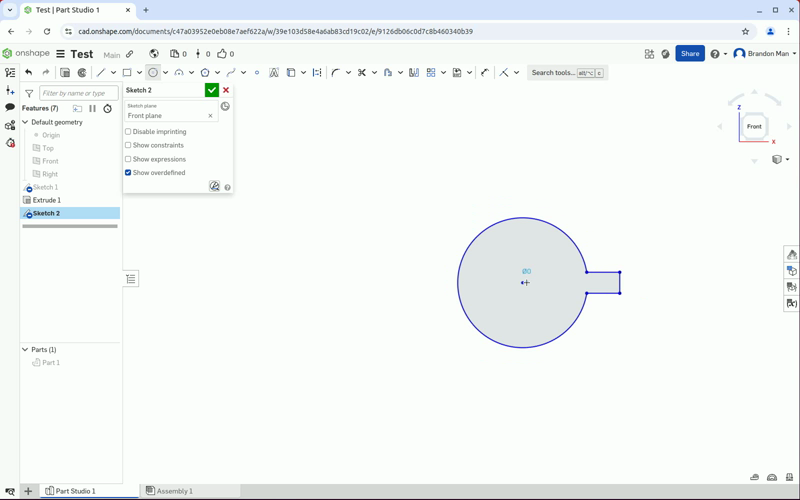
scroll(-6)
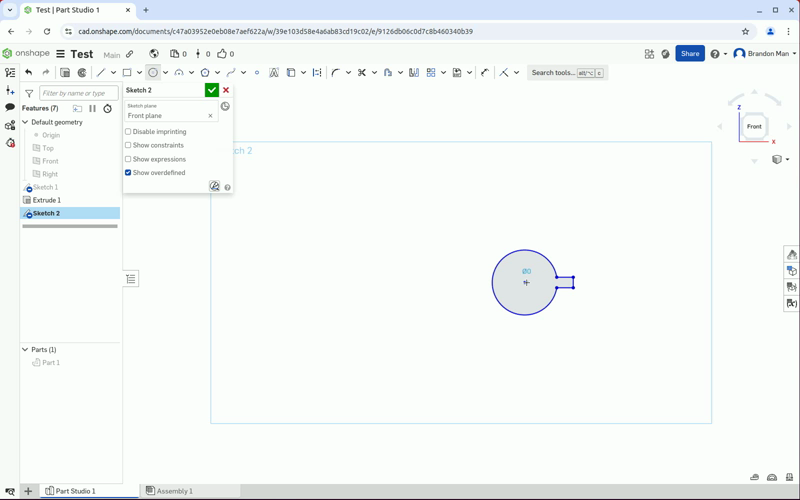
key_up(shift)
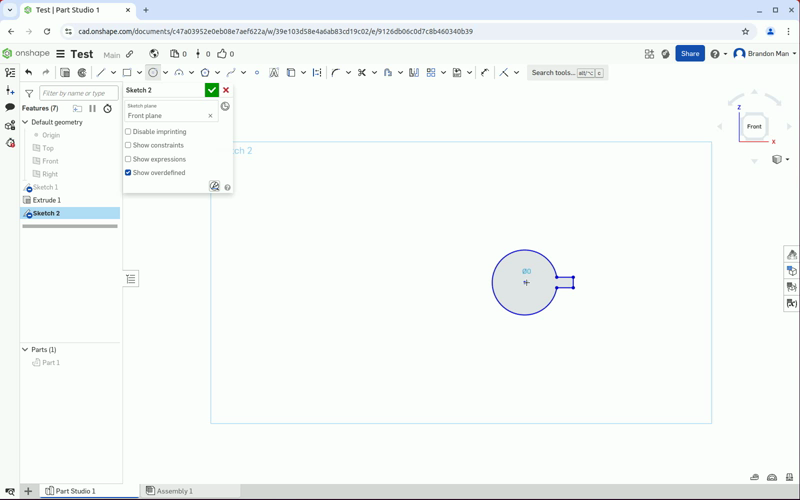
mouse_move(547, 282)
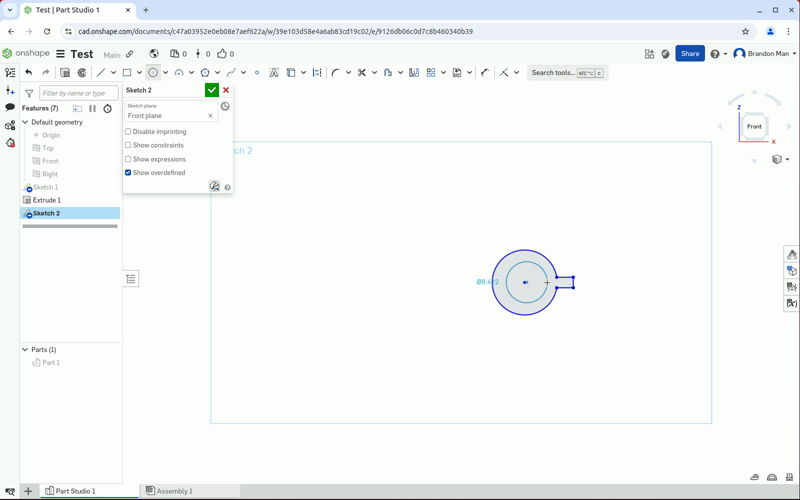
click(547, 282)
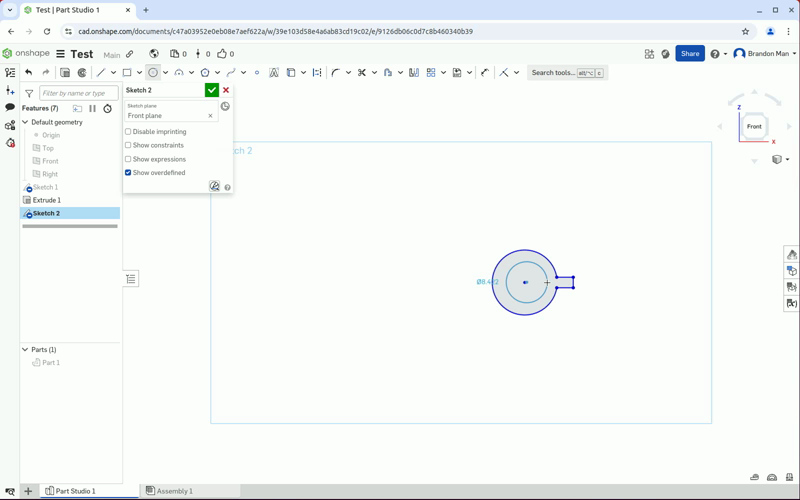
key(esc)
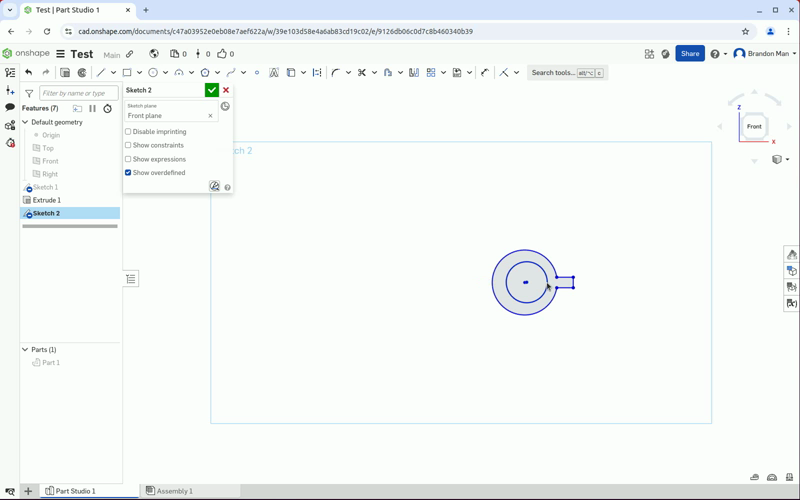
mouse_move(570, 281)
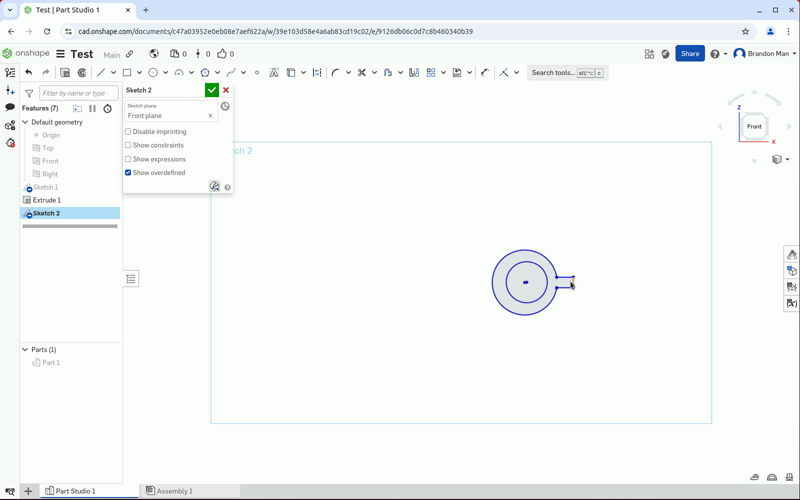
click(570, 281)
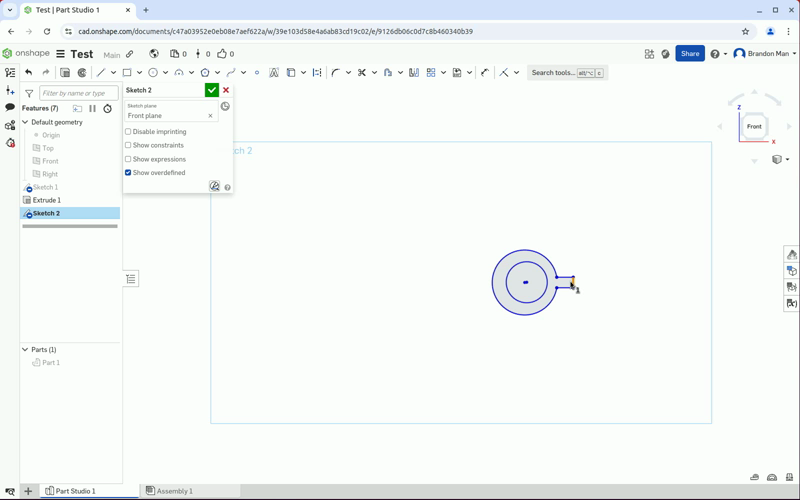
mouse_move(73, 352)
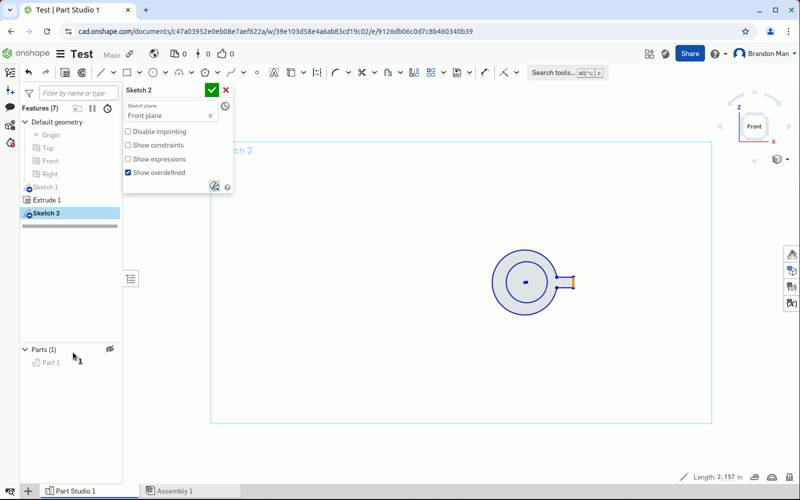
key(shift+y)
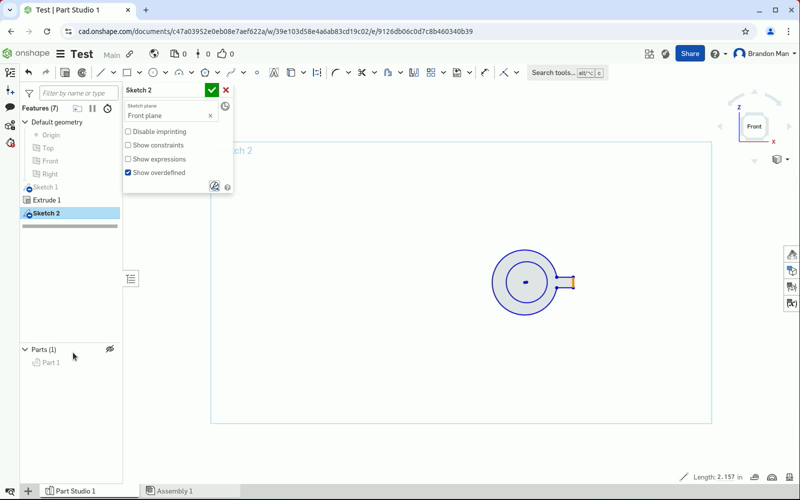
key(shift+e)
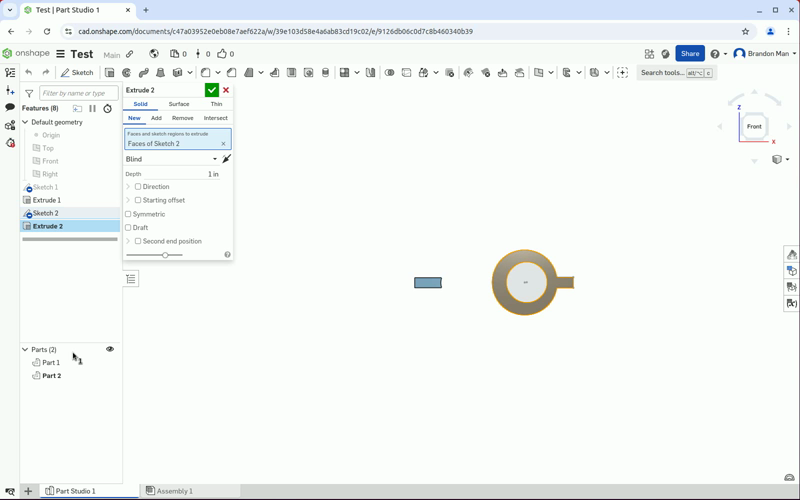
mouse_move(143, 106)
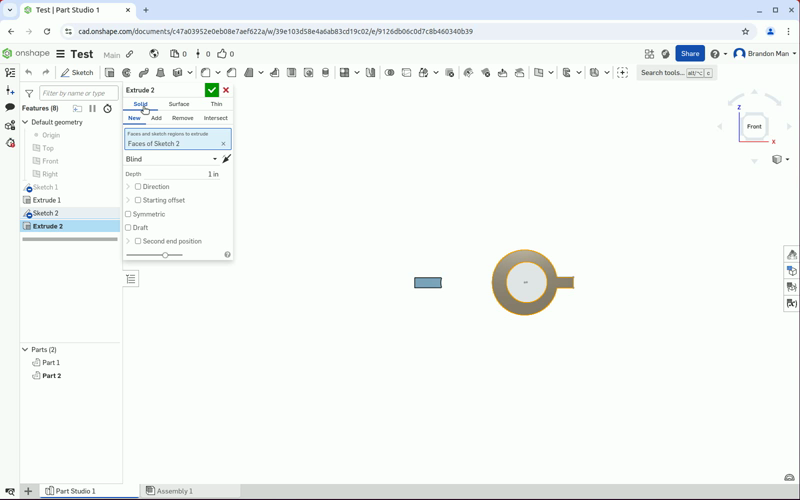
click(143, 106)
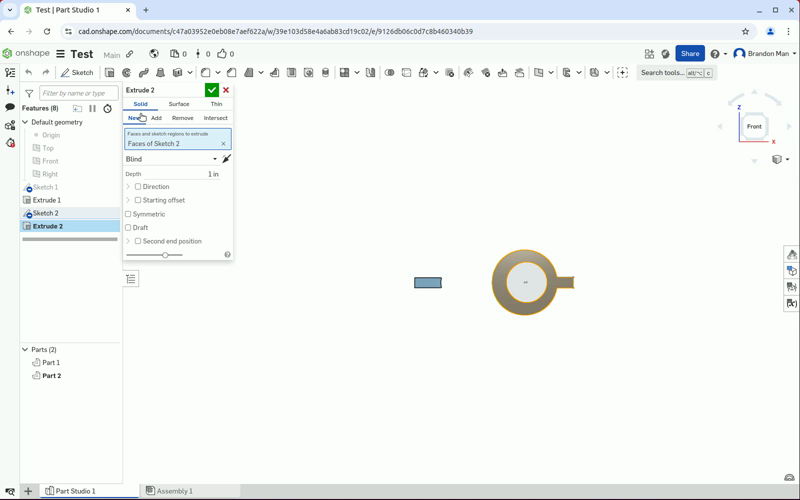
mouse_move(137, 120)
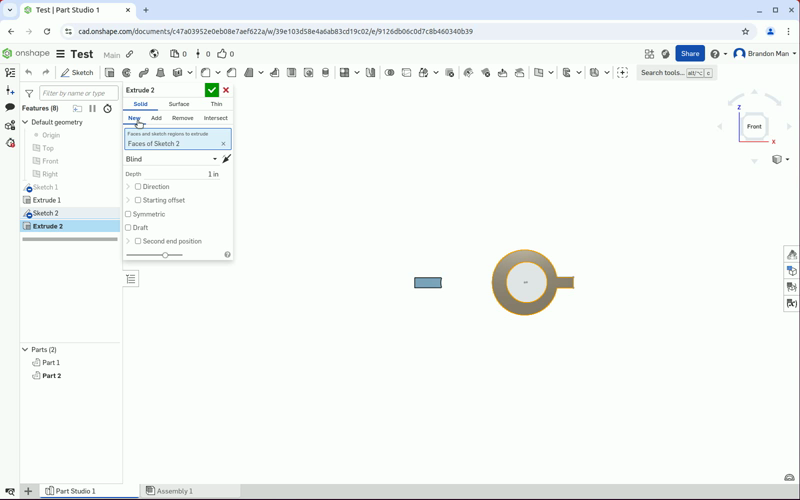
click(137, 120)
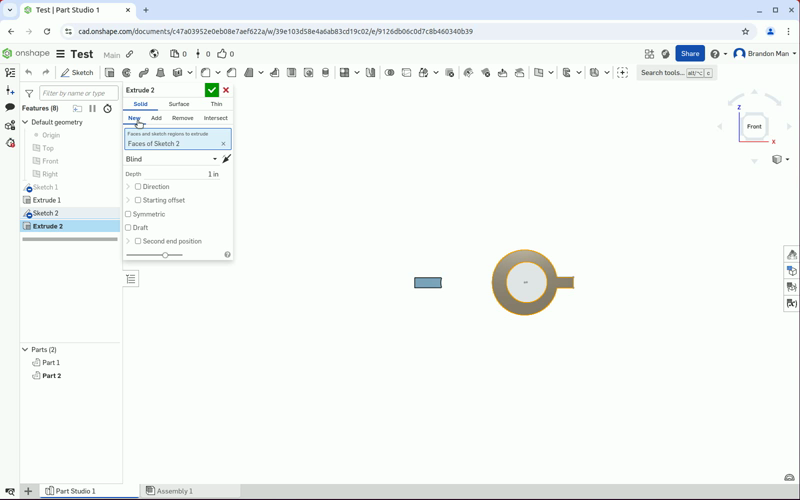
key(tab, 4)
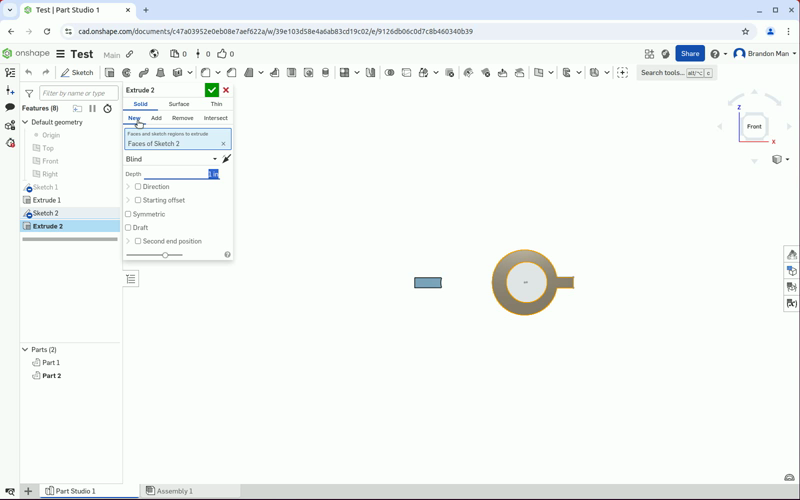
text(1.444)
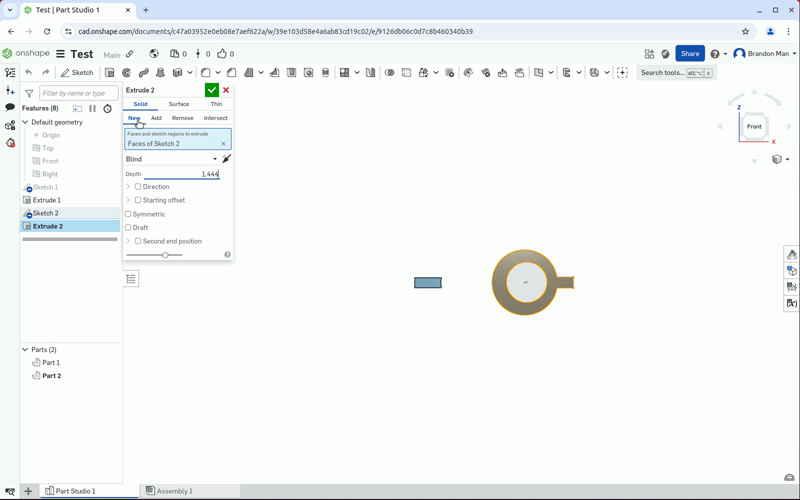
key(enter)
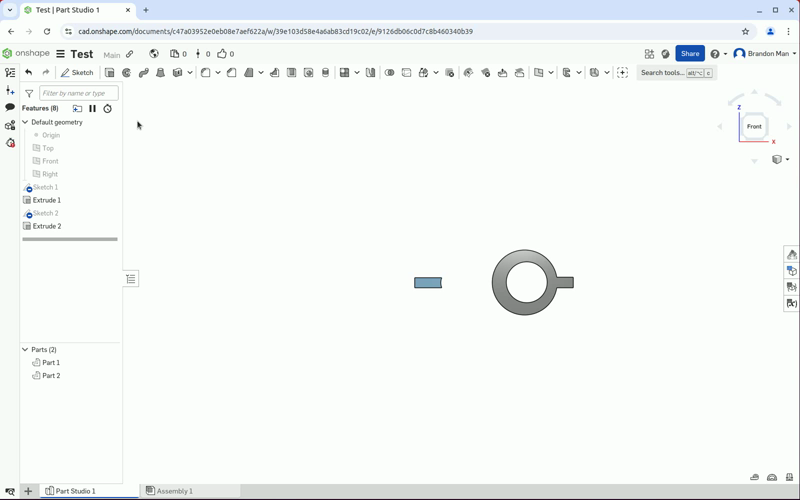
key(shift+h)
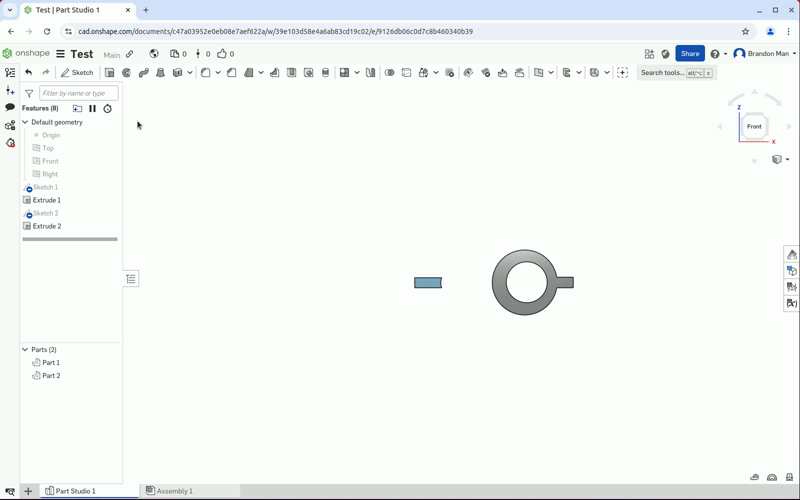
key(shift+h)
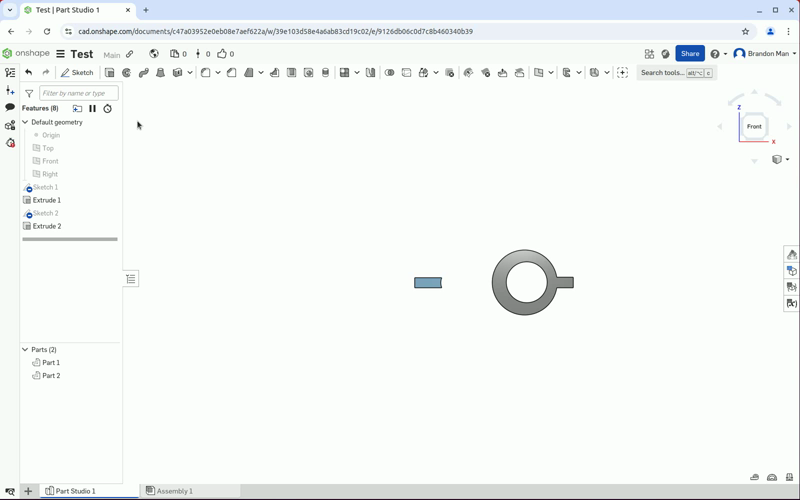
mouse_move(73, 189)
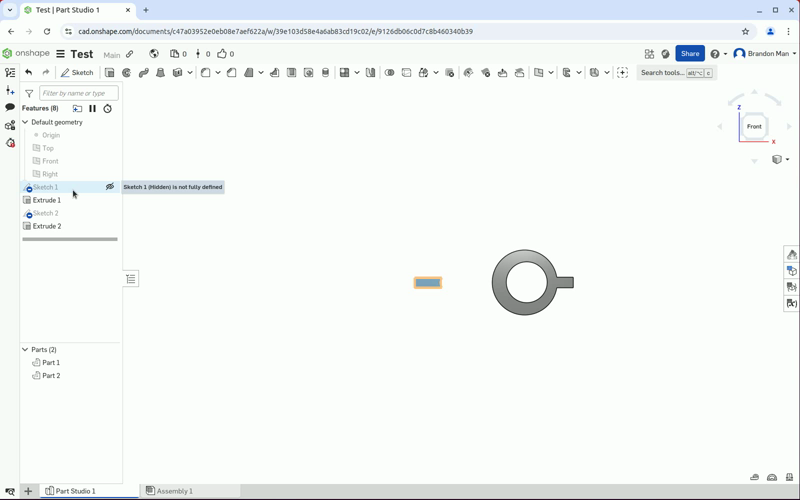
click(73, 189)
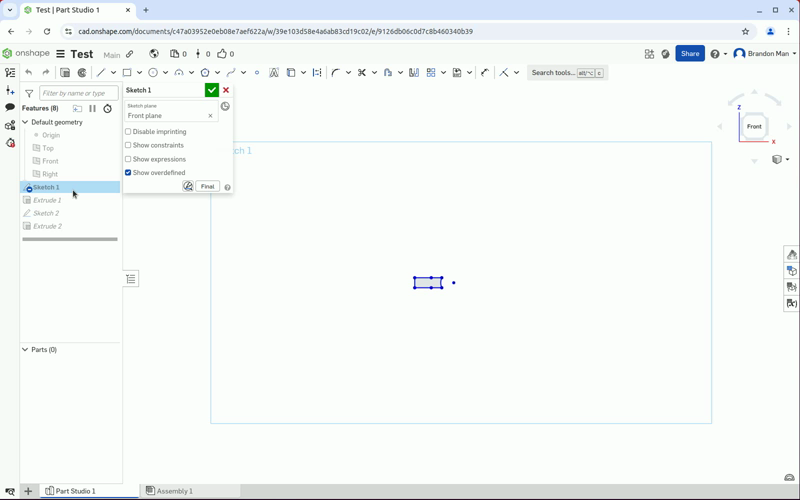
mouse_move(229, 92)
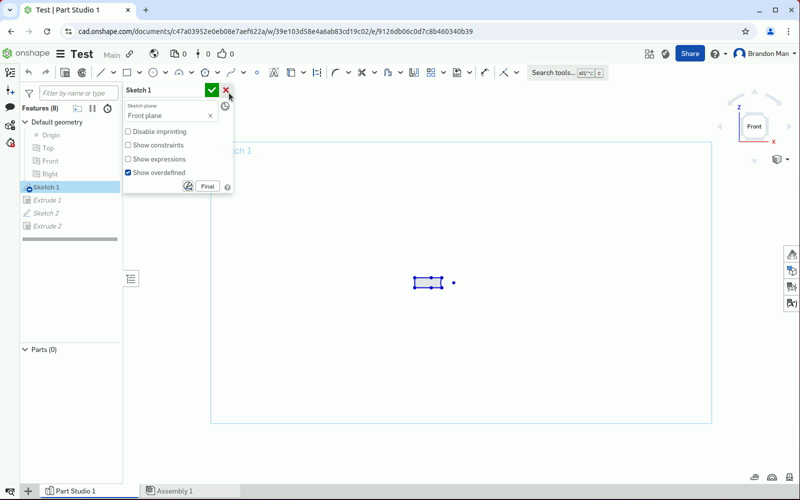
click(229, 92)
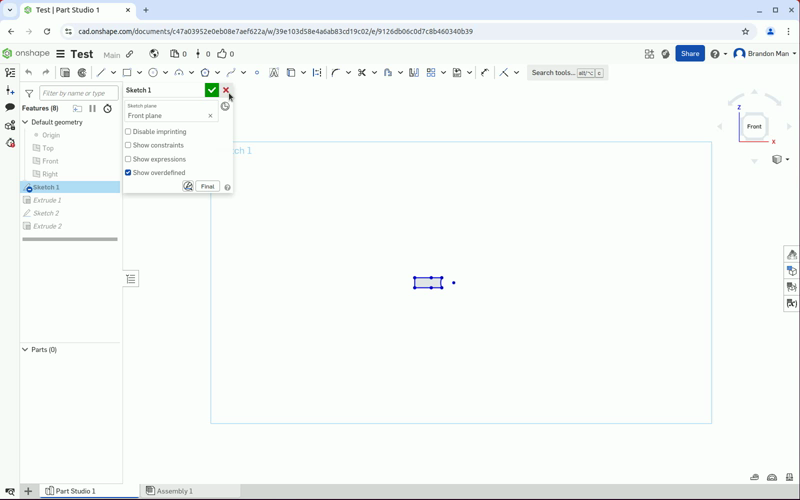
key(shift+s)
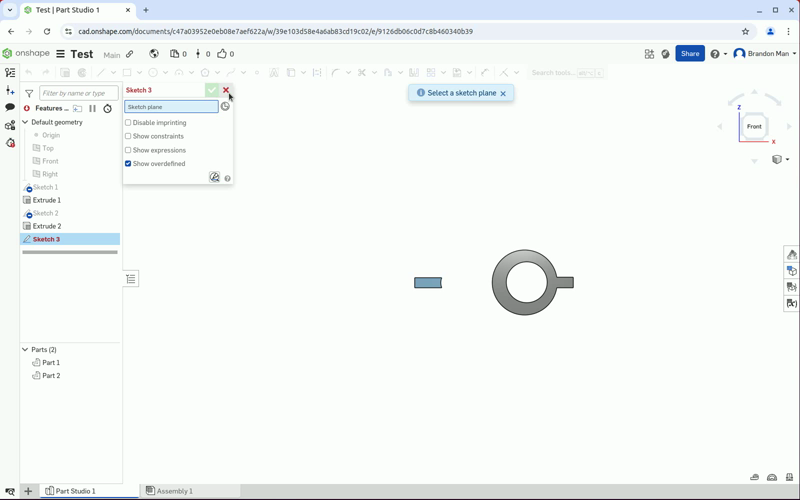
mouse_move(73, 163)
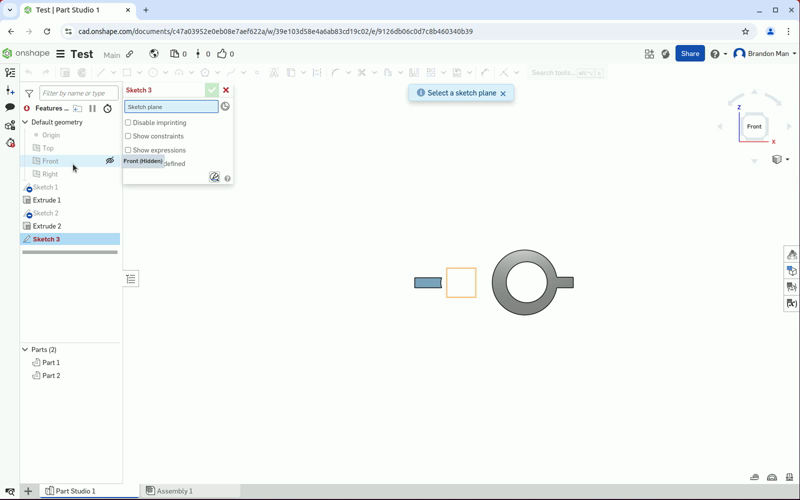
click(73, 163)
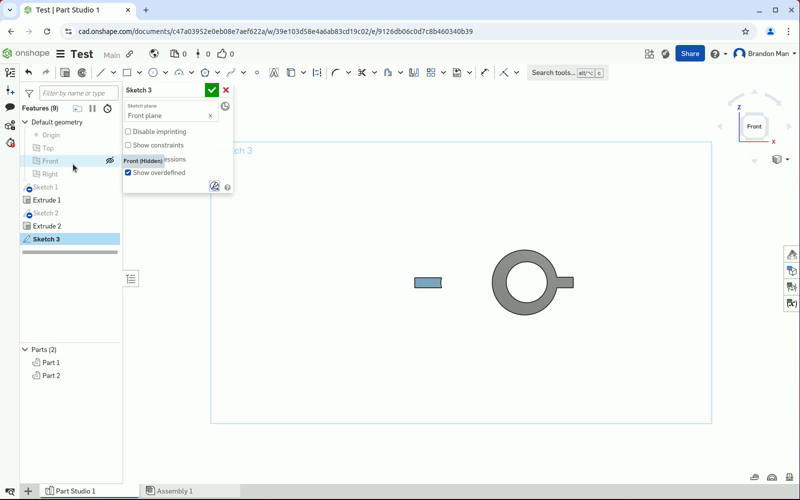
mouse_move(73, 352)
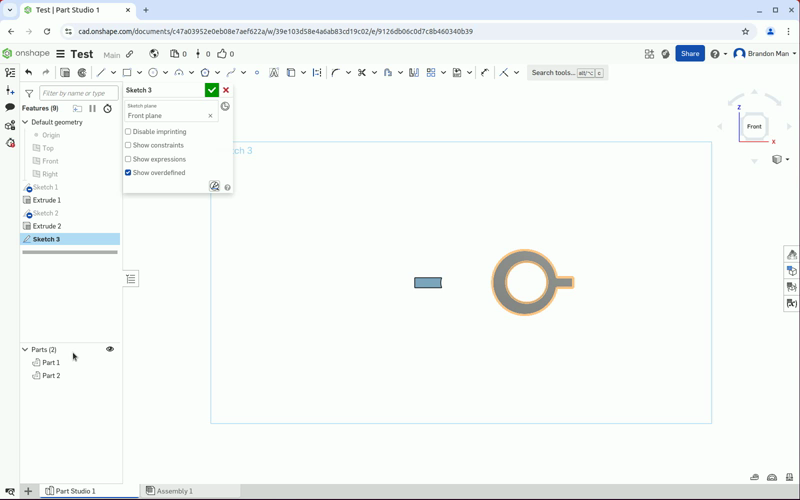
key(y)
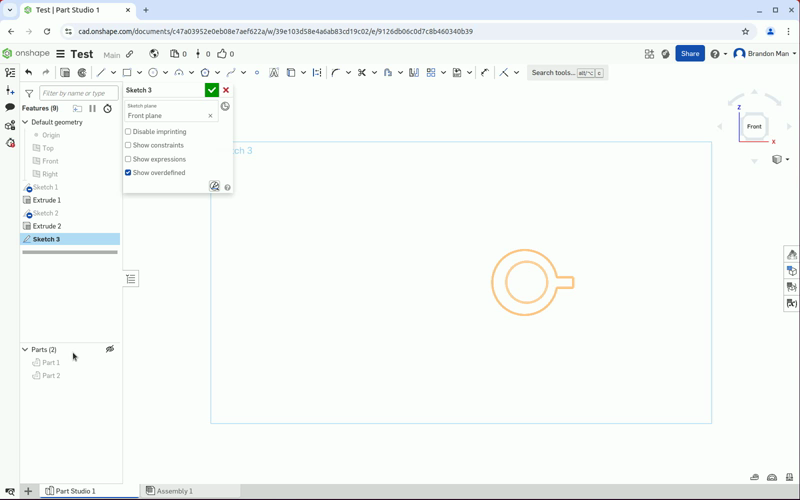
key(l)
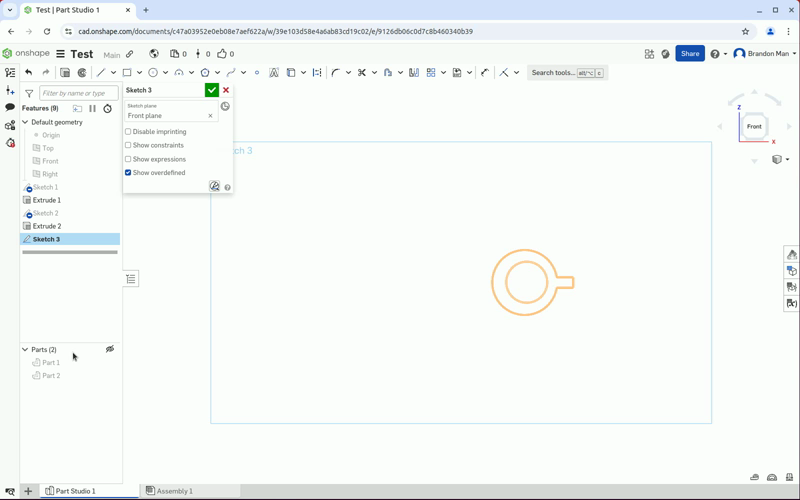
key_down(shift)
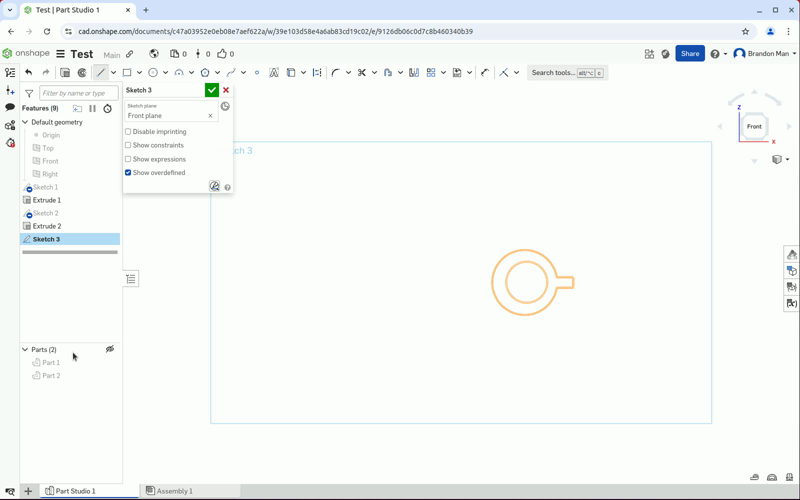
mouse_move(491, 287)
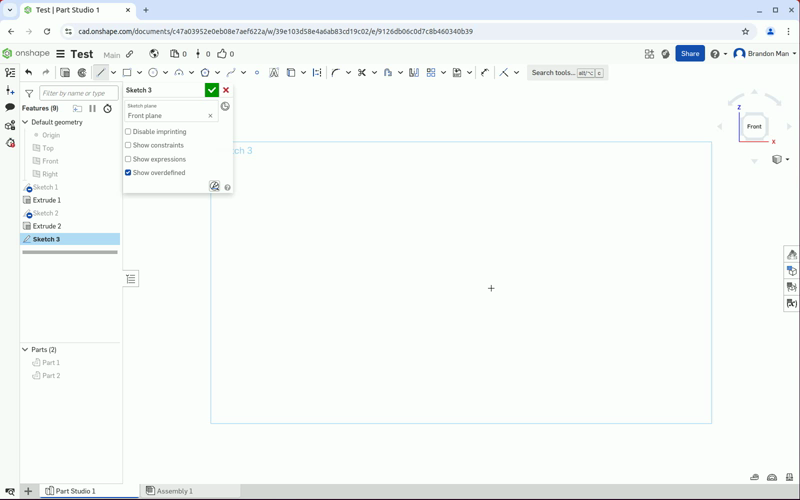
click(491, 287)
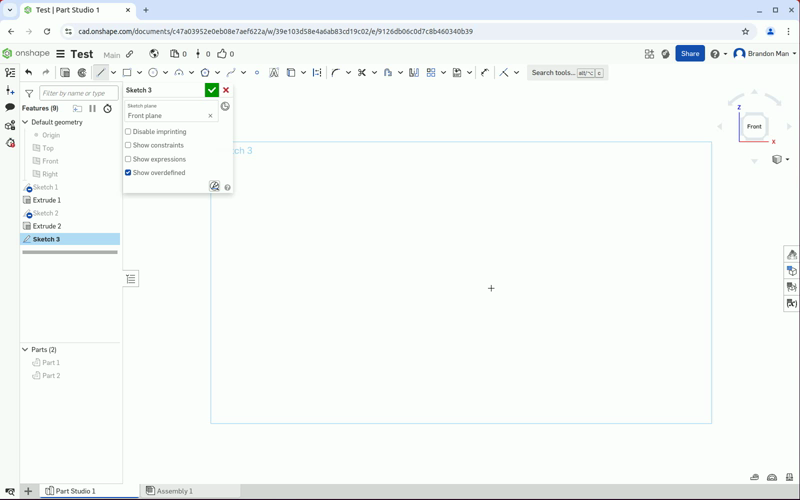
key_up(shift)
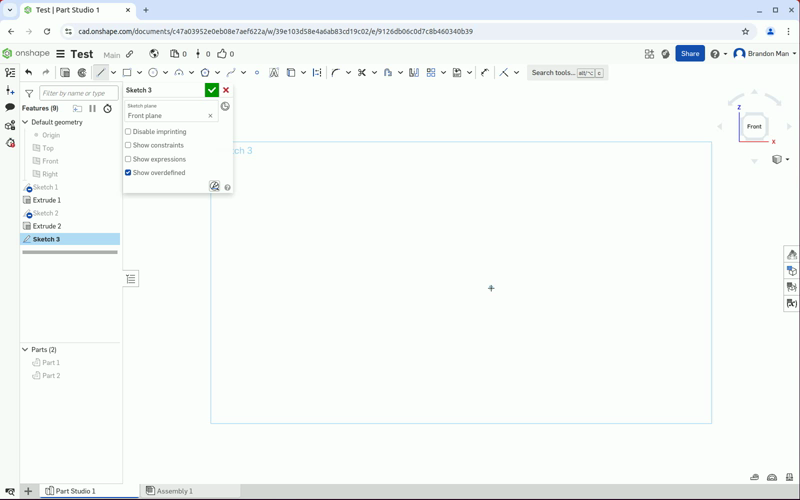
key_down(shift)
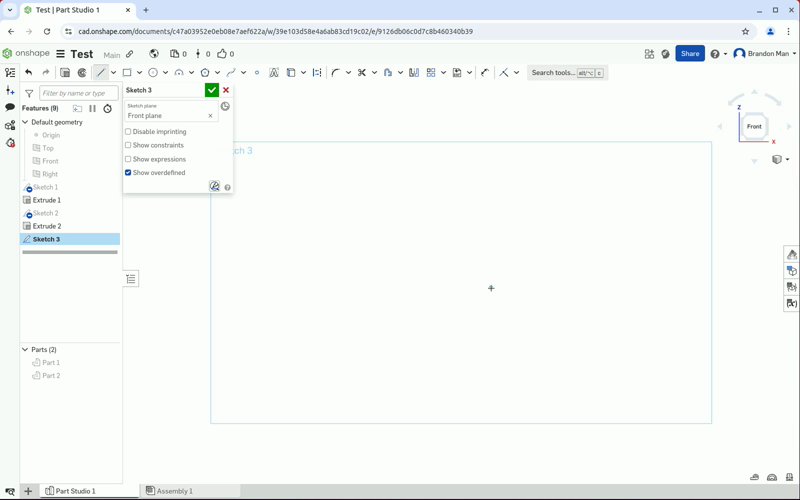
mouse_move(521, 287)
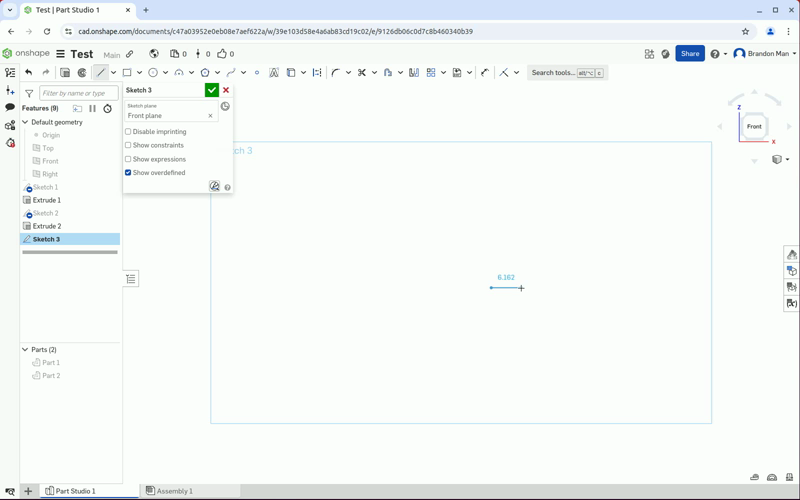
mouse_move(498, 287)
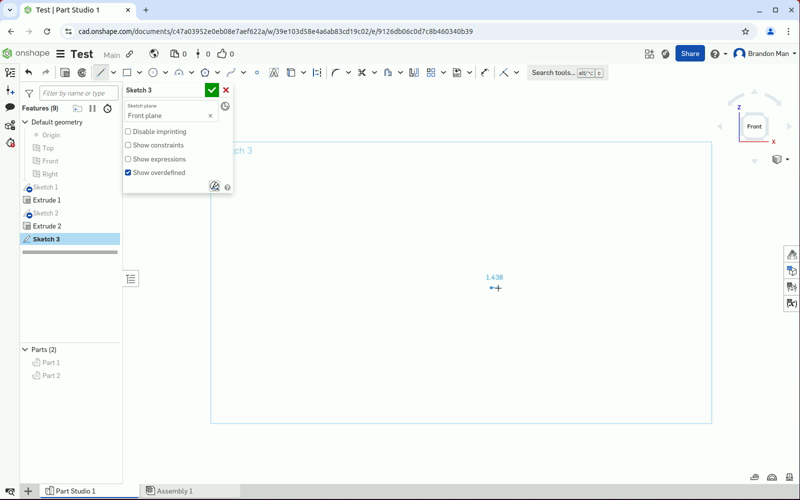
scroll(6)
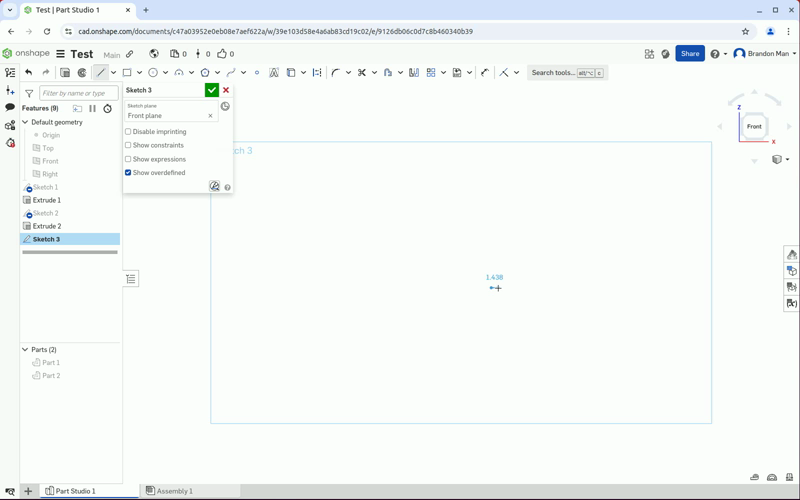
scroll(6)
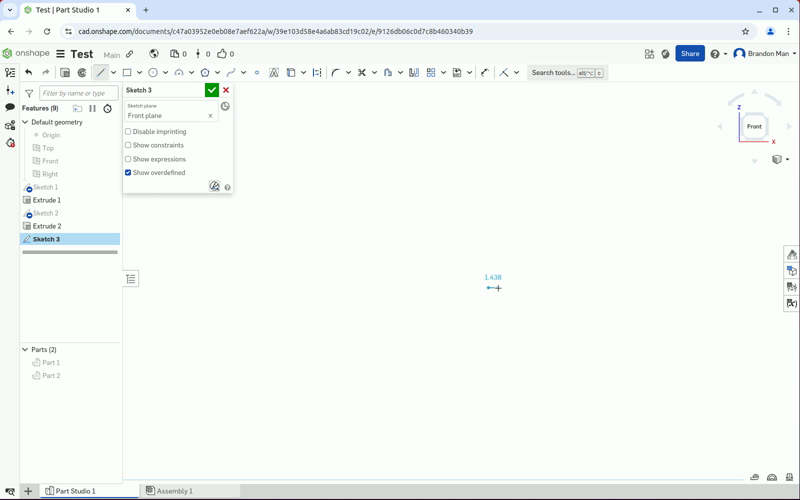
scroll(6)
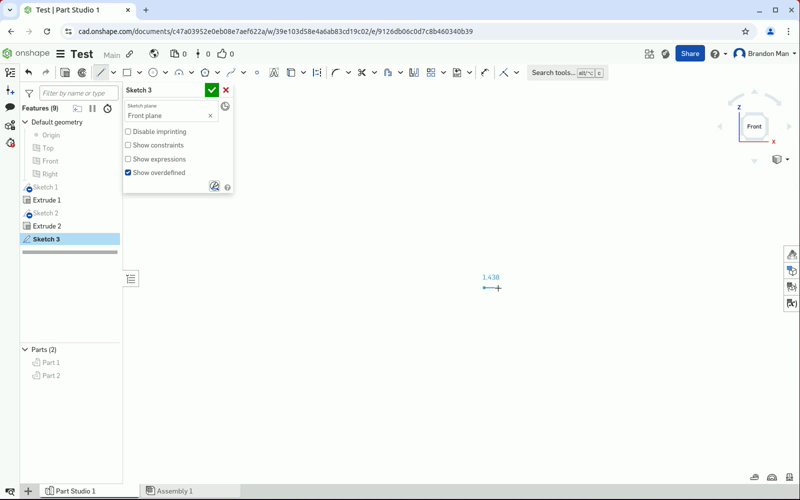
scroll(6)
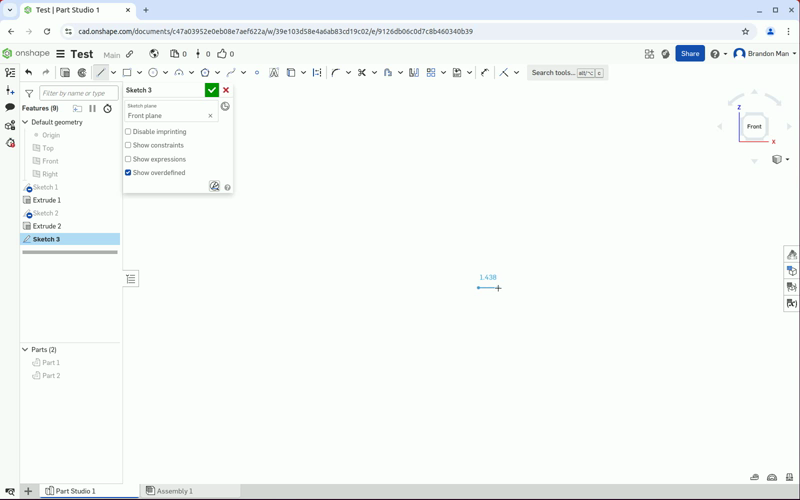
scroll(6)
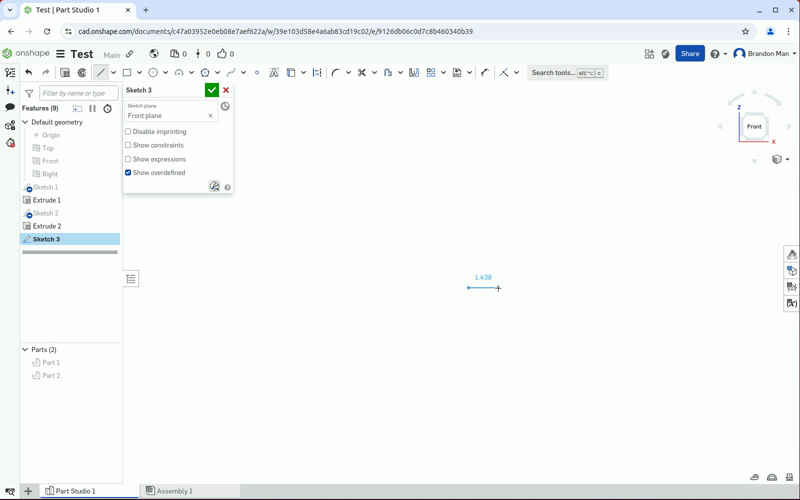
scroll(6)
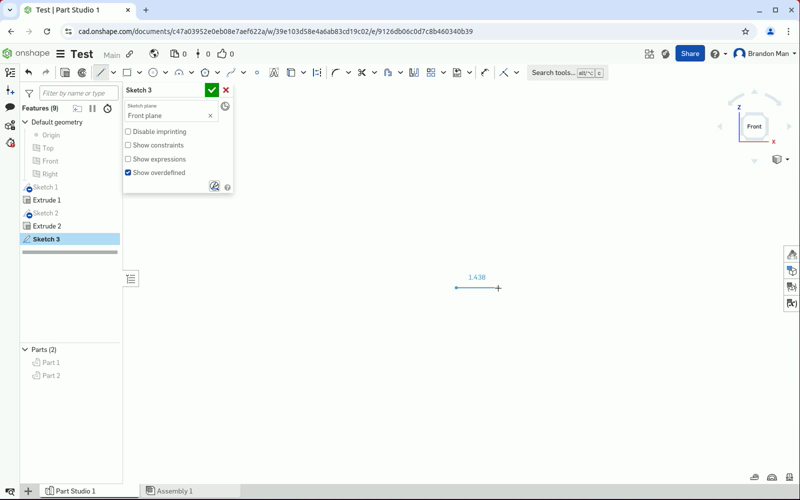
scroll(6)
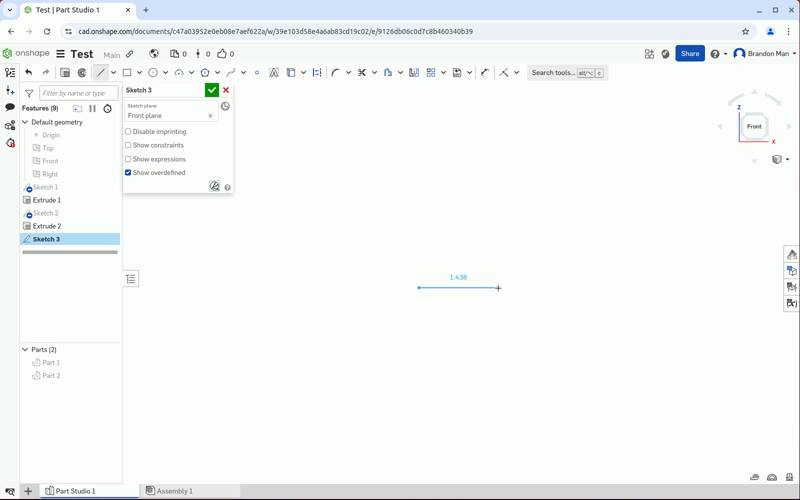
click(498, 287)
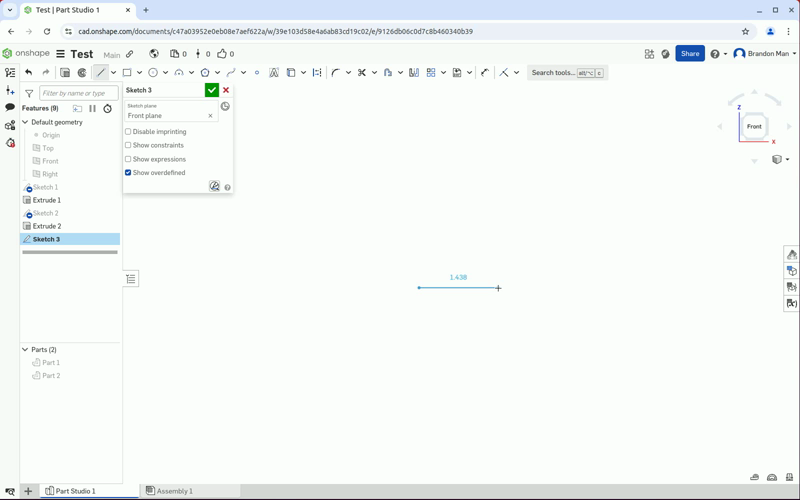
scroll(-6)
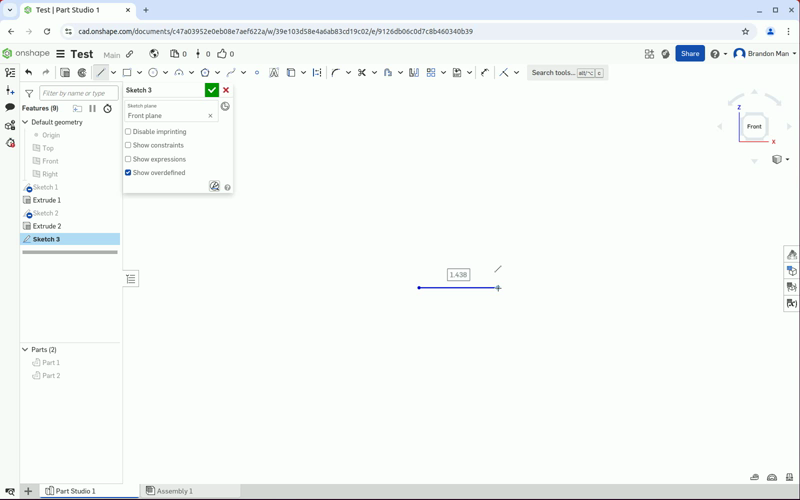
scroll(-6)
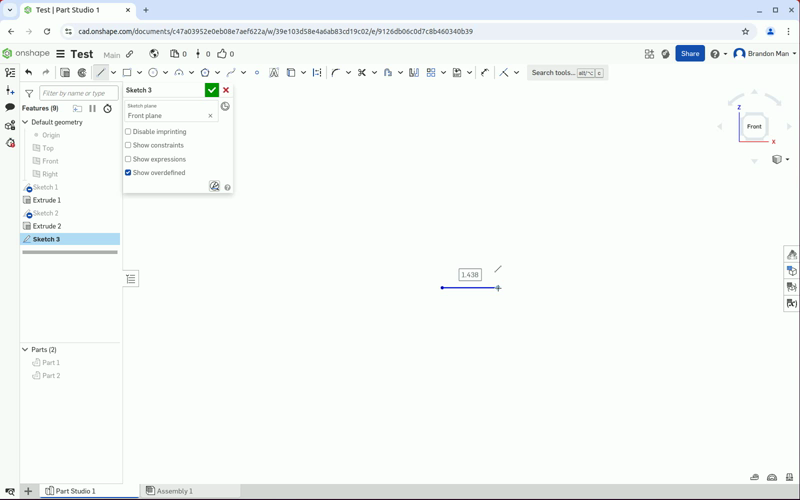
scroll(-6)
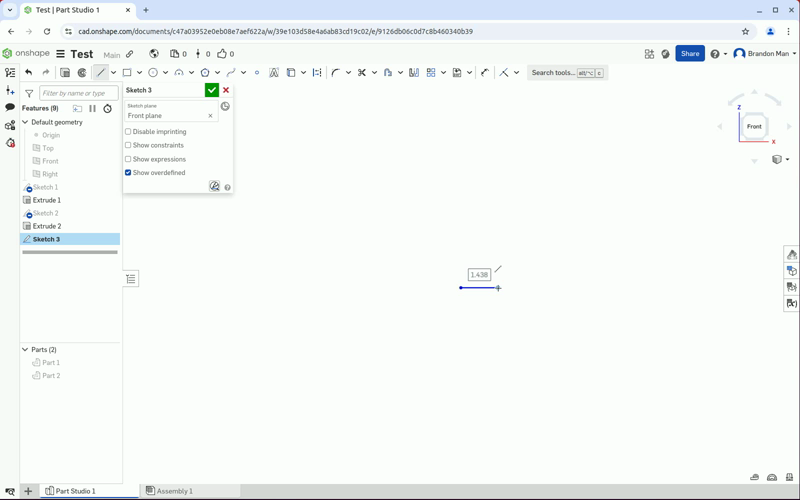
scroll(-6)
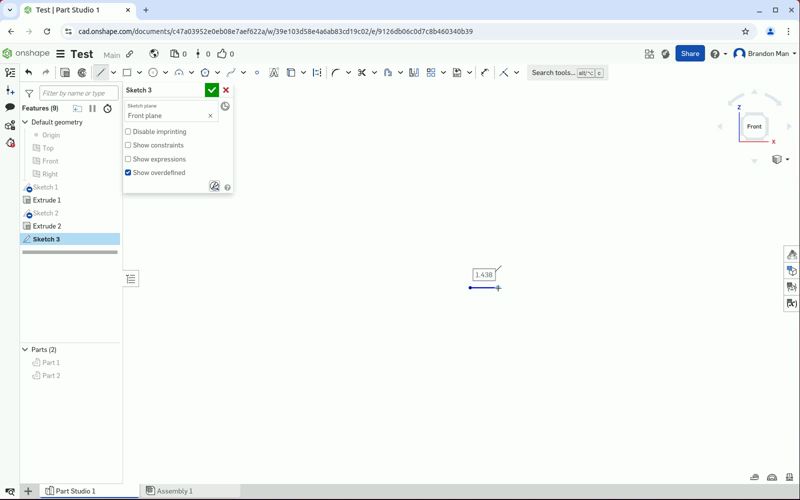
scroll(-6)
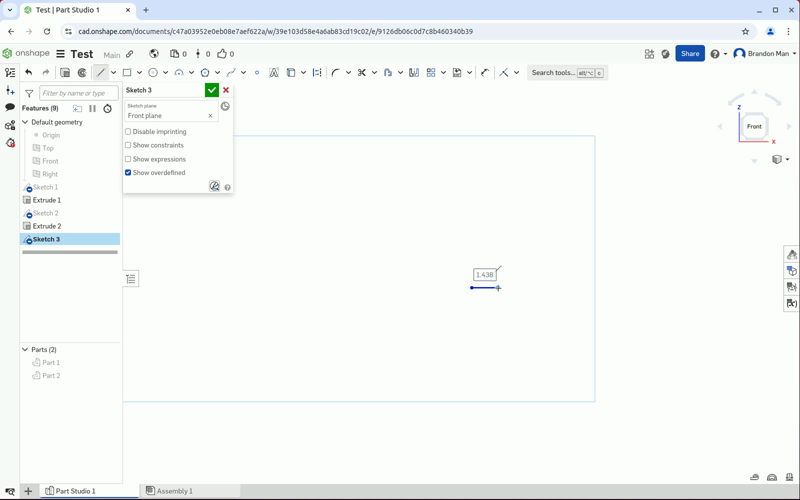
scroll(-6)
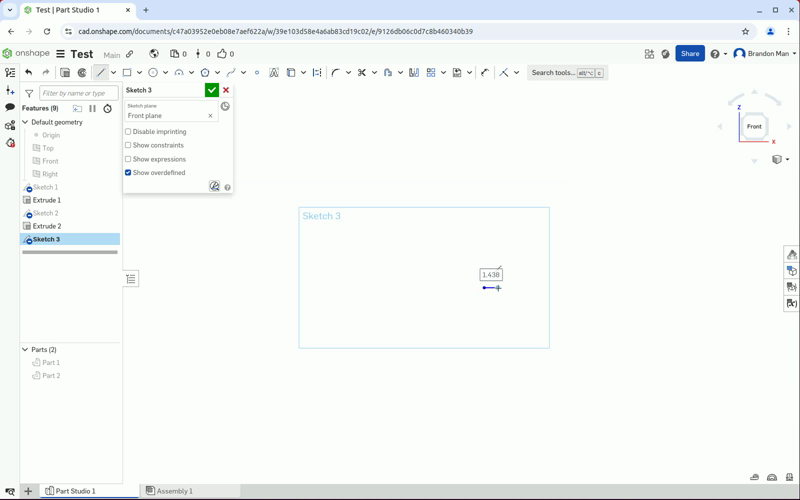
scroll(-6)
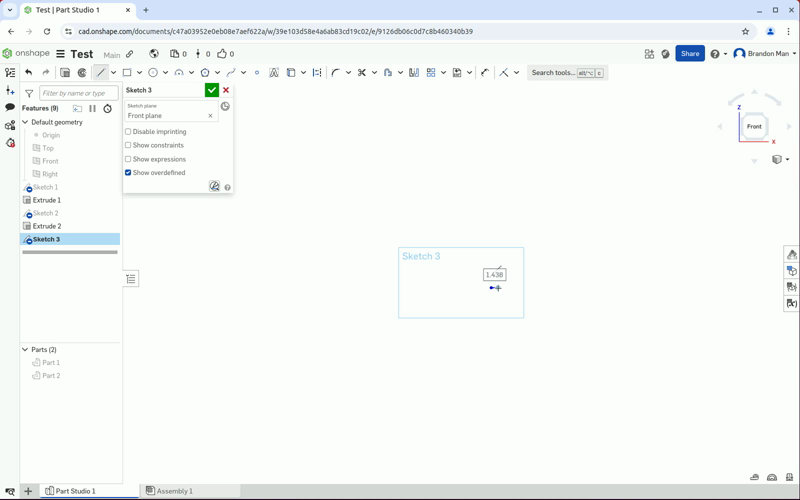
key_up(shift)
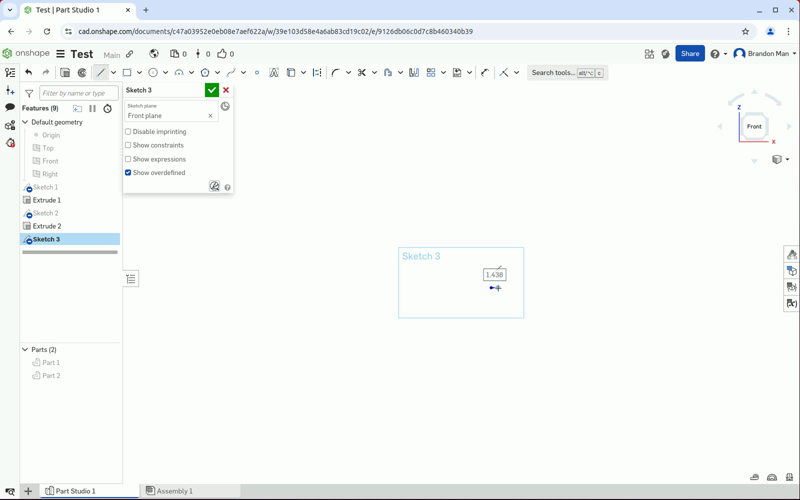
key(esc)
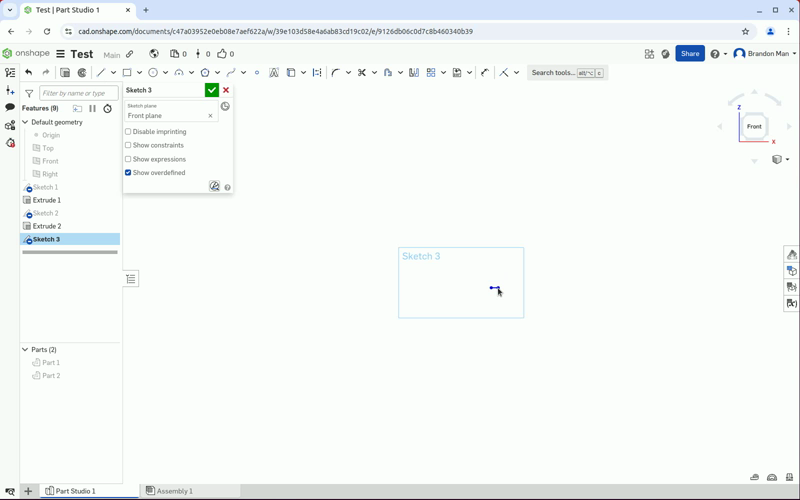
key(a)
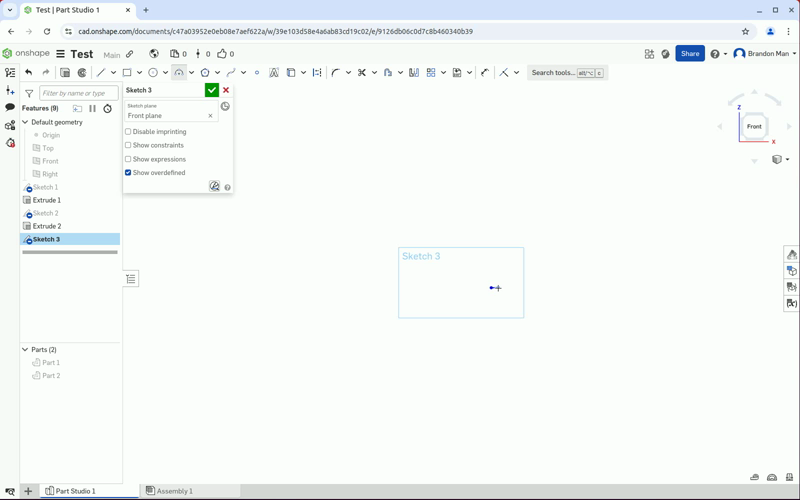
mouse_move(498, 287)
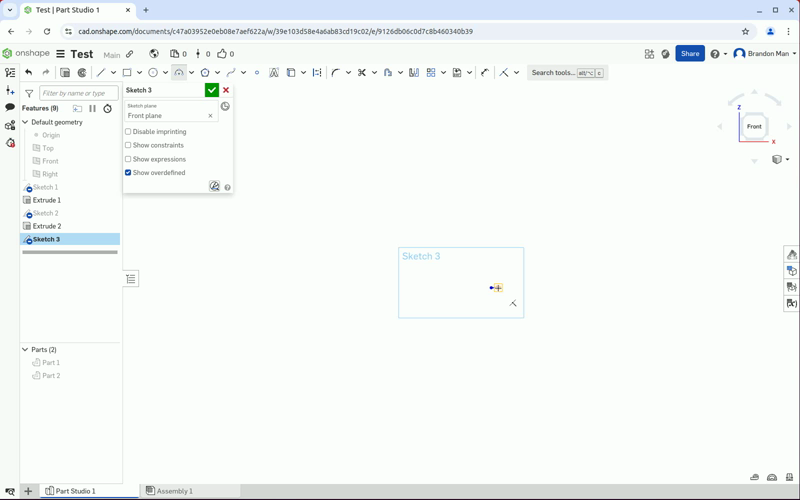
click(498, 287)
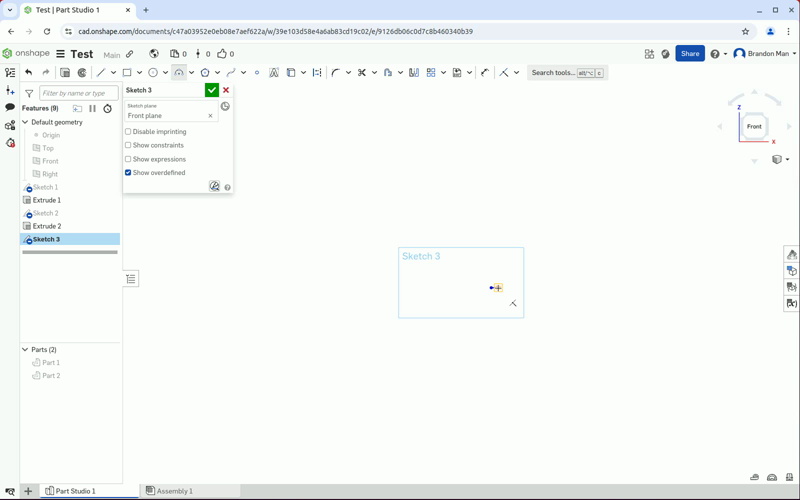
key_down(shift)
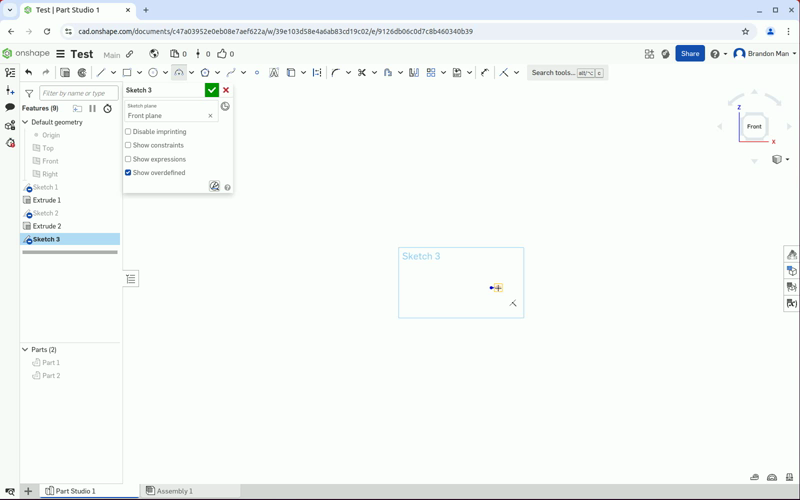
mouse_move(498, 277)
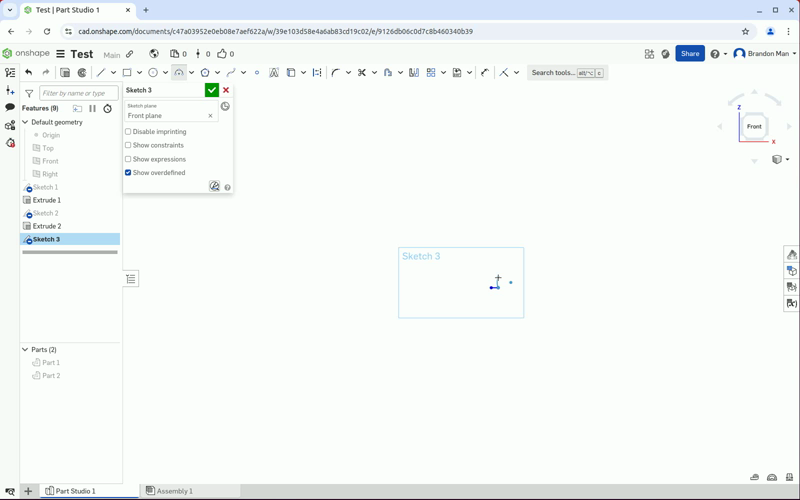
click(498, 277)
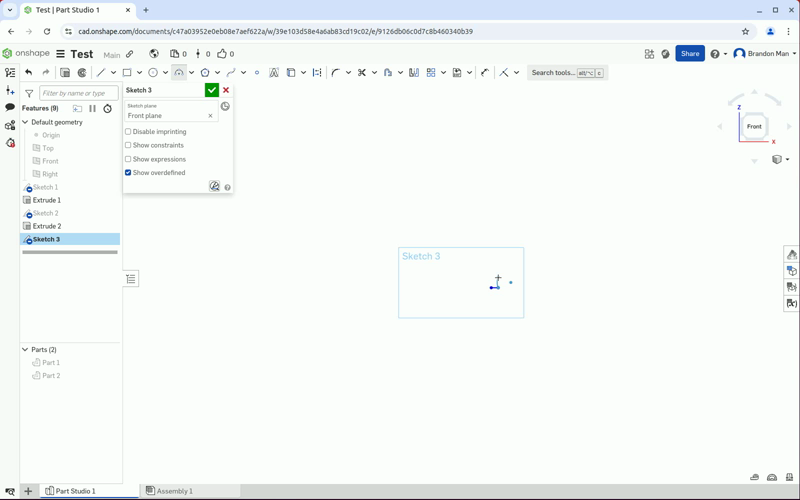
mouse_move(497, 282)
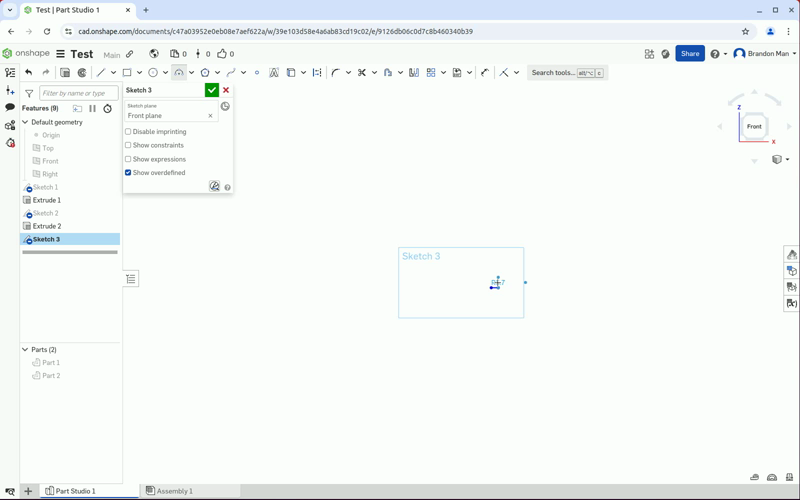
click(497, 282)
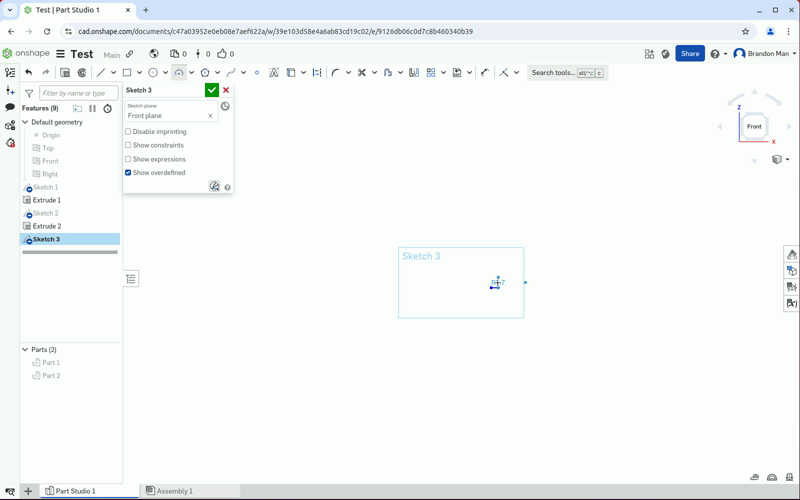
key_up(shift)
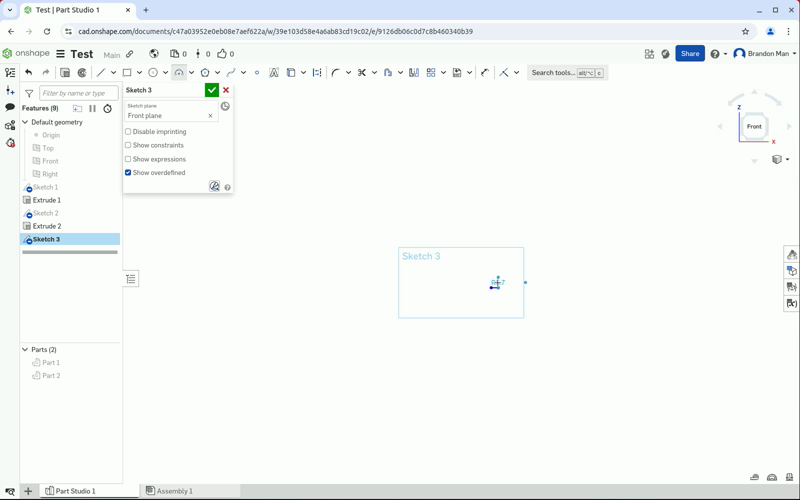
key(esc)
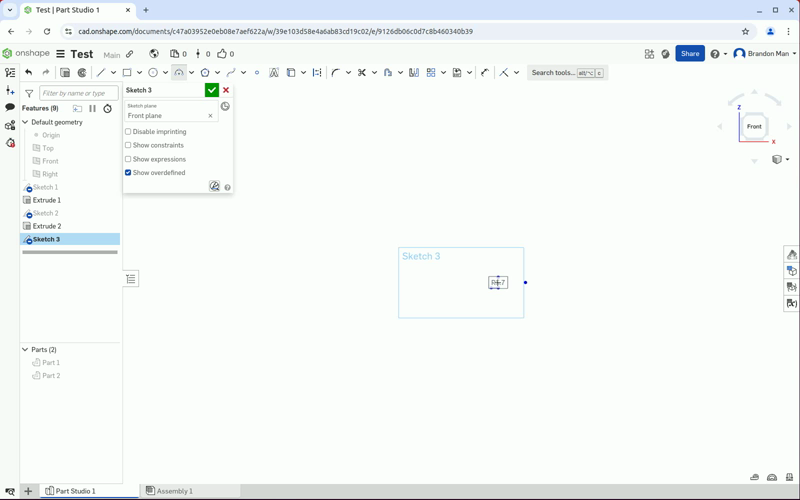
key(l)
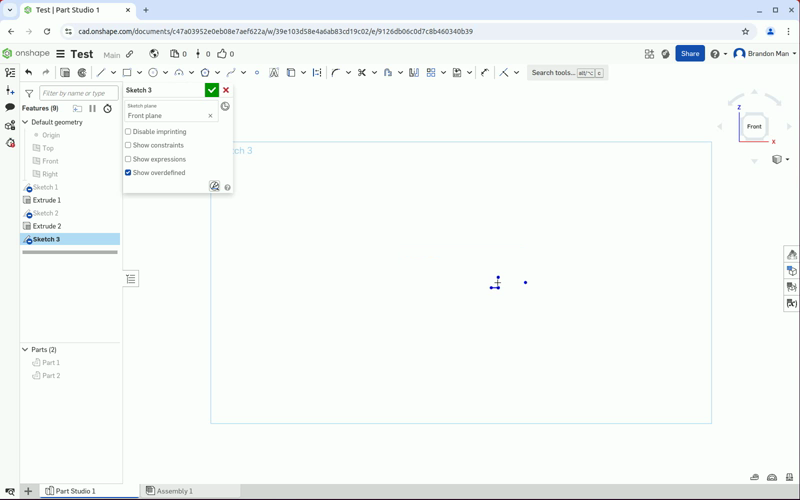
mouse_move(498, 277)
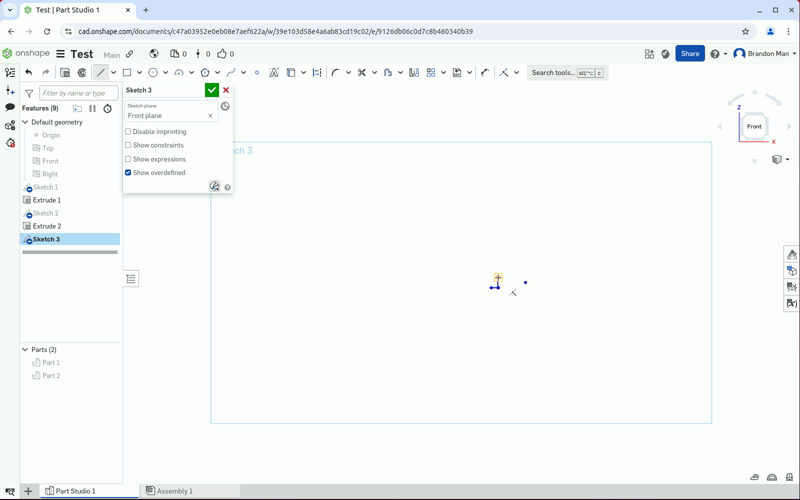
click(498, 277)
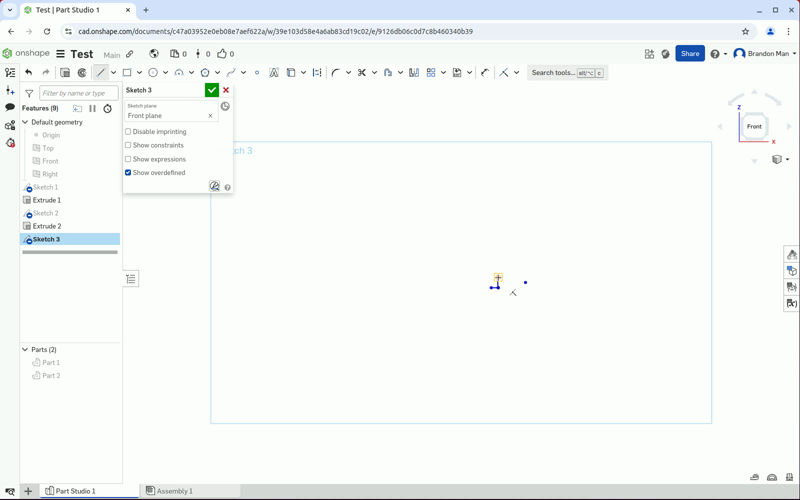
key_down(shift)
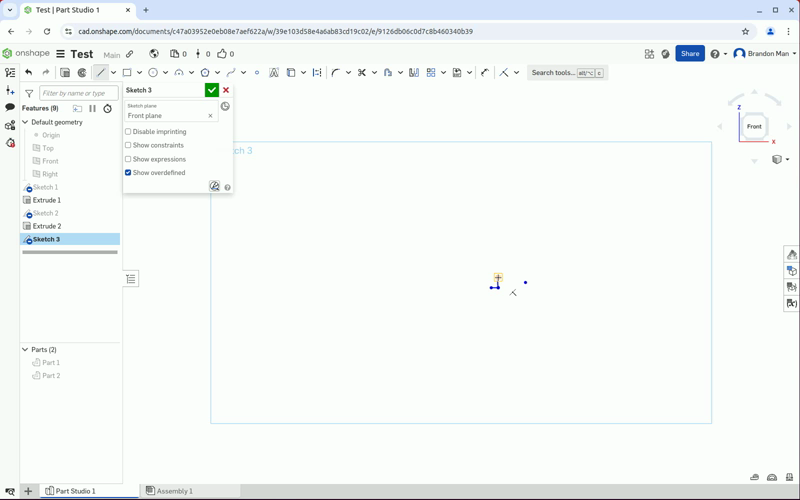
mouse_move(528, 277)
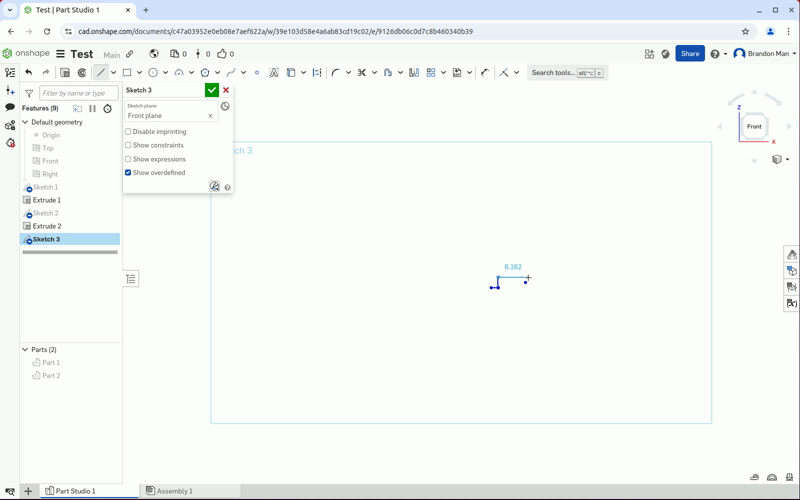
mouse_move(491, 277)
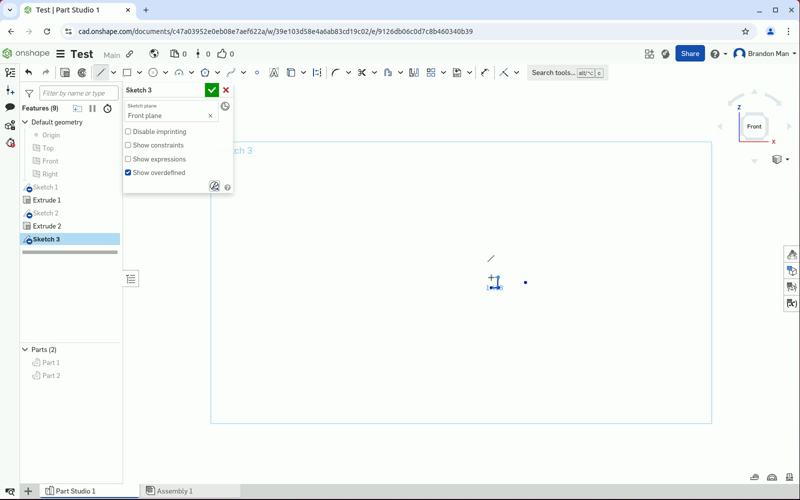
scroll(6)
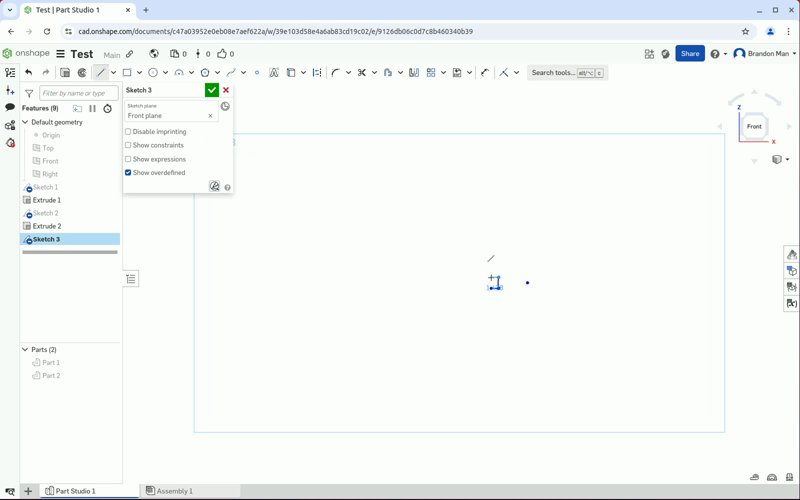
scroll(6)
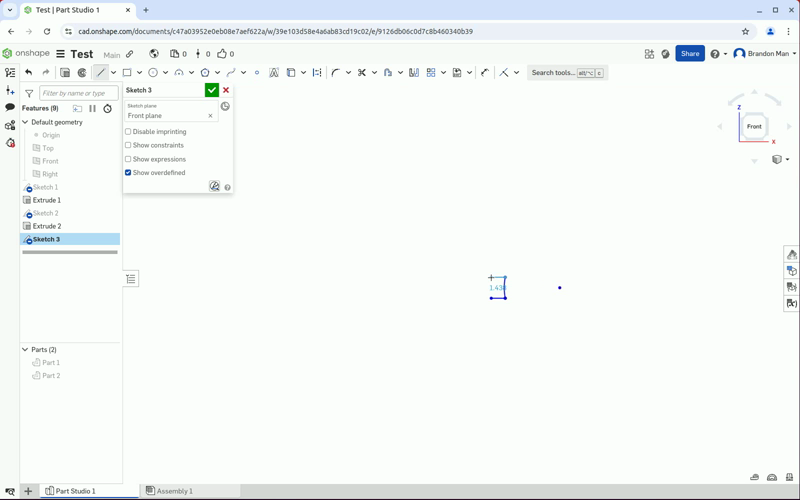
scroll(6)
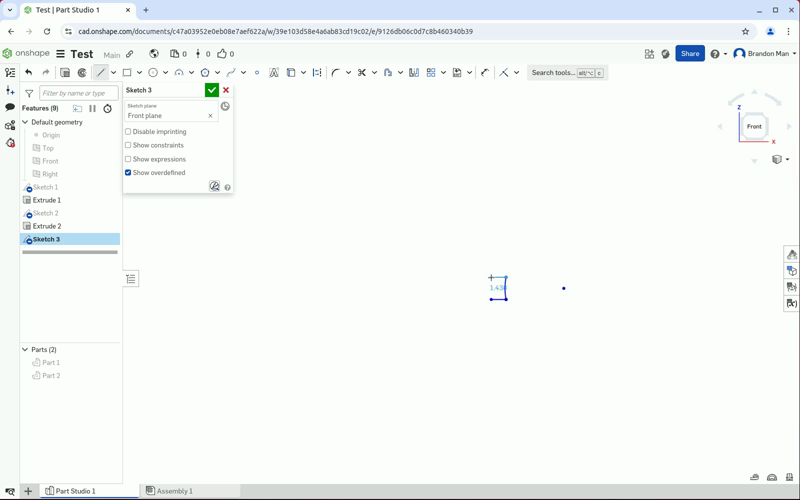
scroll(6)
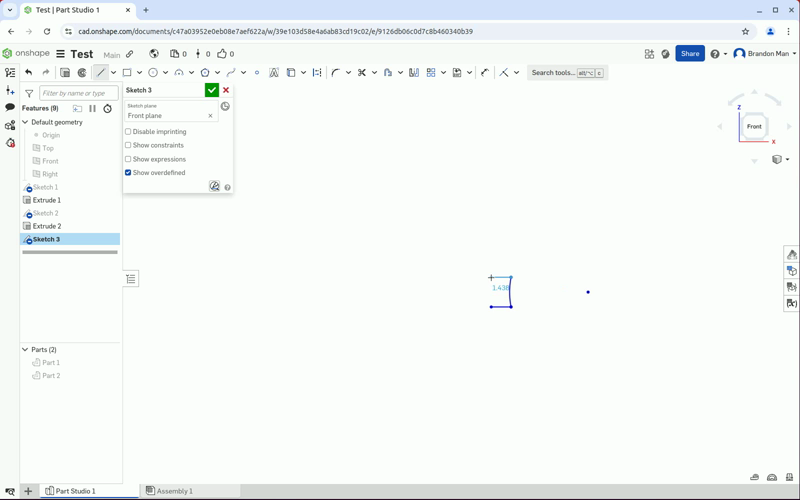
scroll(6)
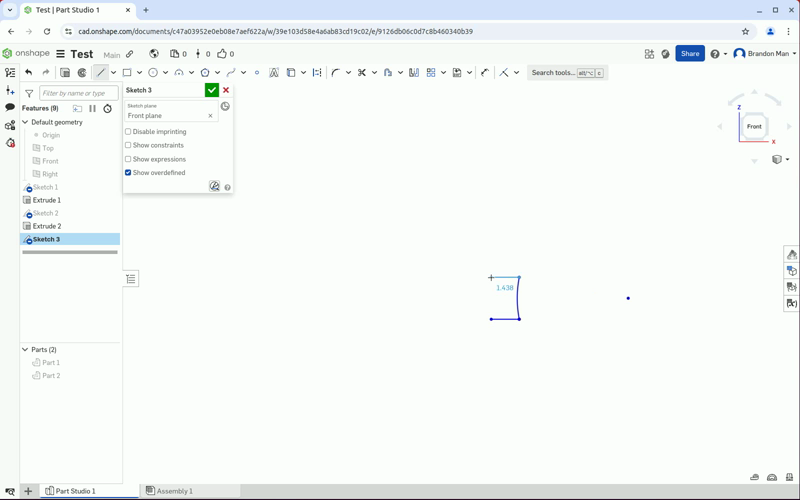
scroll(6)
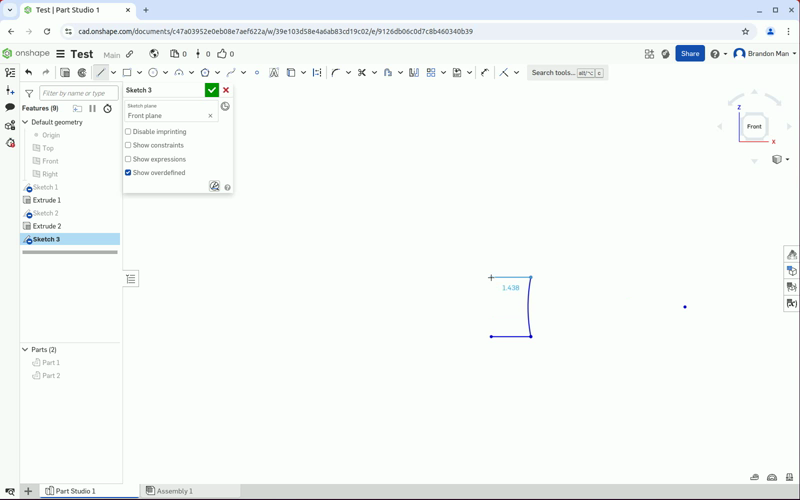
scroll(6)
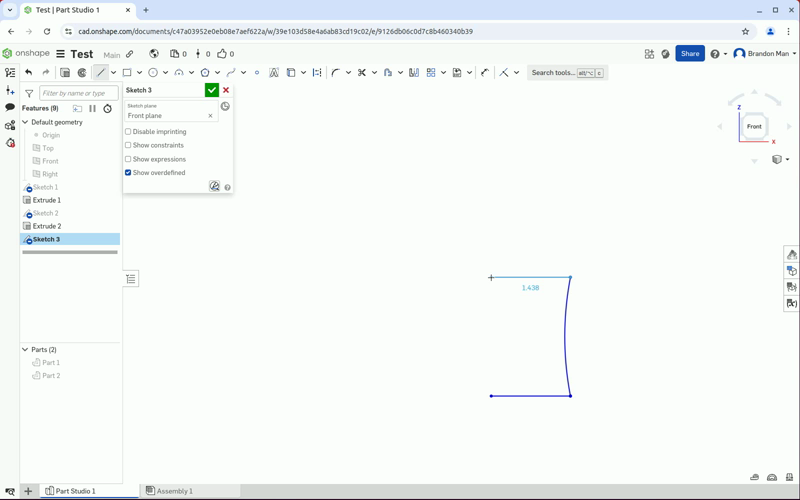
click(491, 277)
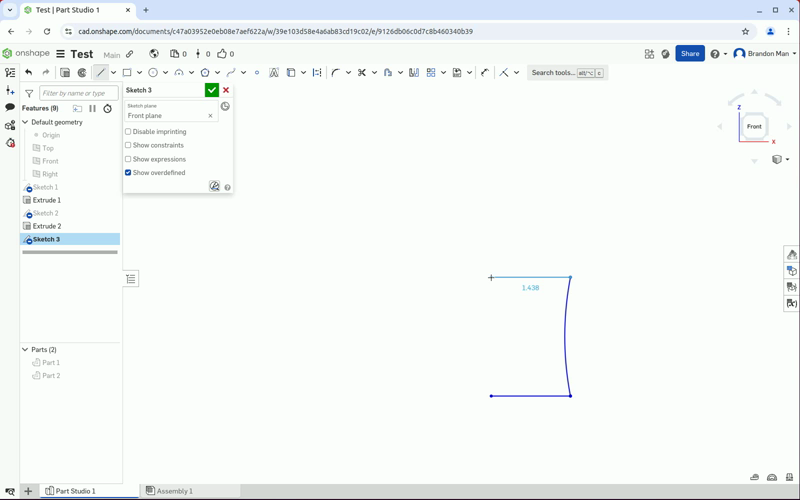
scroll(-6)
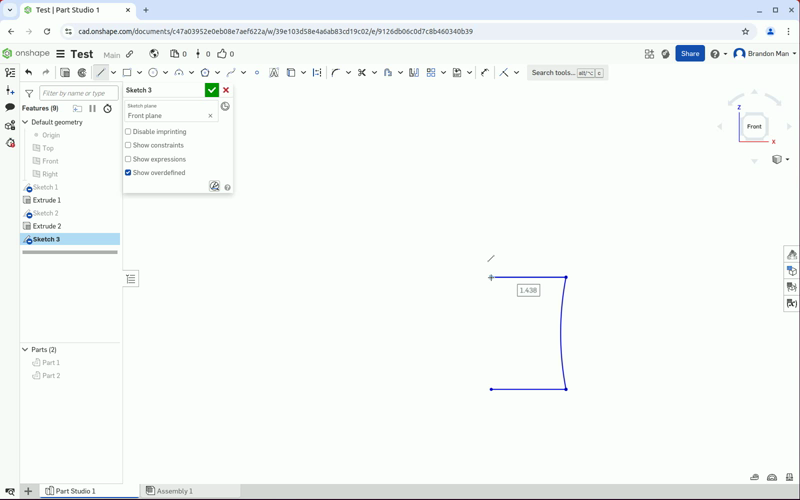
scroll(-6)
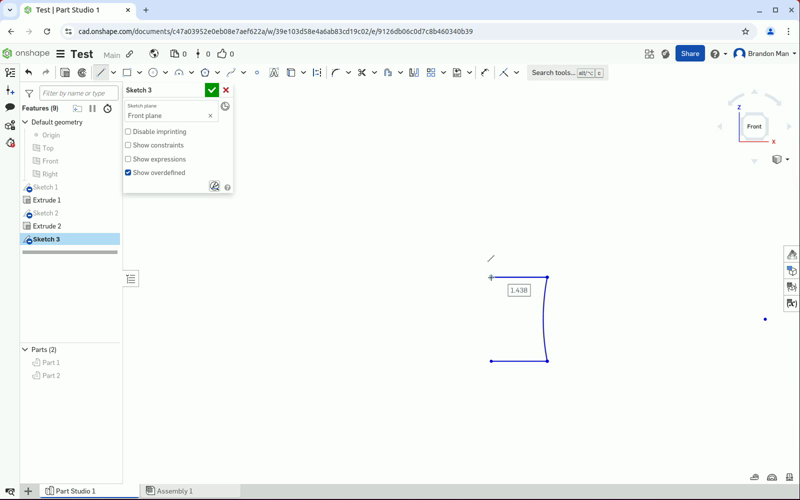
scroll(-6)
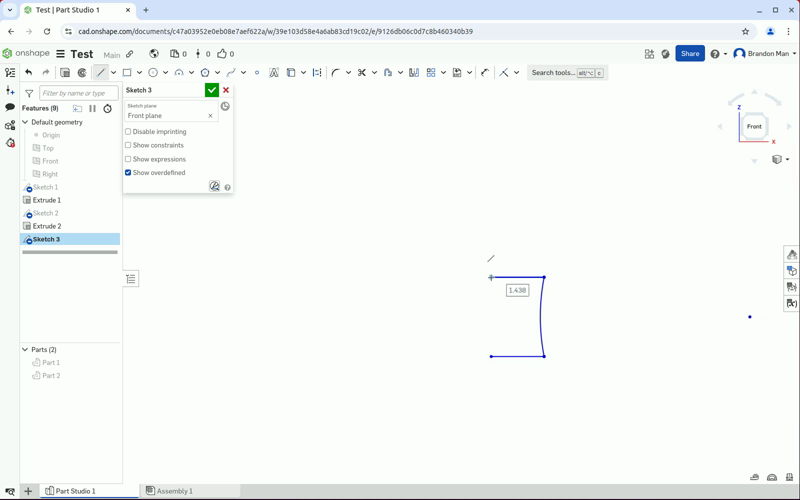
scroll(-6)
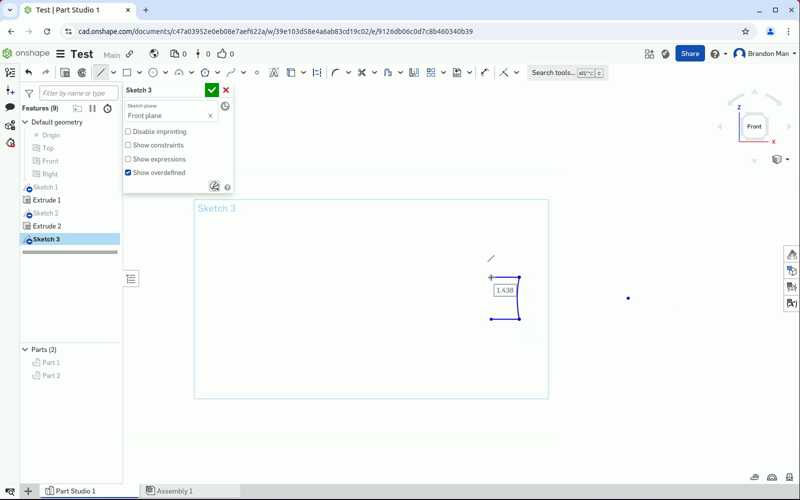
scroll(-6)
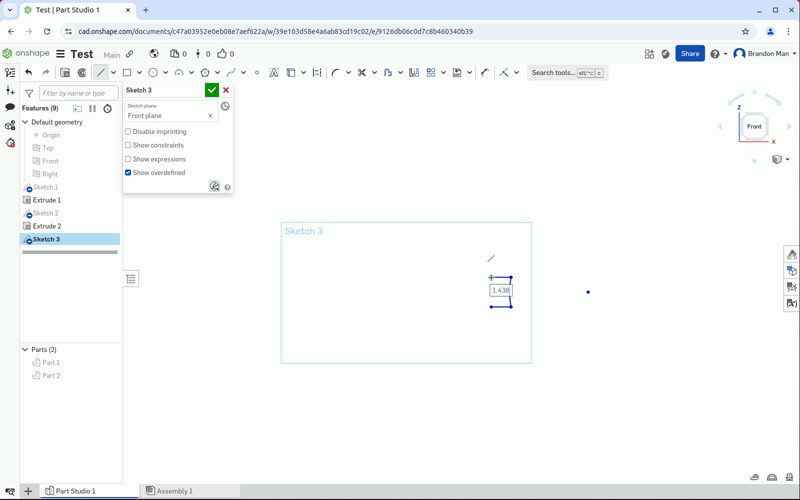
scroll(-6)
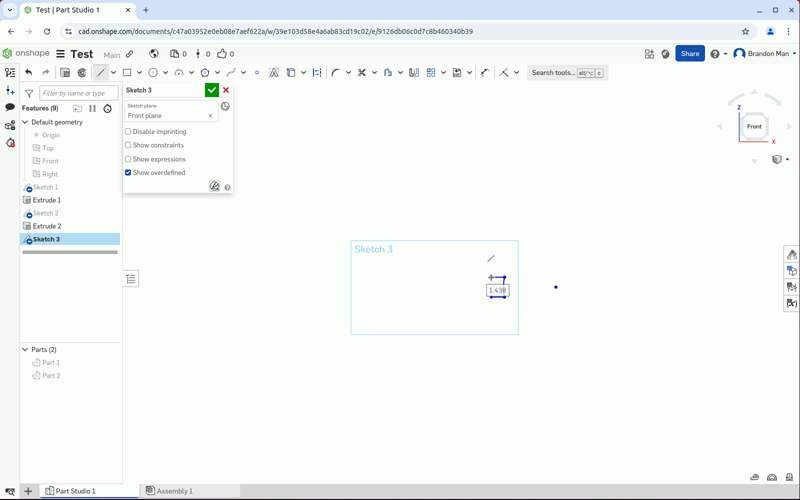
scroll(-6)
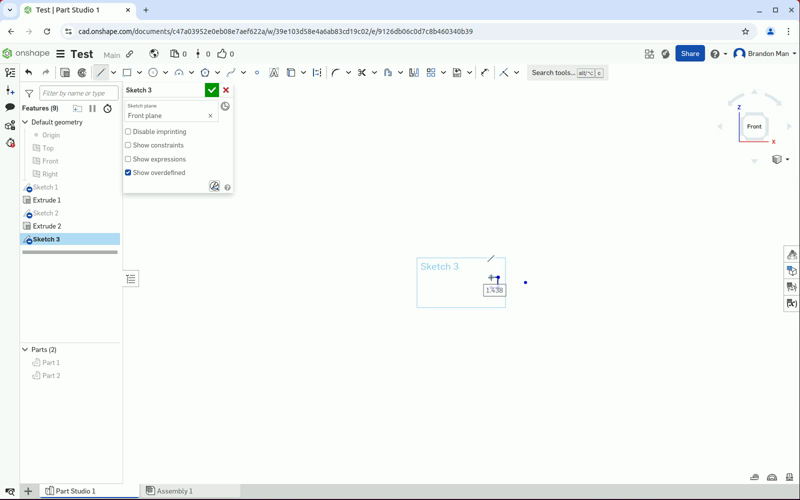
key_up(shift)
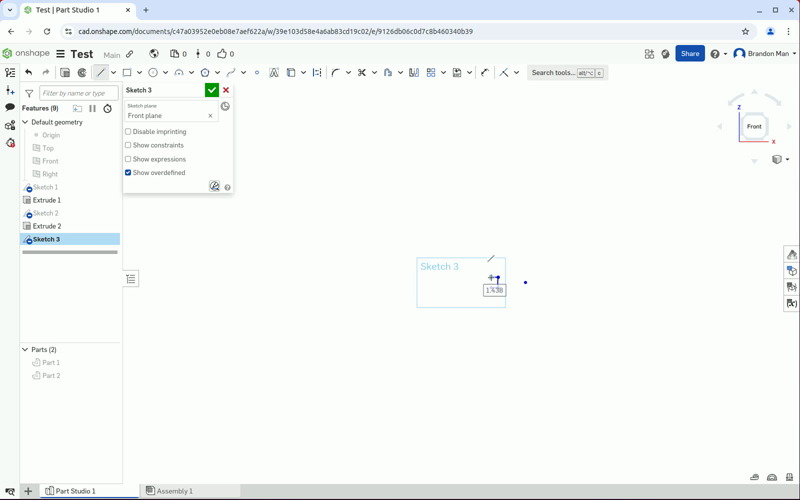
key(esc)
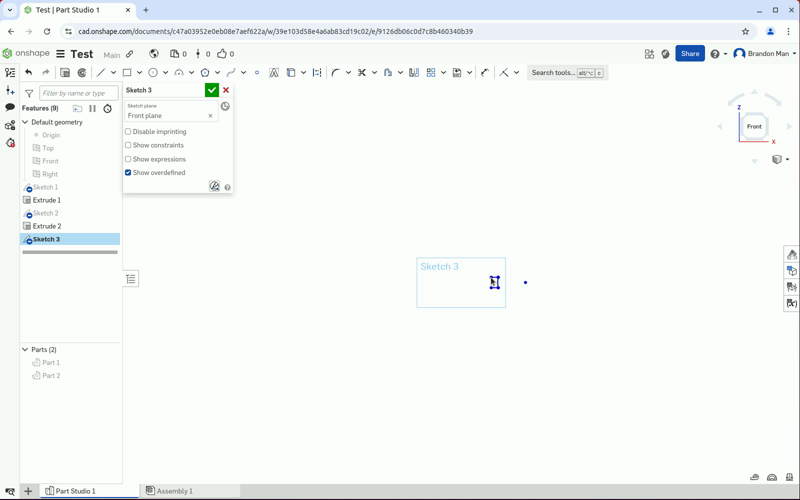
key(a)
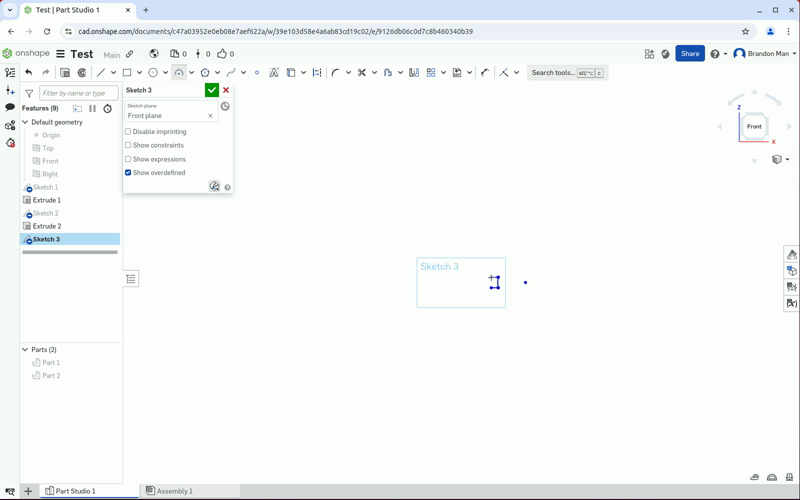
mouse_move(491, 277)
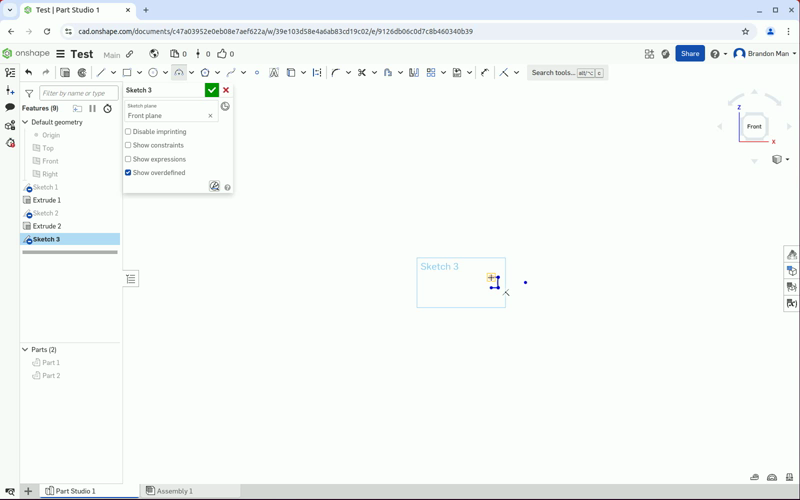
click(491, 277)
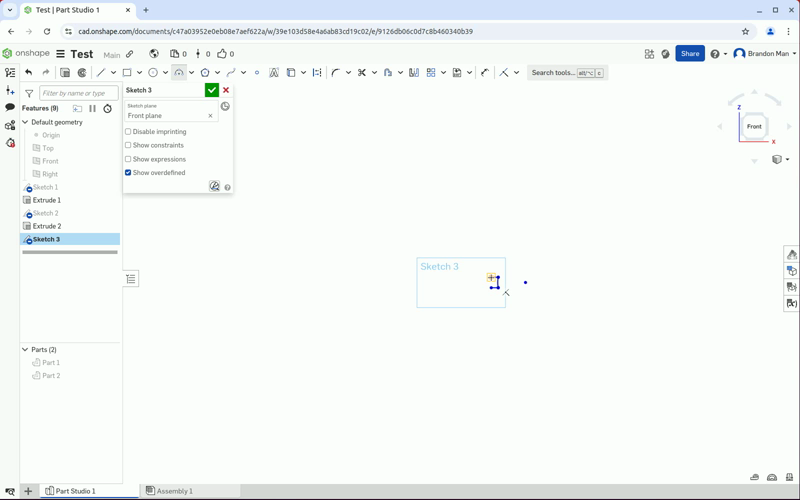
mouse_move(491, 287)
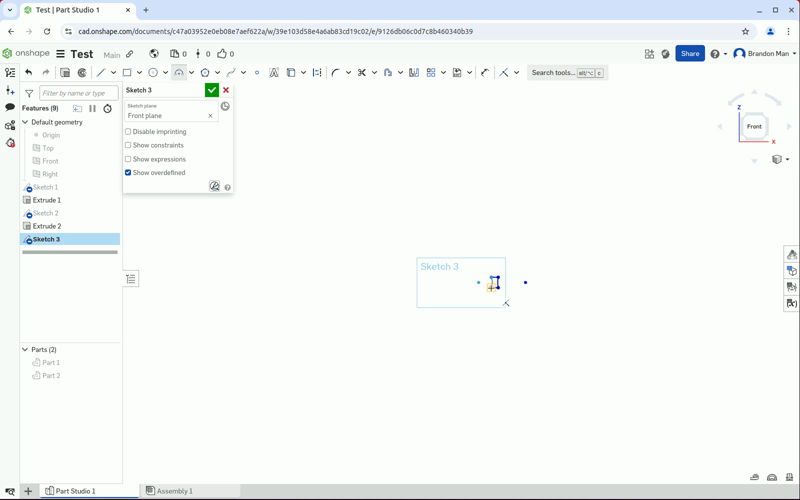
click(491, 287)
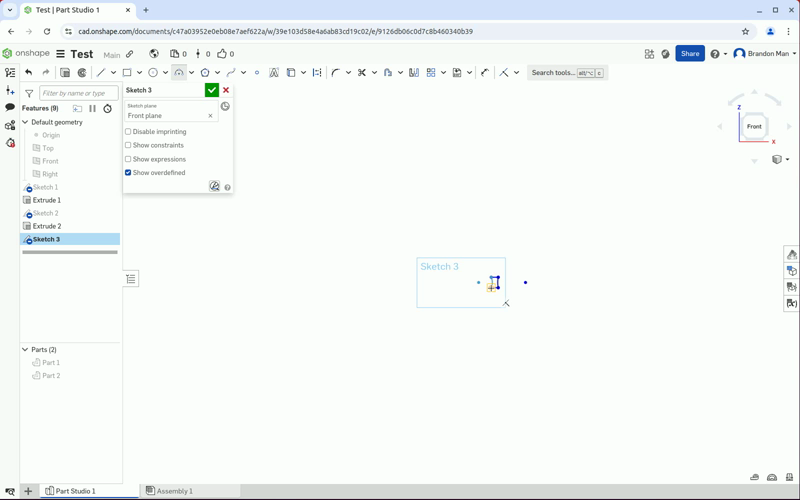
key_down(shift)
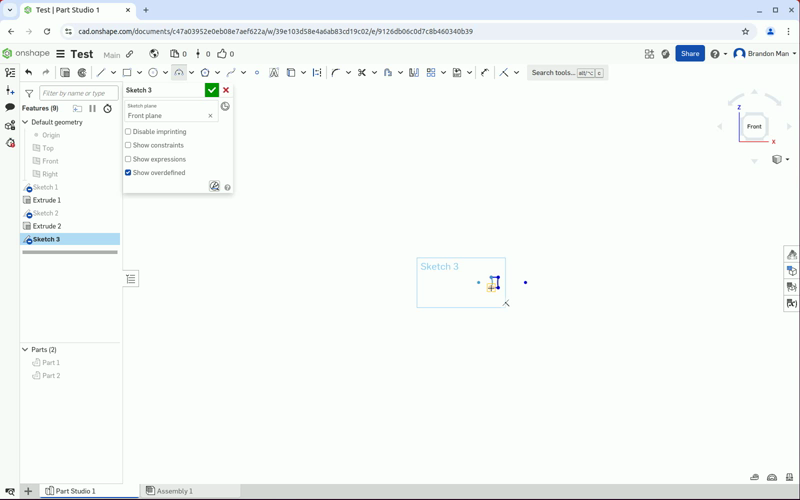
mouse_move(492, 282)
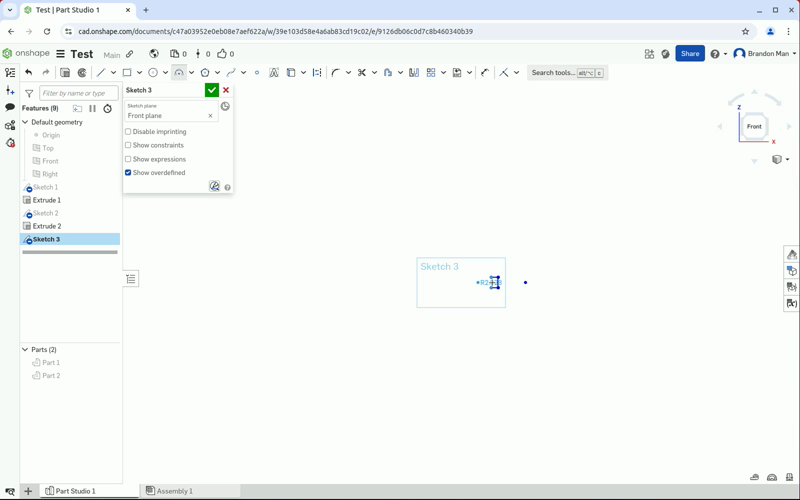
click(492, 282)
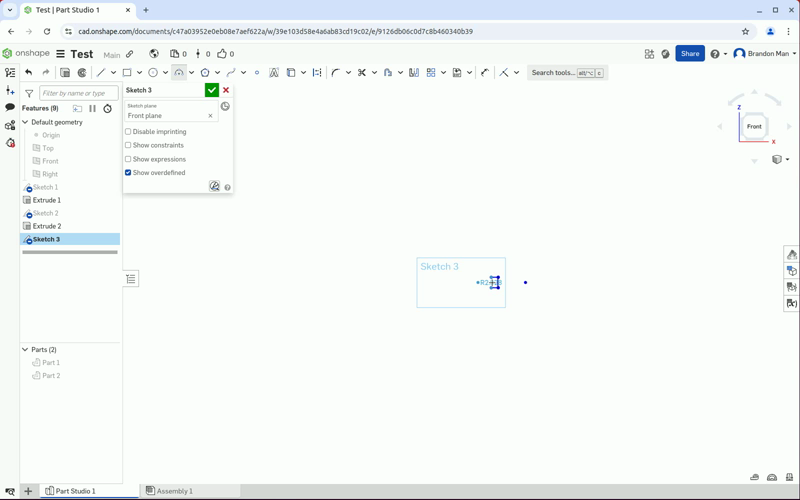
key_up(shift)
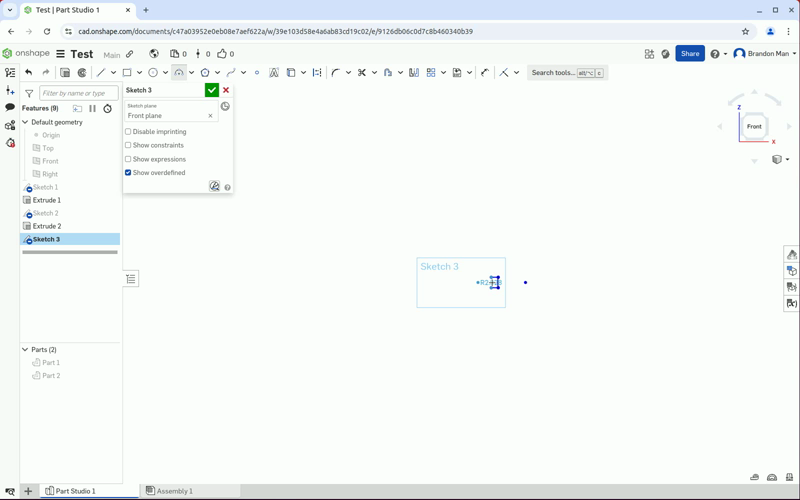
key(esc)
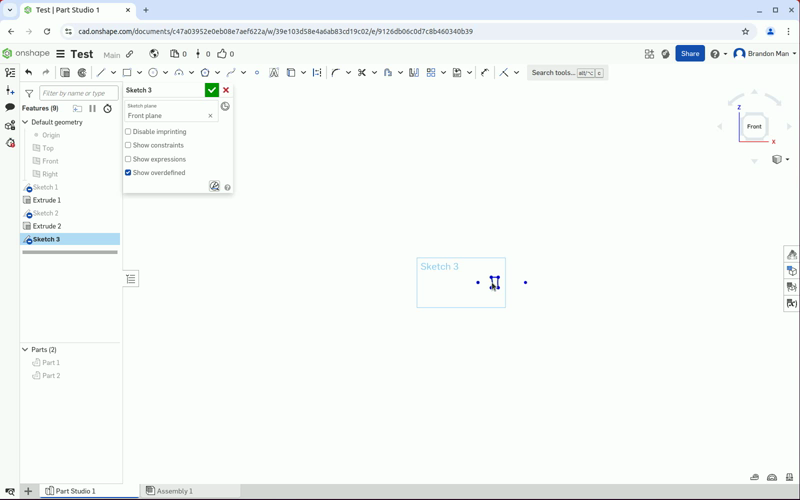
mouse_move(497, 283)
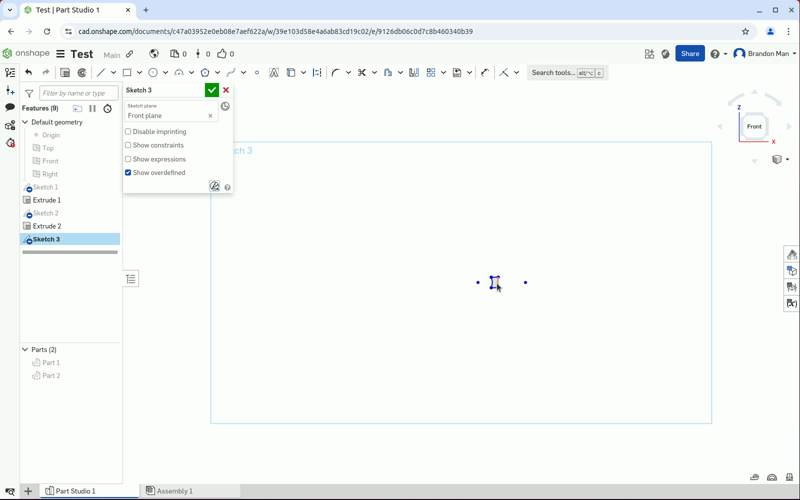
scroll(6)
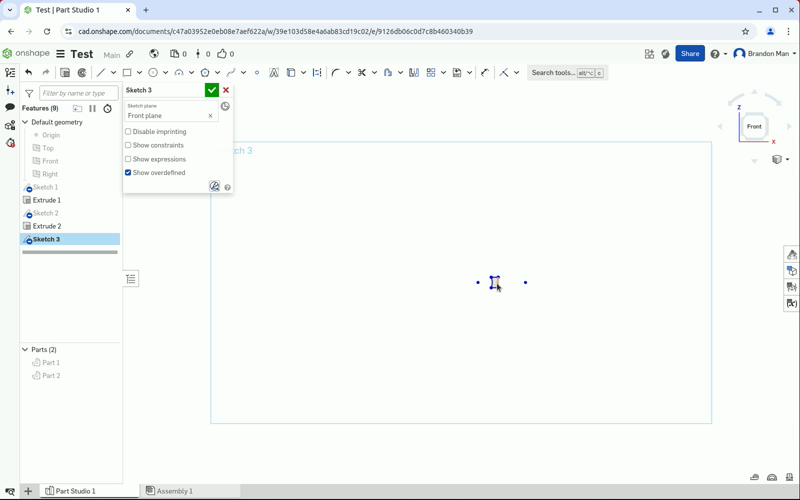
scroll(6)
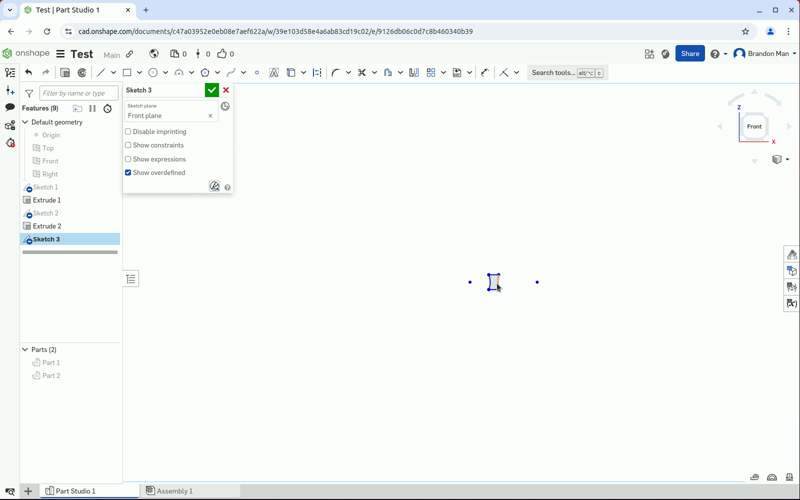
scroll(6)
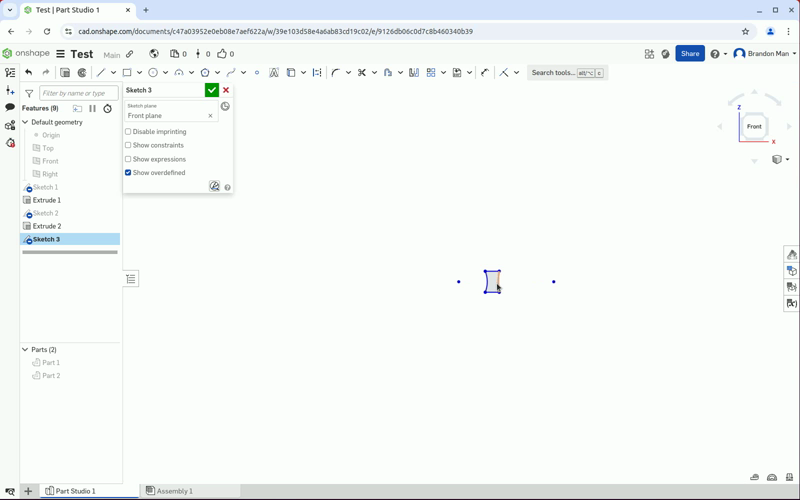
scroll(6)
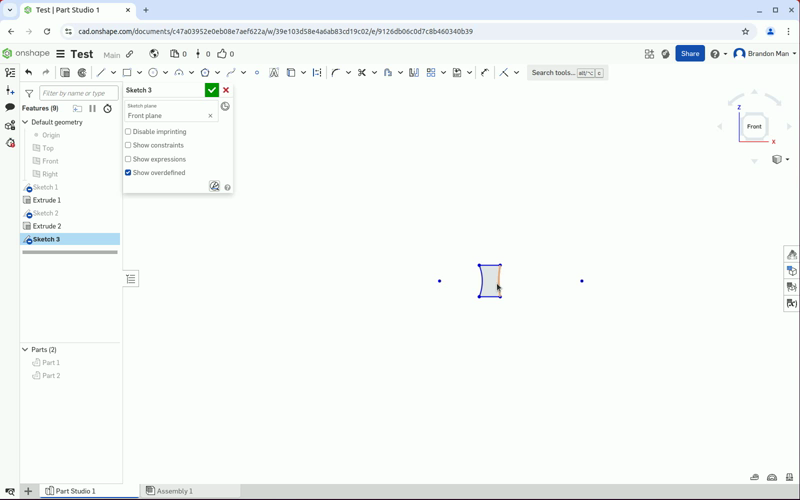
scroll(6)
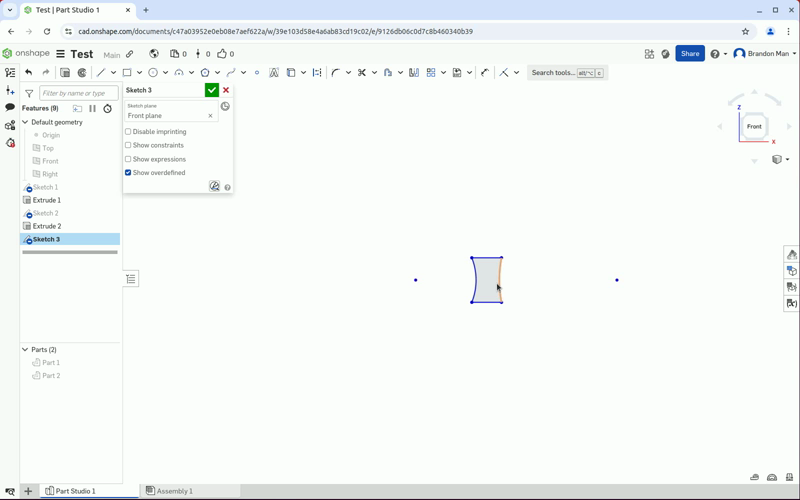
scroll(6)
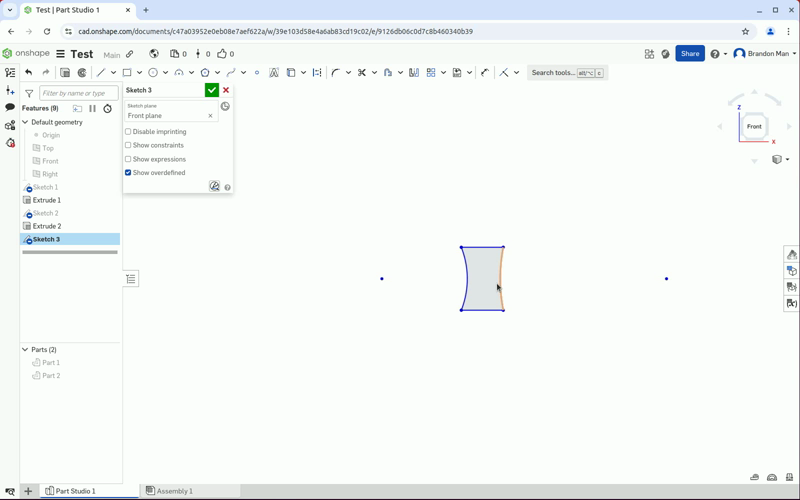
scroll(6)
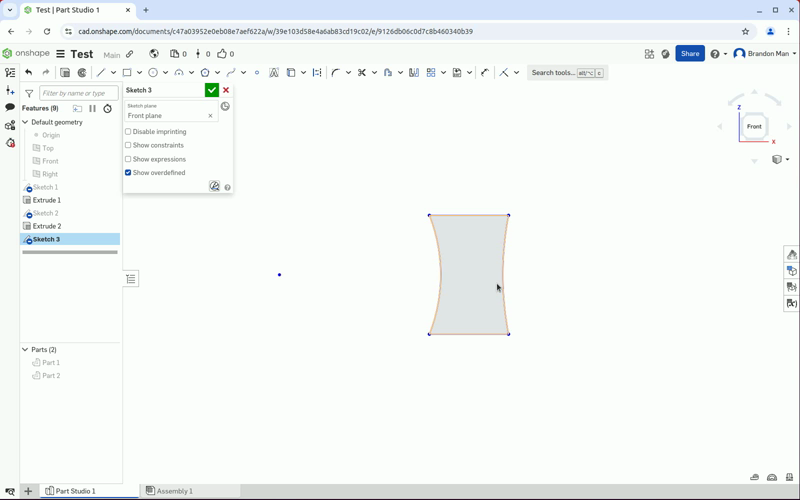
click(497, 283)
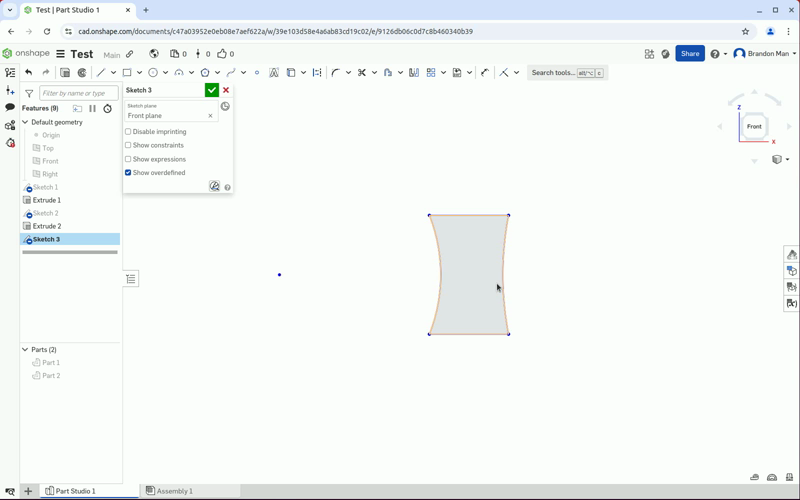
scroll(-6)
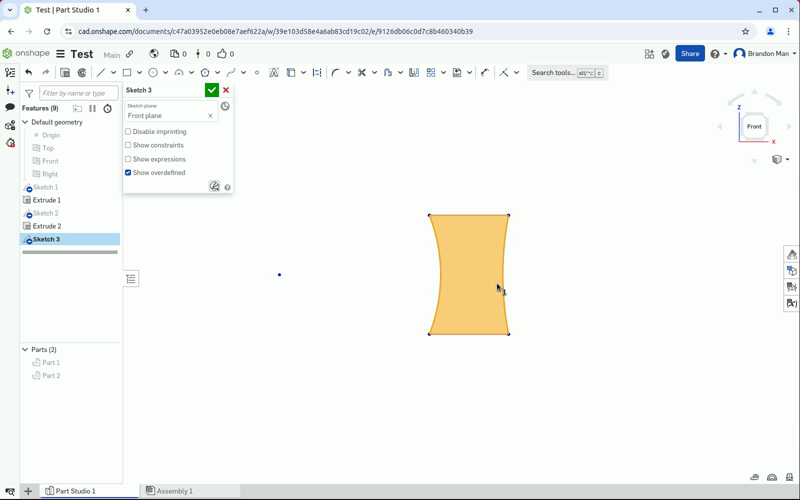
scroll(-6)
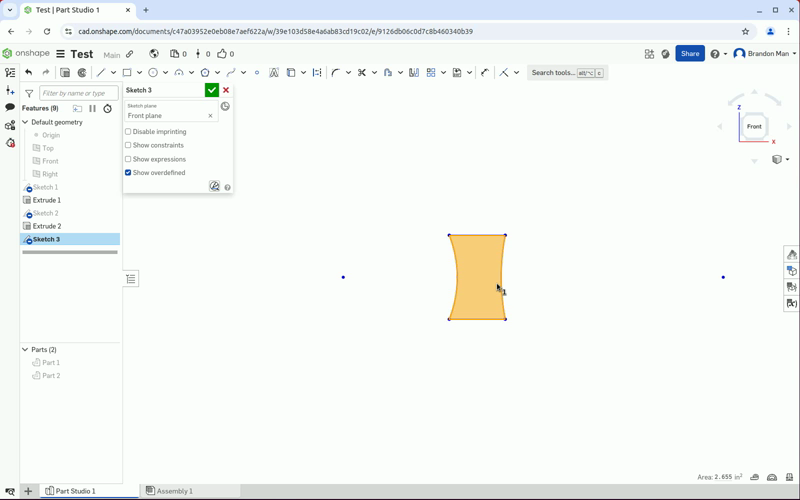
scroll(-6)
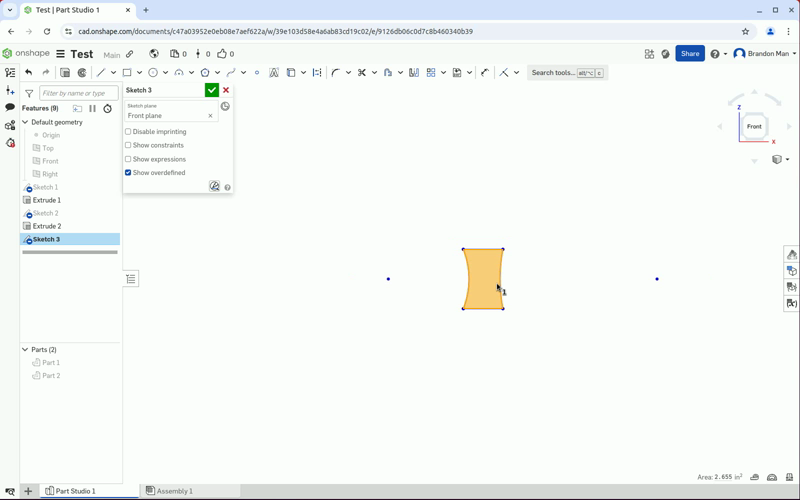
scroll(-6)
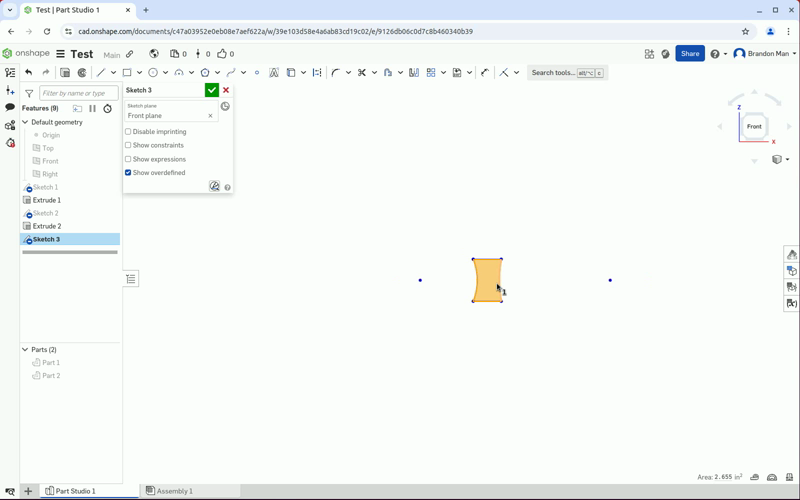
scroll(-6)
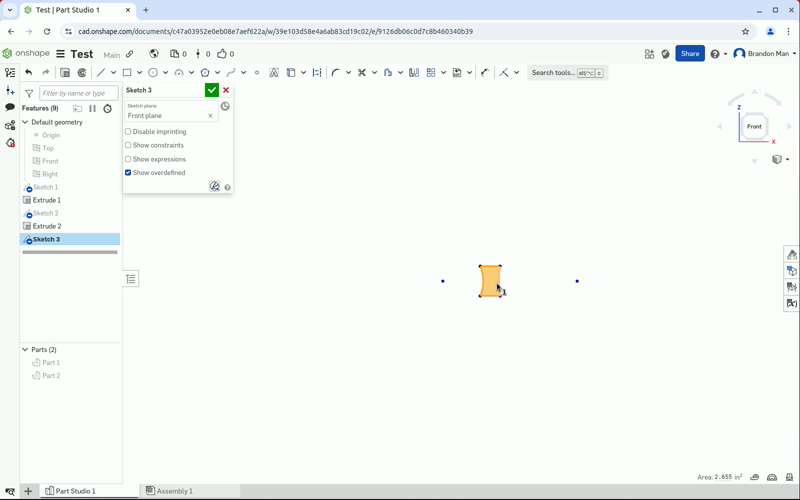
scroll(-6)
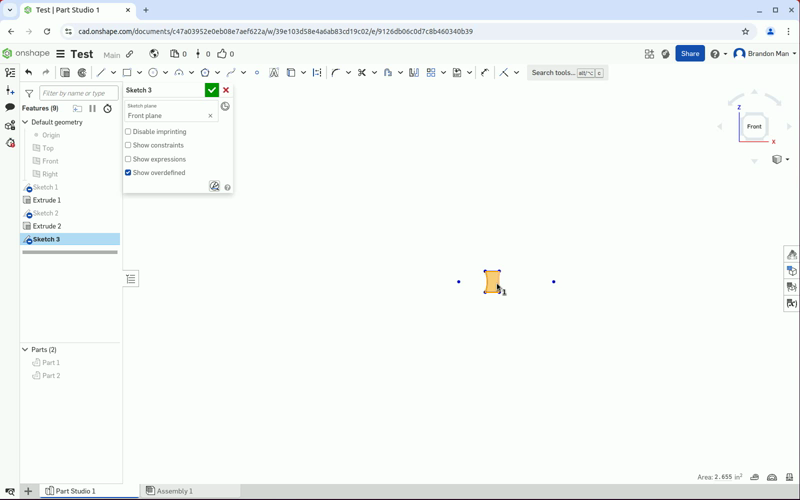
scroll(-6)
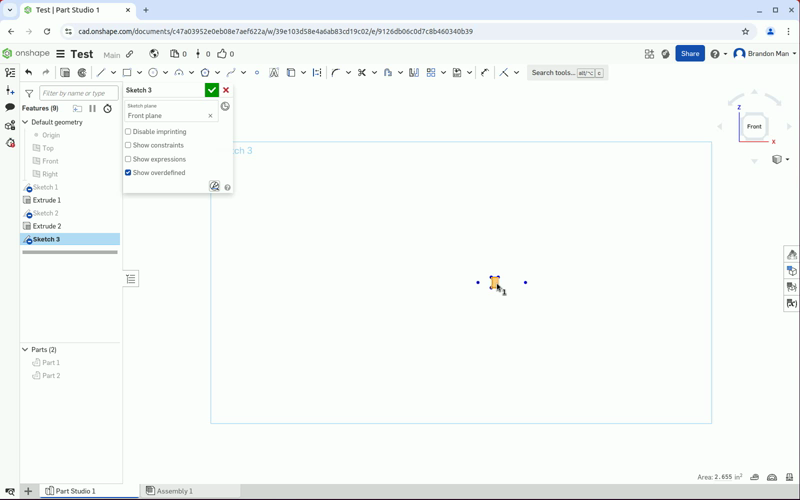
mouse_move(73, 352)
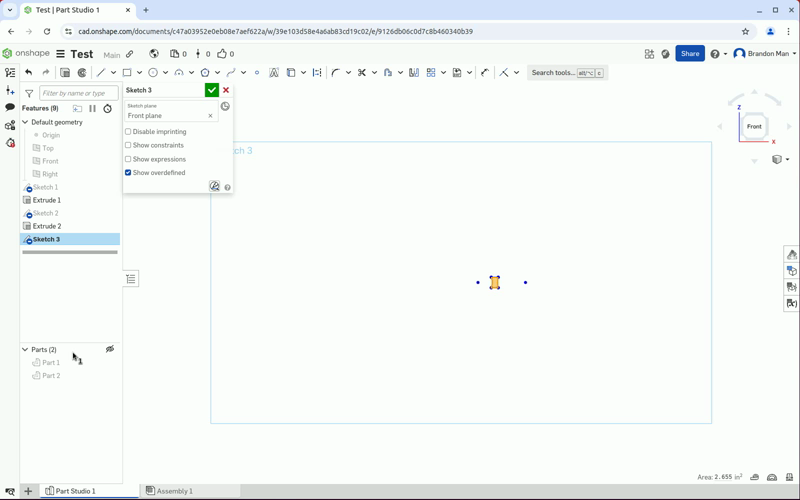
key(shift+y)
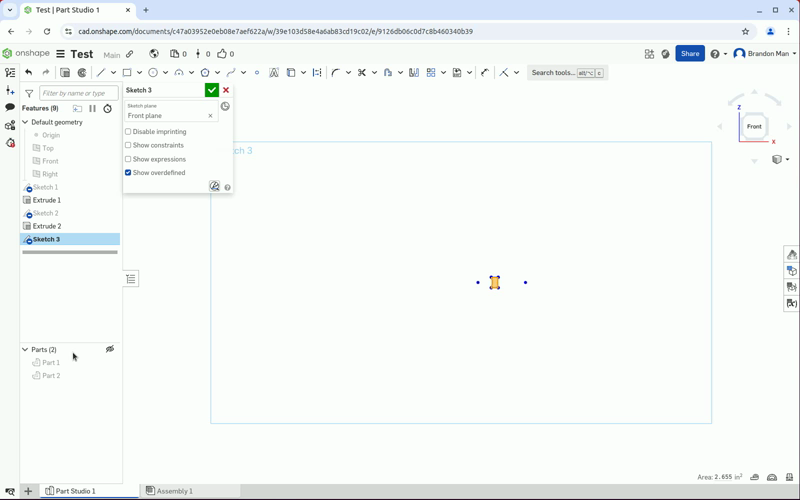
key(shift+e)
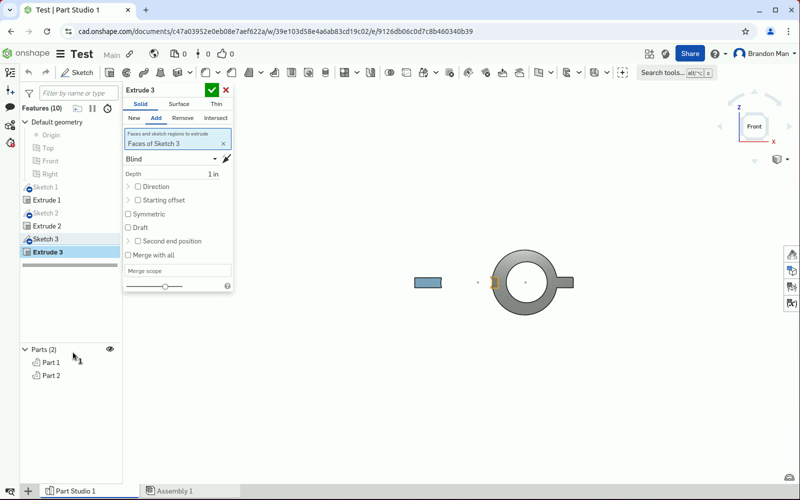
mouse_move(143, 106)
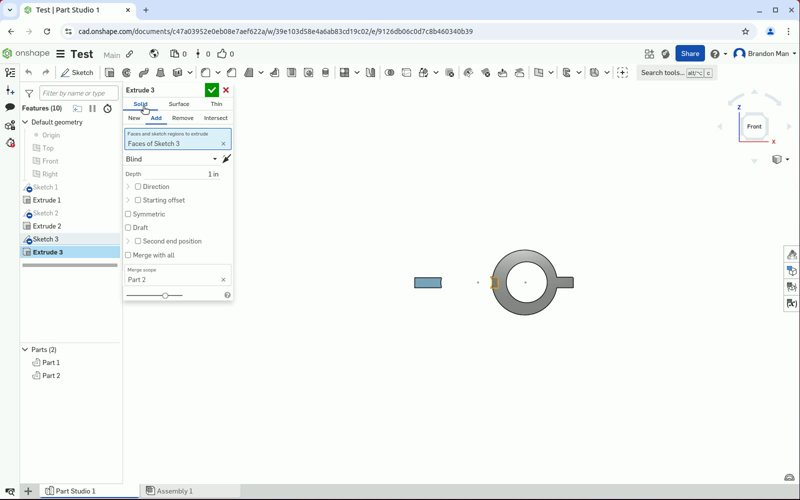
click(143, 106)
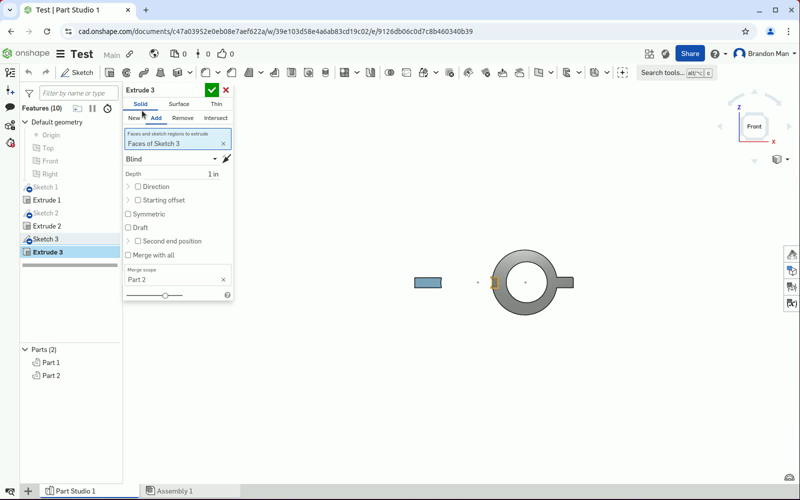
mouse_move(137, 120)
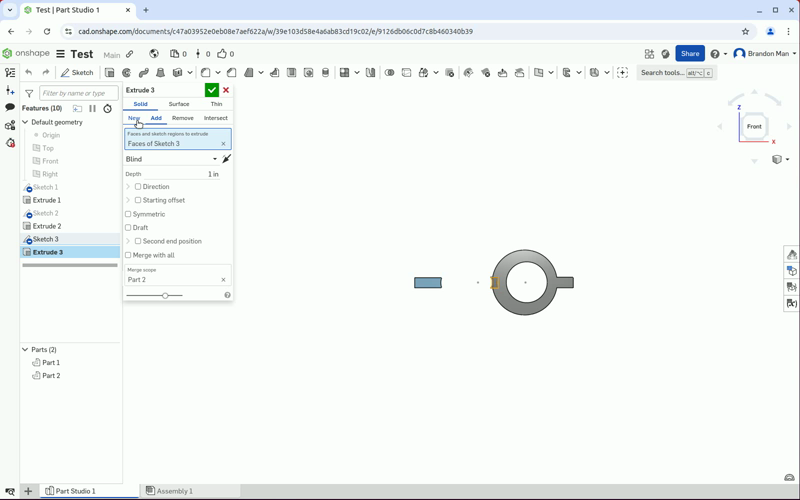
click(137, 120)
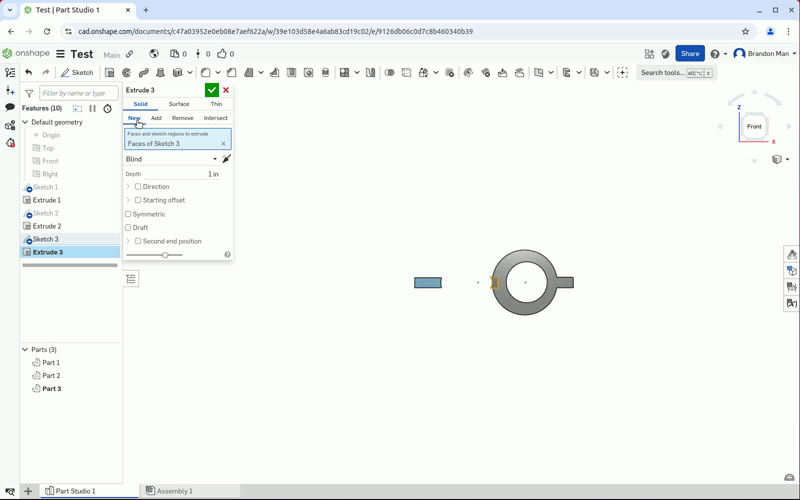
key(tab, 4)
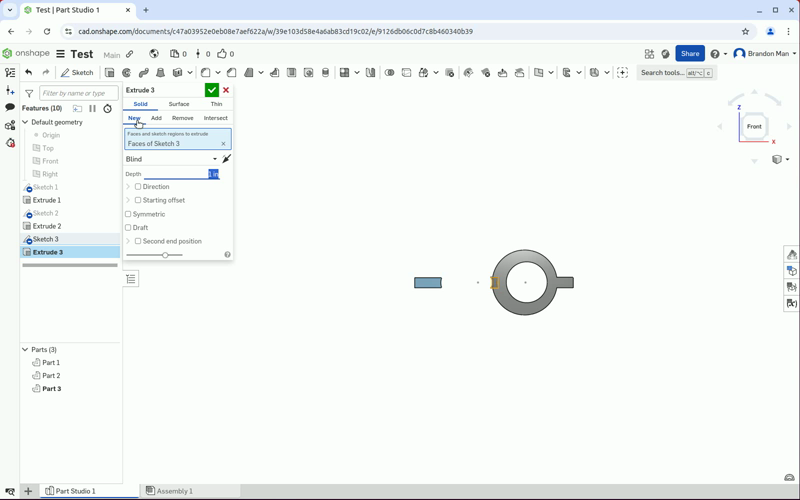
text(1.444)
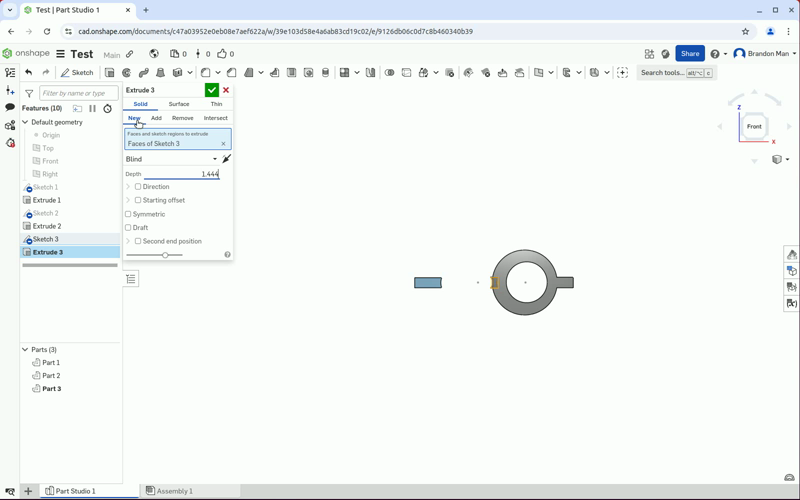
key(enter)
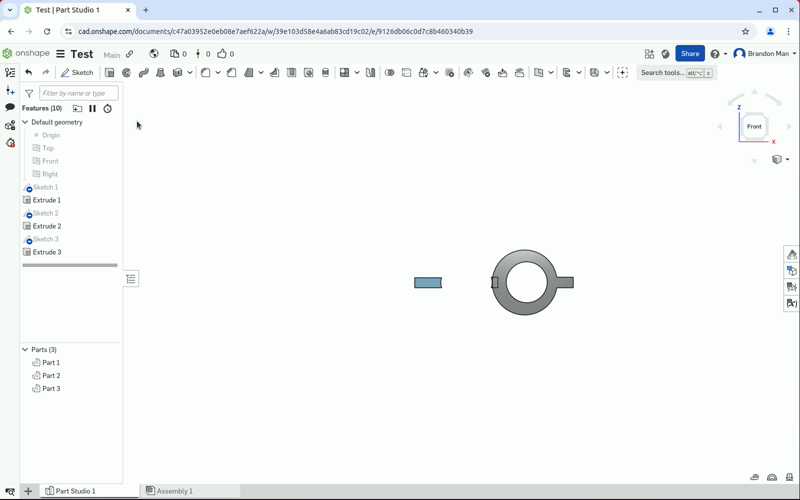
key(shift+h)
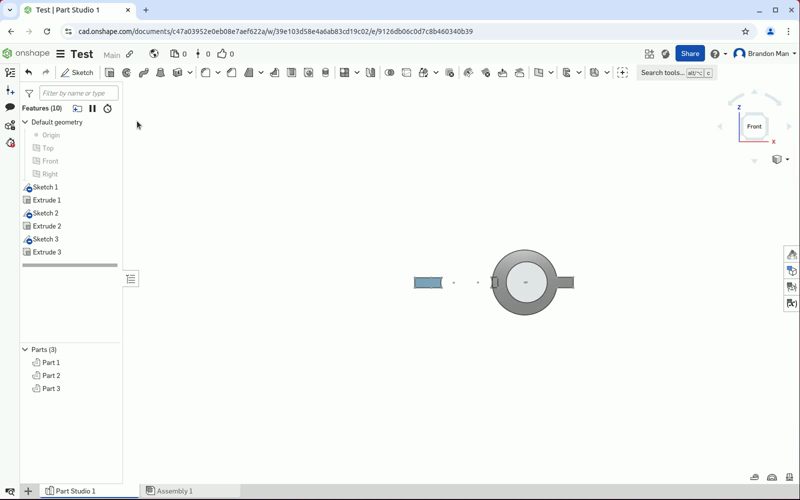
key(shift+h)
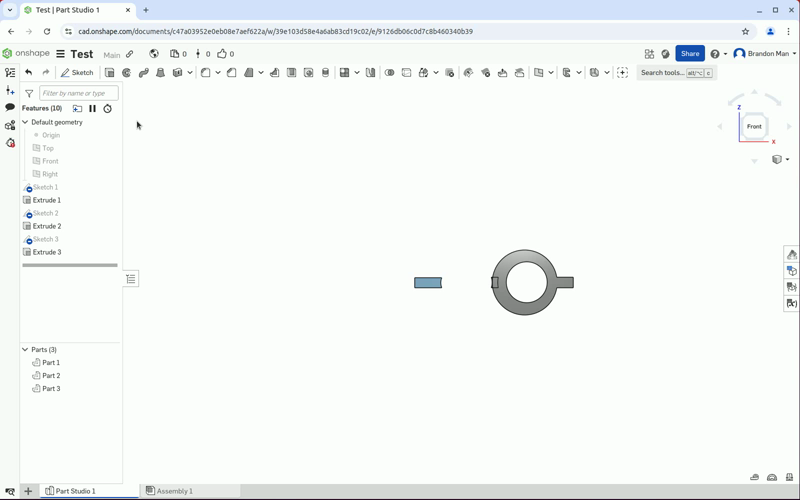
mouse_move(73, 189)
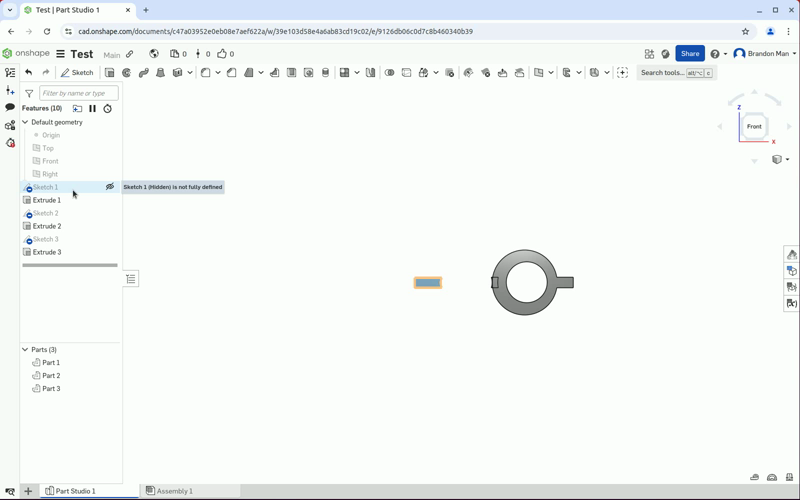
click(73, 189)
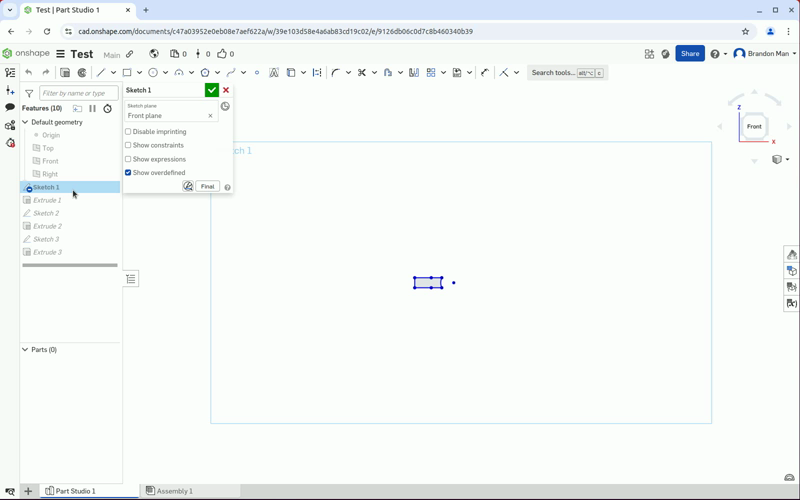
mouse_move(229, 92)
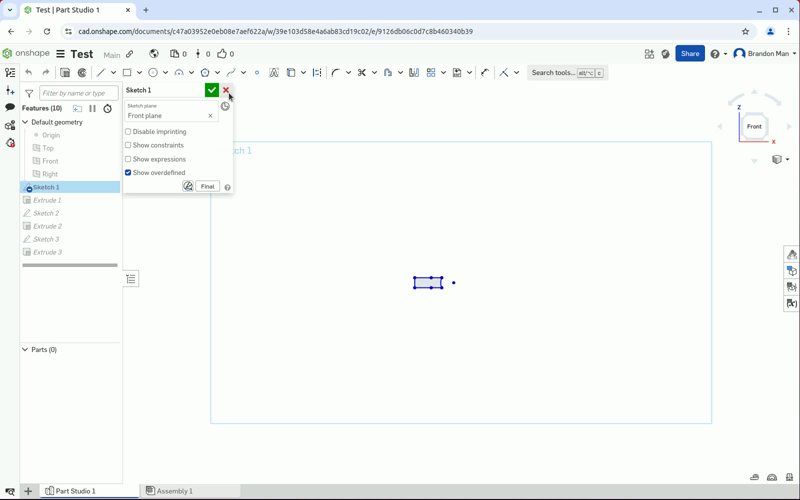
click(229, 92)
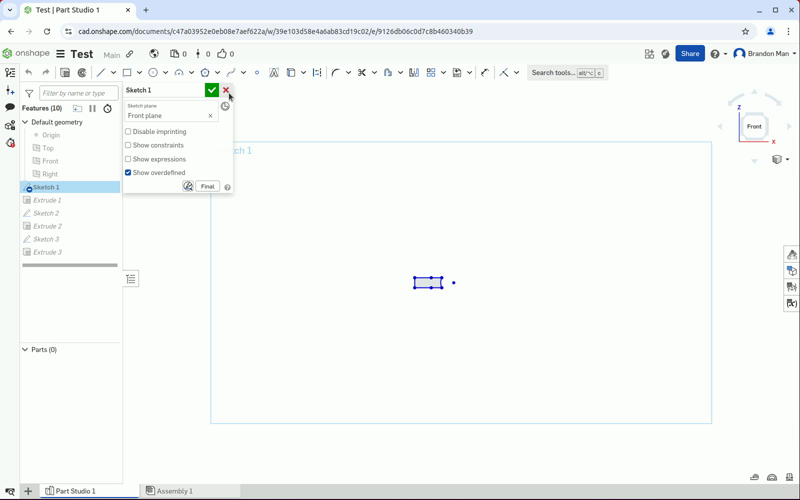
key(shift+s)
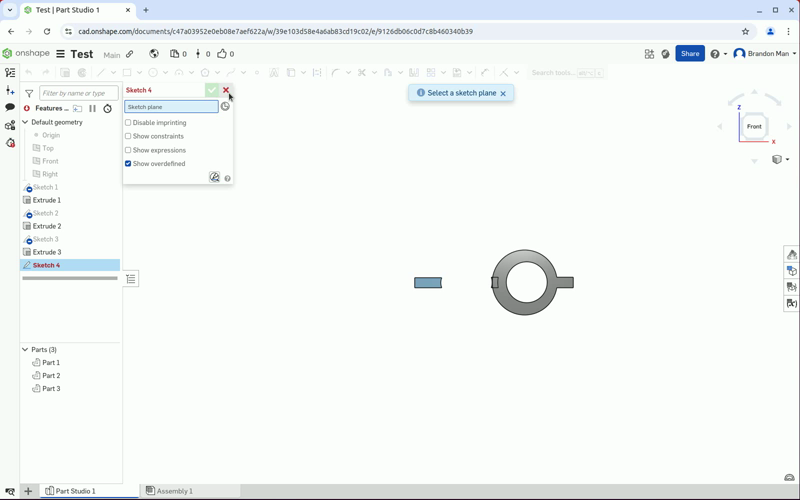
mouse_move(73, 163)
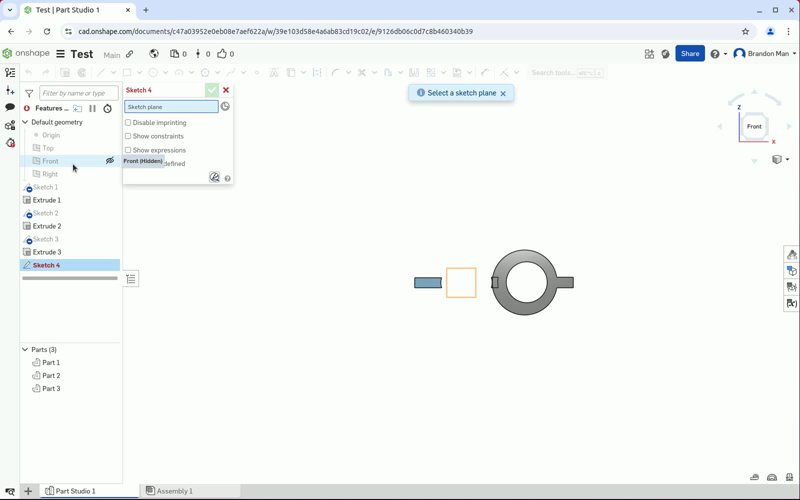
click(73, 163)
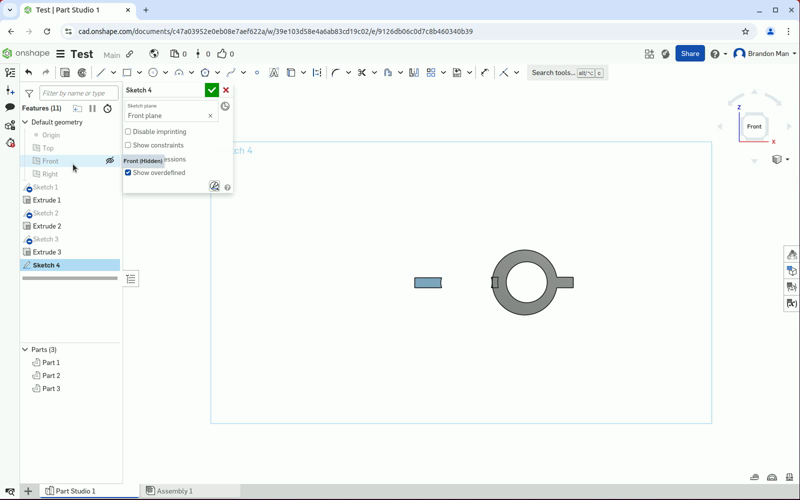
mouse_move(73, 352)
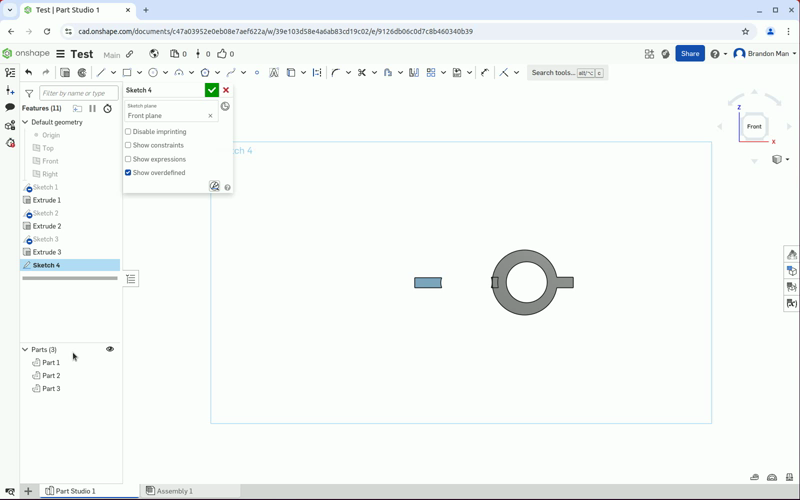
key(y)
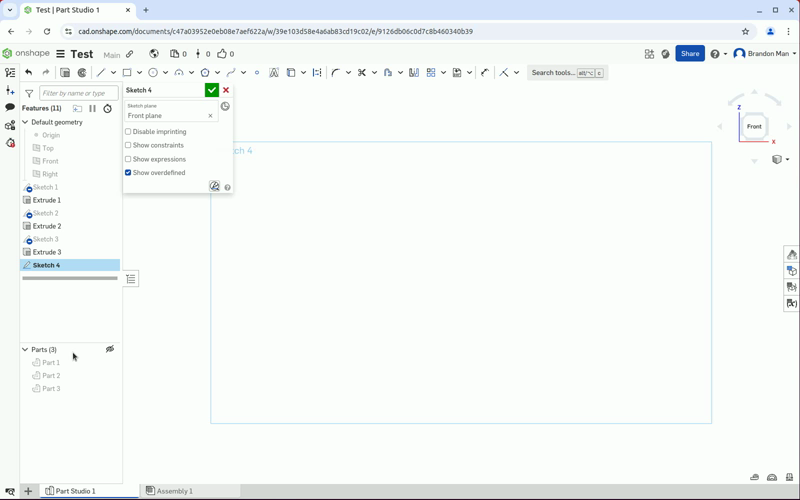
key(l)
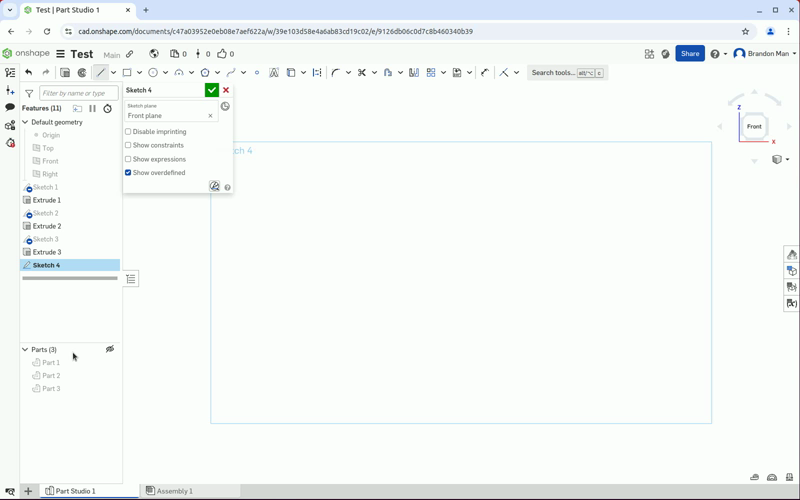
key_down(shift)
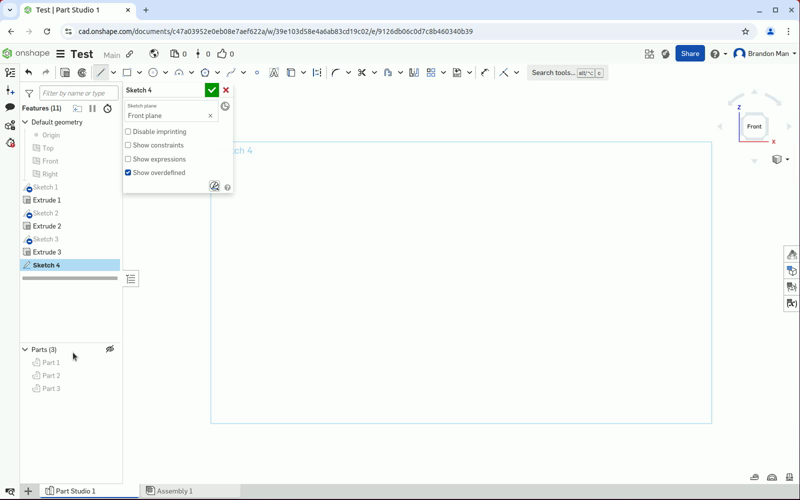
mouse_move(430, 287)
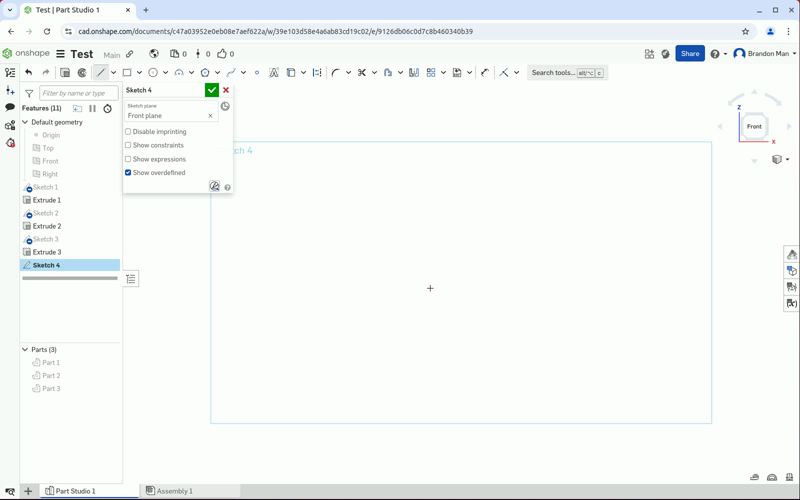
click(430, 287)
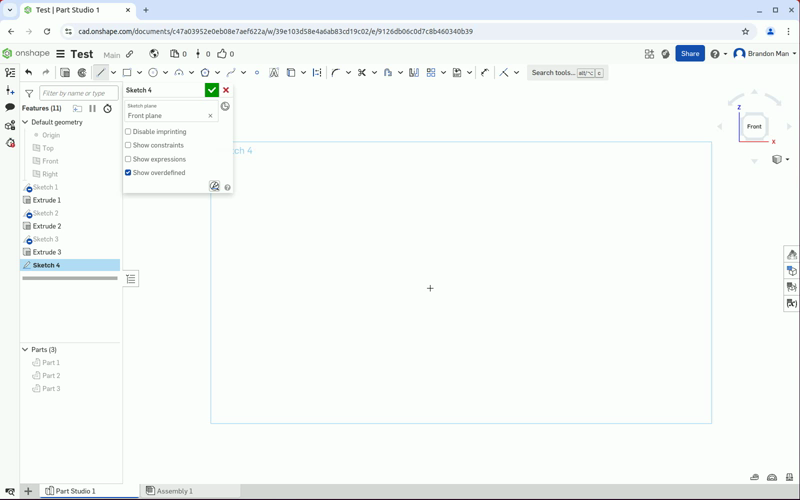
key_up(shift)
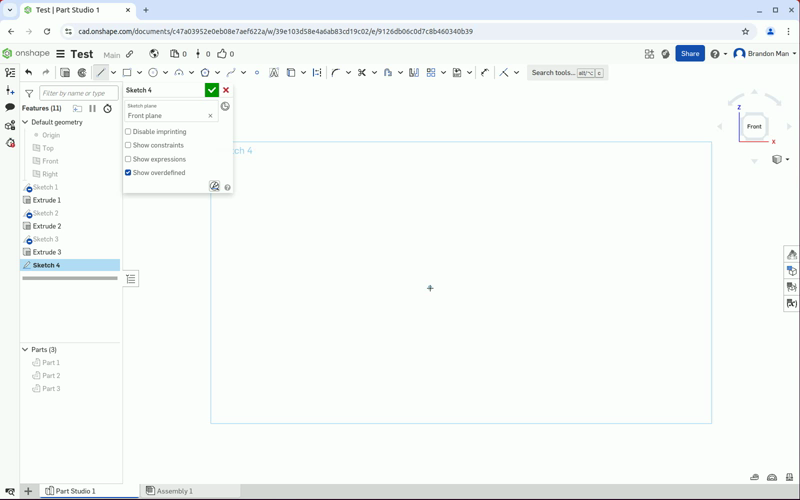
key_down(shift)
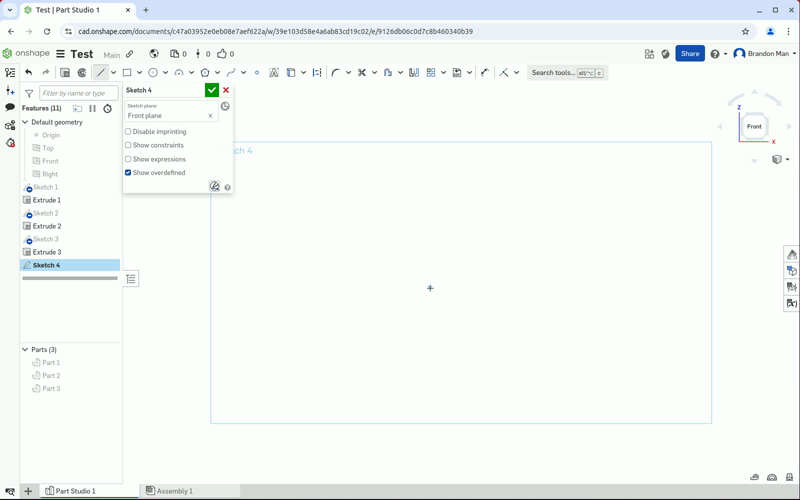
mouse_move(460, 287)
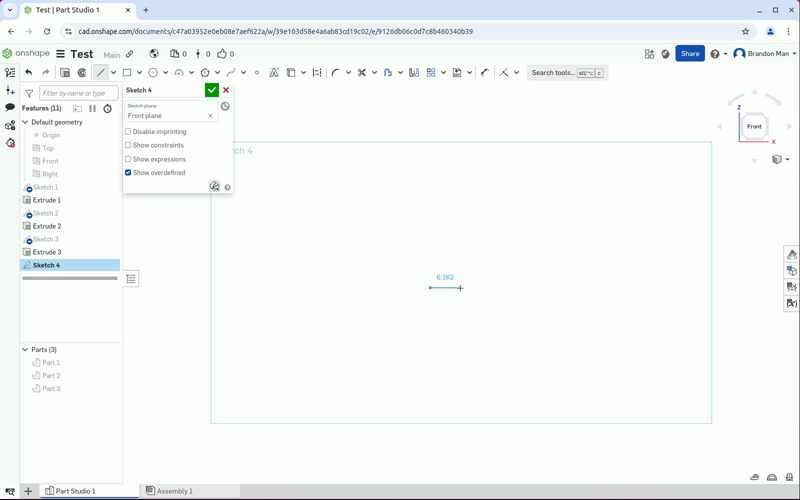
mouse_move(440, 287)
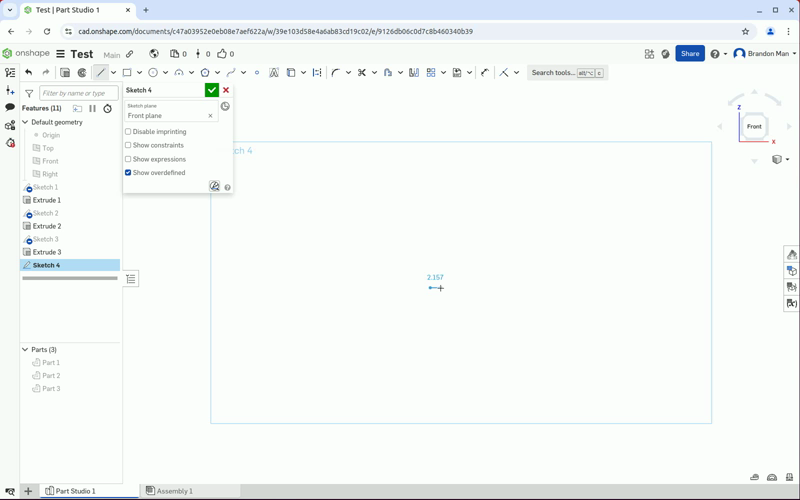
click(440, 287)
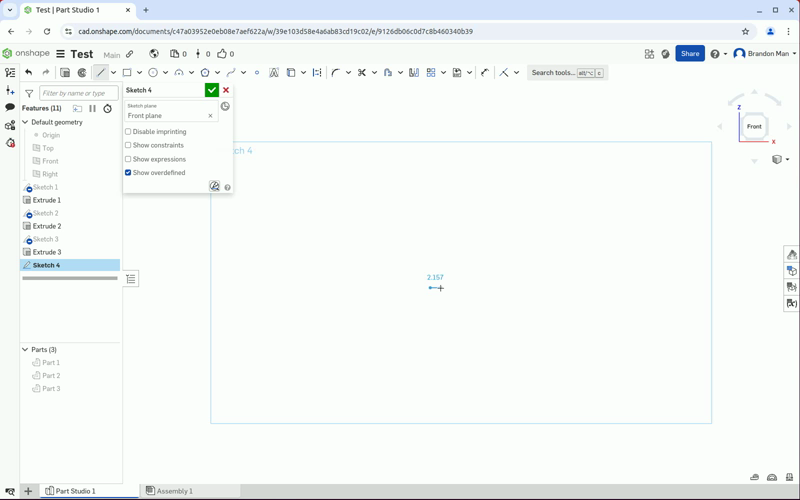
key_up(shift)
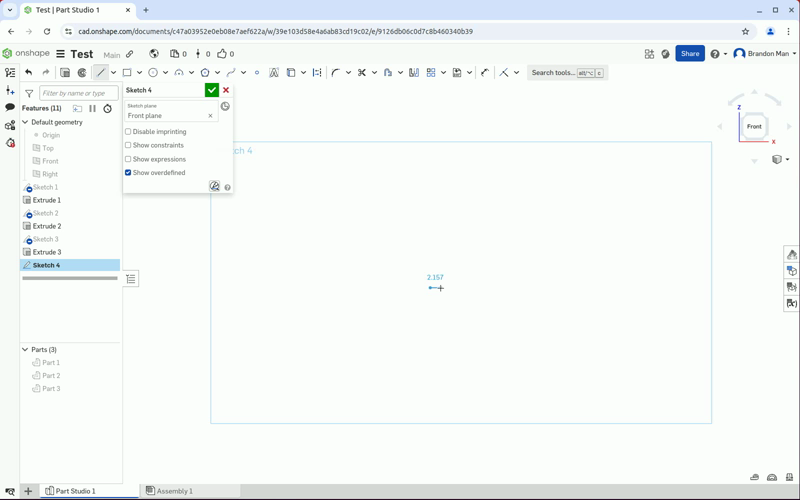
key(esc)
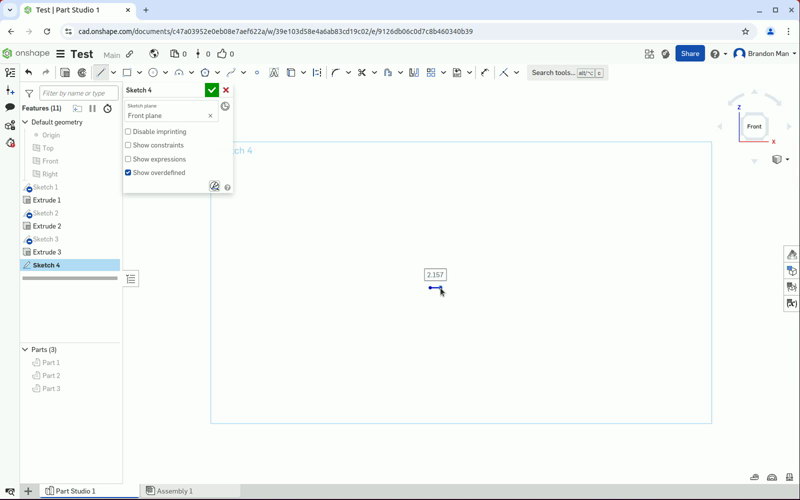
key(a)
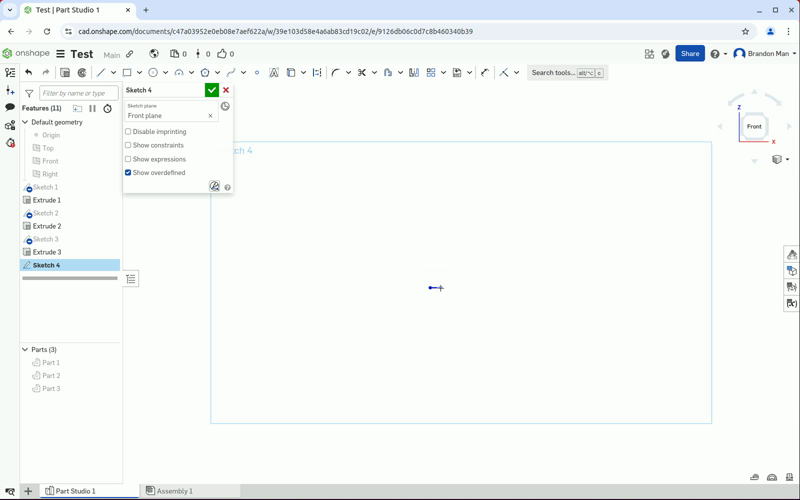
mouse_move(440, 287)
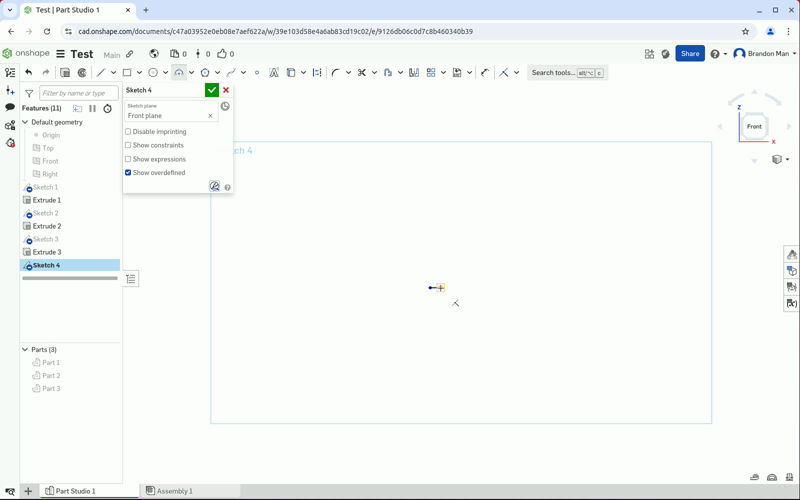
click(440, 287)
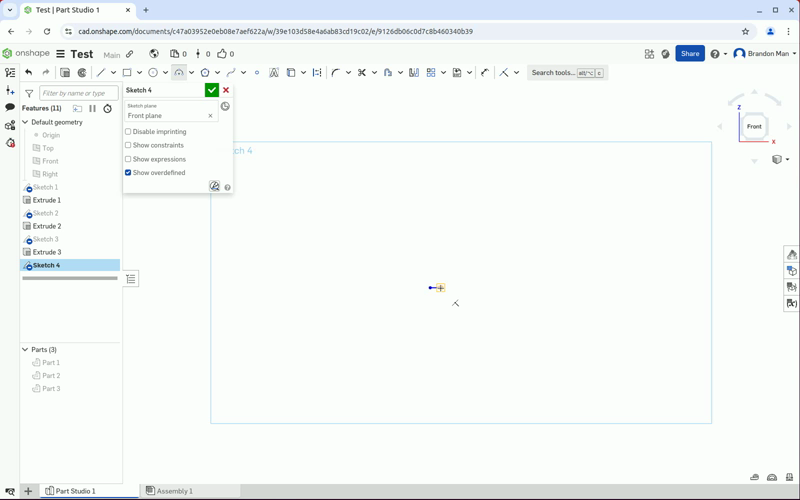
key_down(shift)
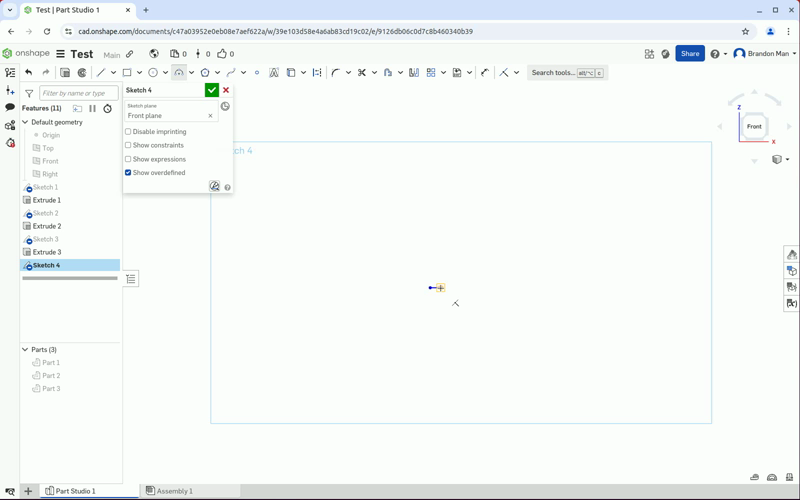
mouse_move(440, 277)
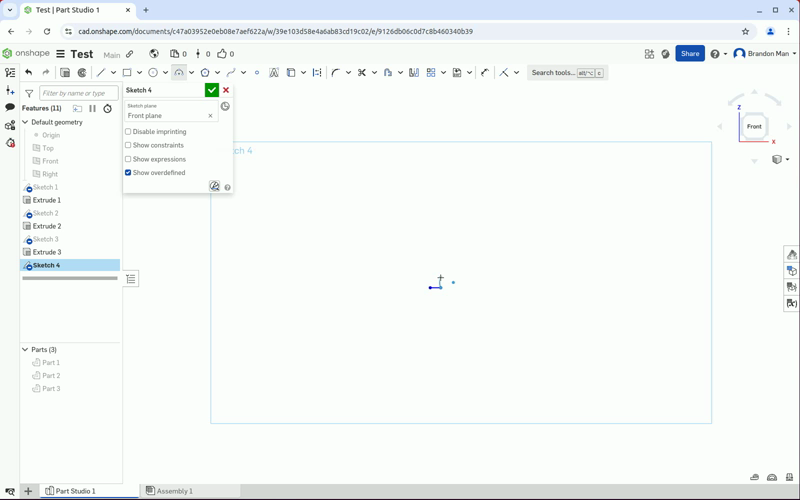
click(440, 277)
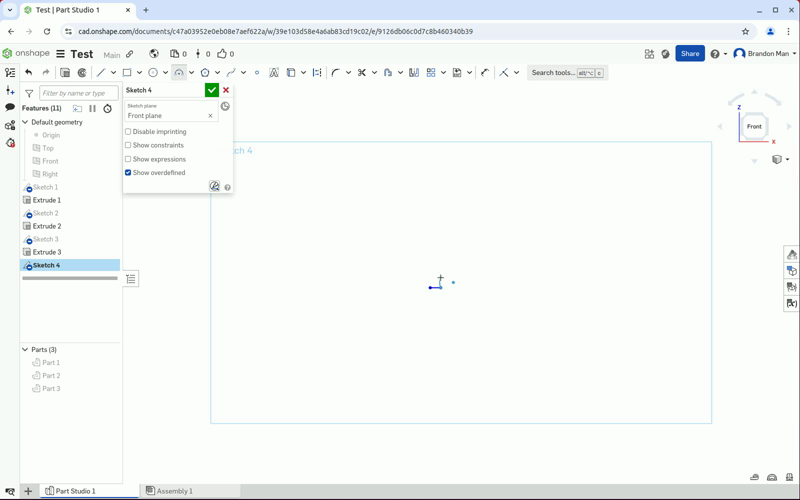
mouse_move(482, 282)
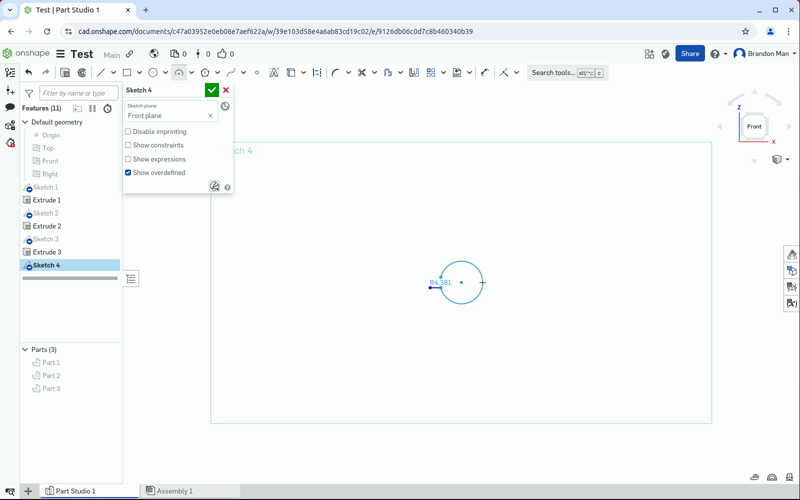
click(482, 282)
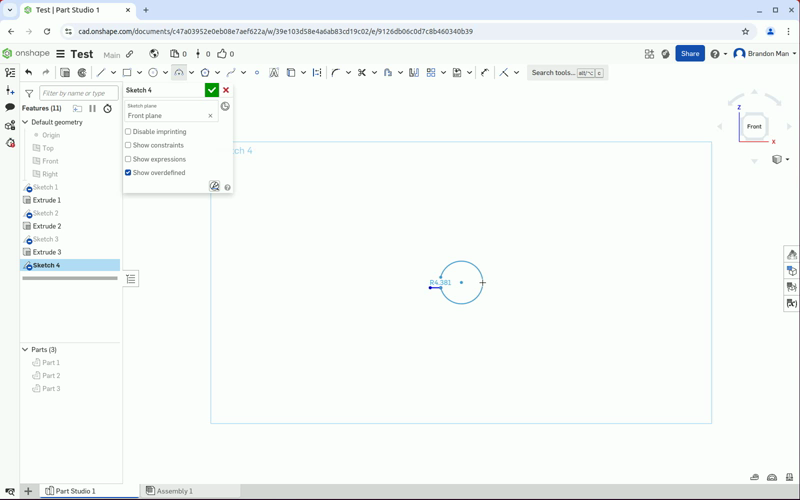
key_up(shift)
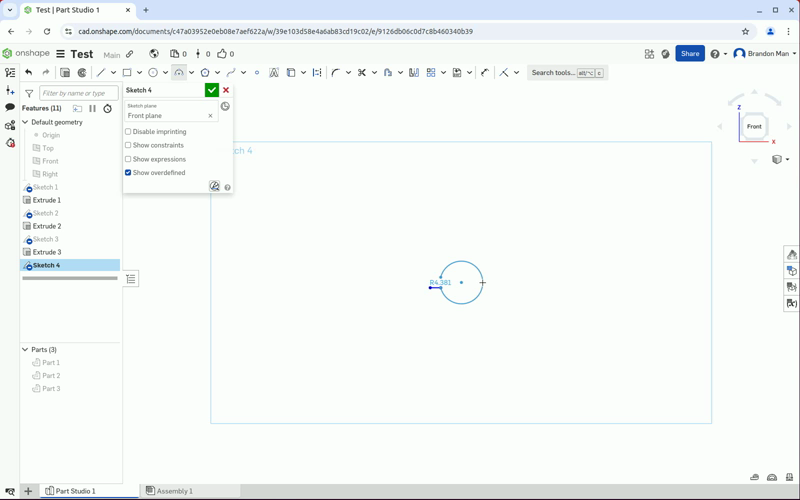
key(esc)
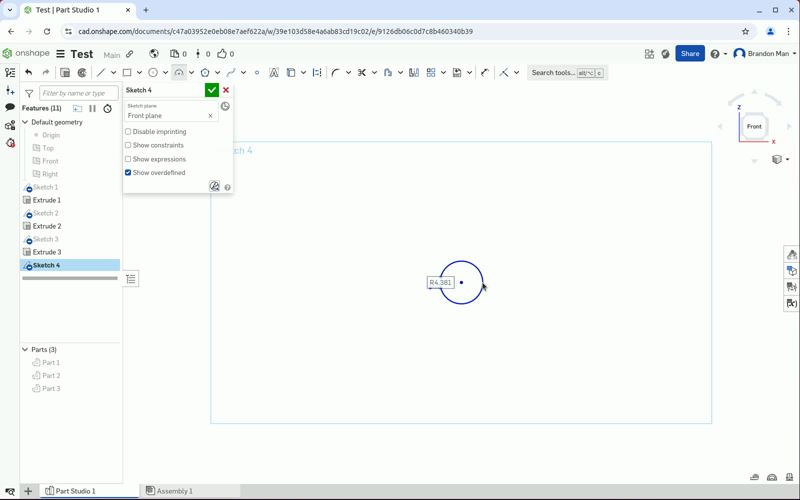
key(l)
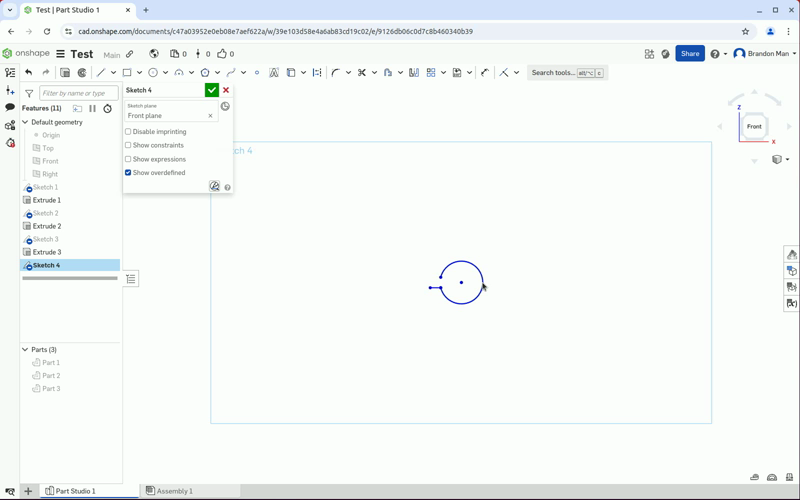
mouse_move(440, 277)
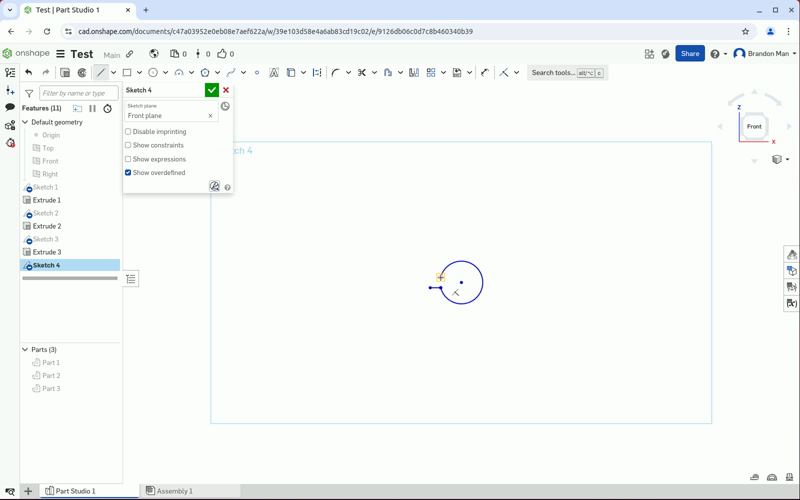
click(440, 277)
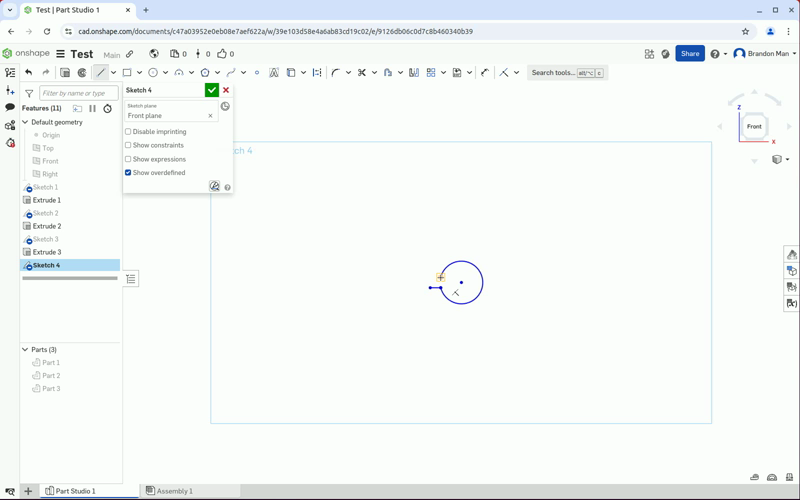
key_down(shift)
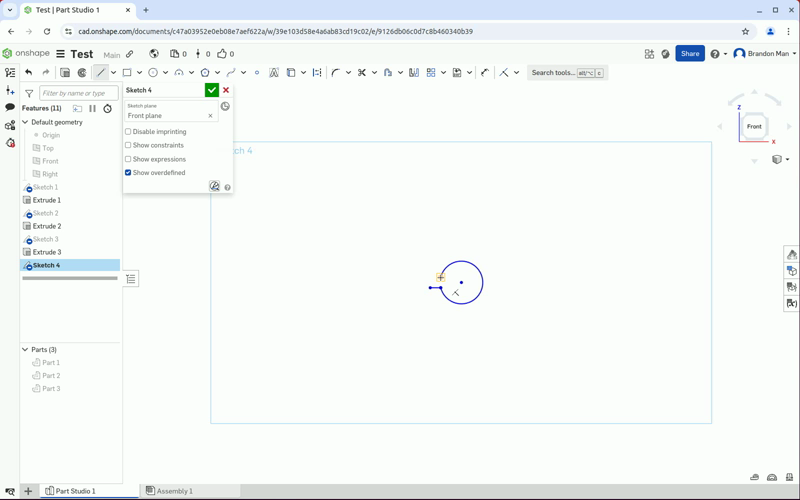
mouse_move(470, 277)
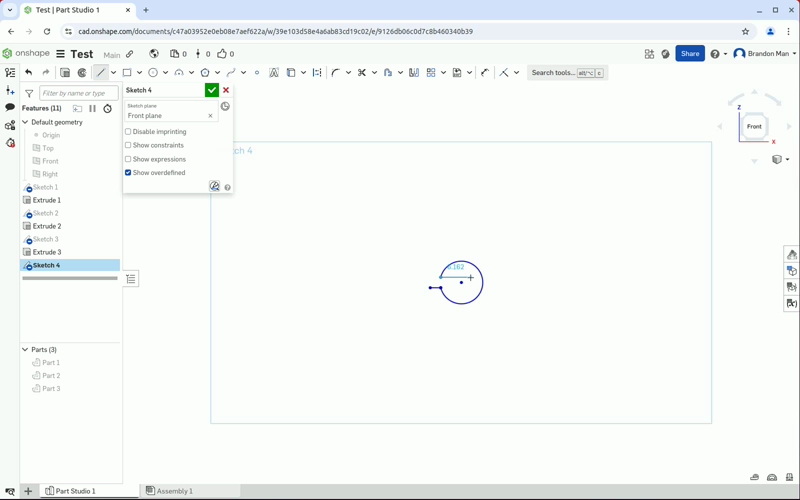
mouse_move(430, 277)
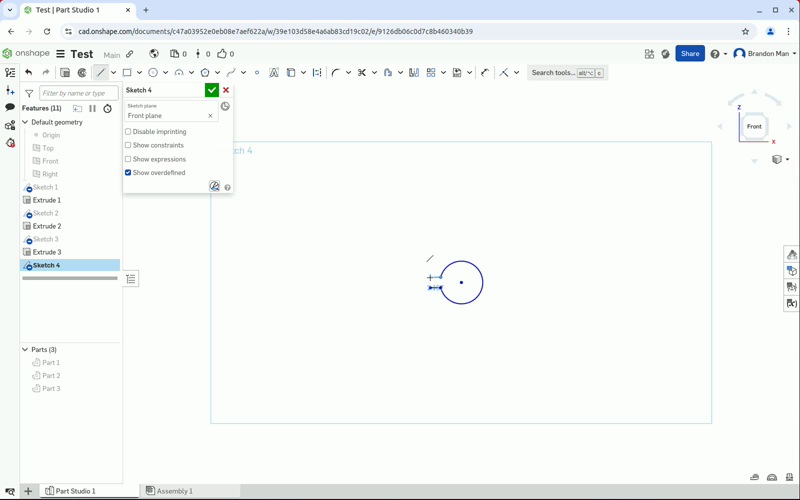
click(430, 277)
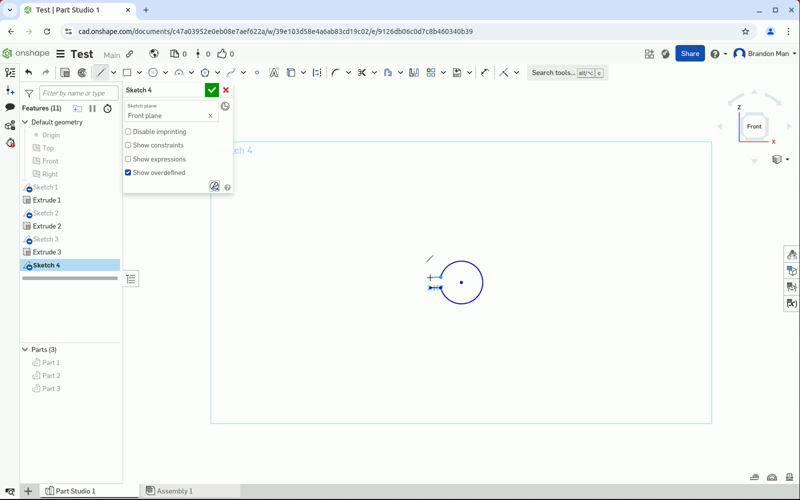
key_up(shift)
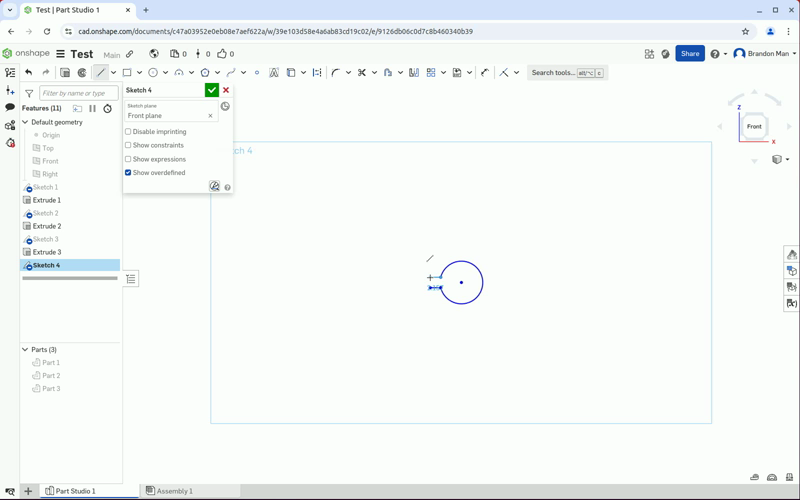
key(esc)
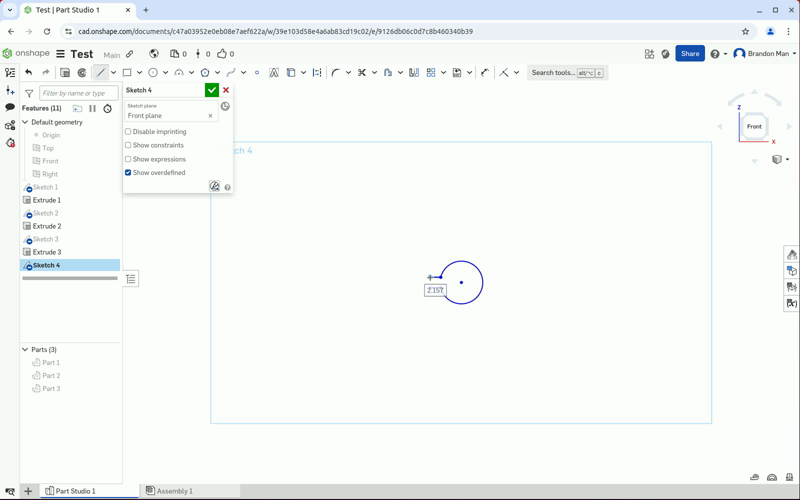
key(a)
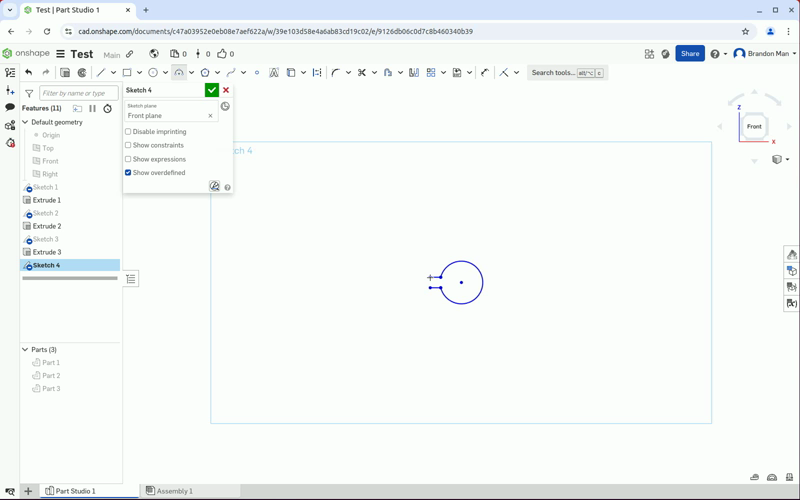
mouse_move(430, 277)
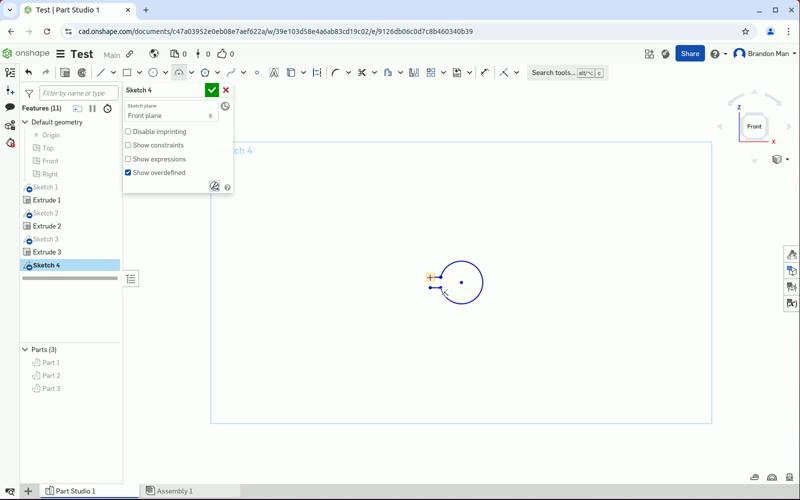
click(430, 277)
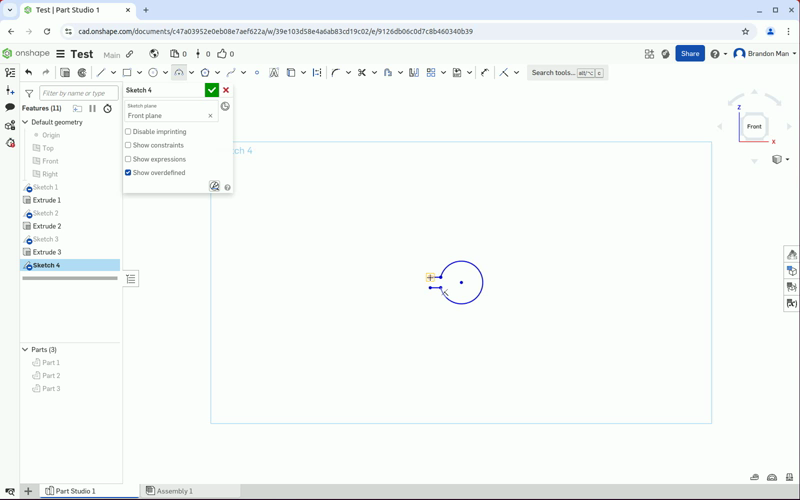
mouse_move(430, 287)
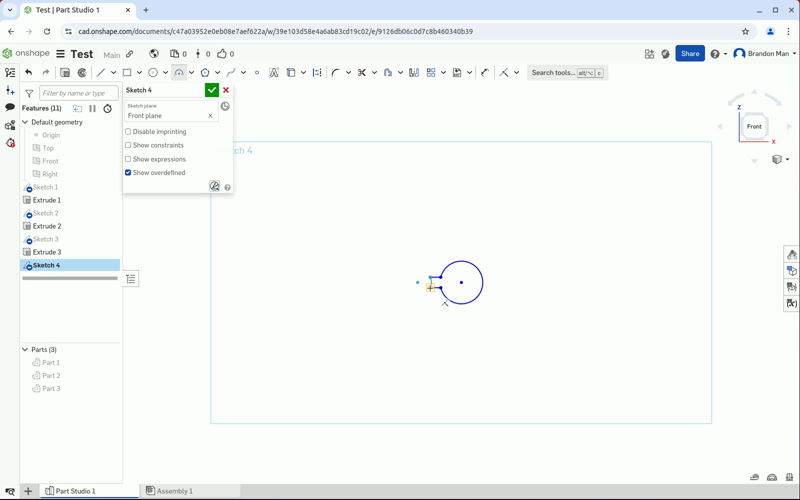
click(430, 287)
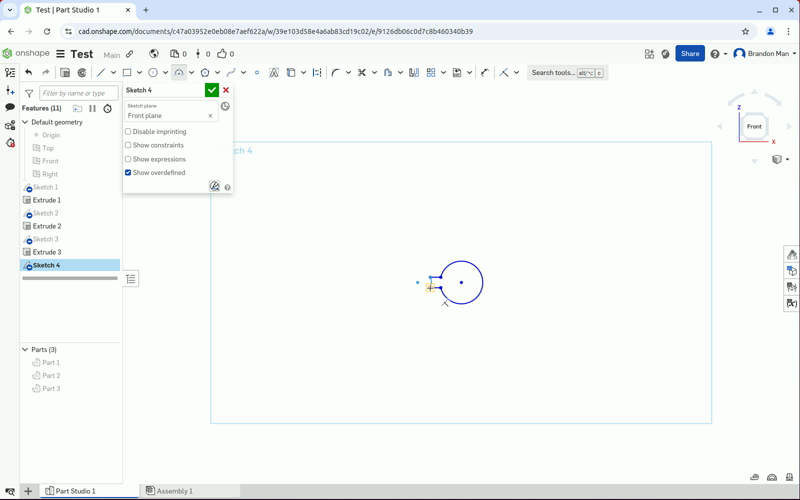
key_down(shift)
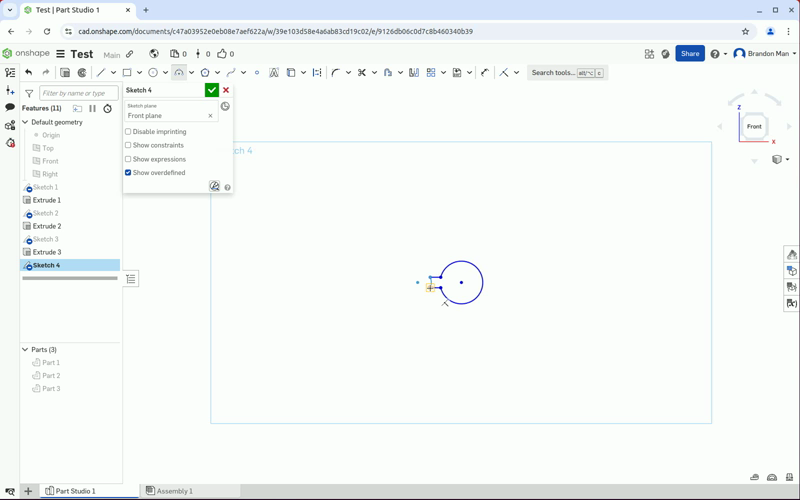
mouse_move(495, 282)
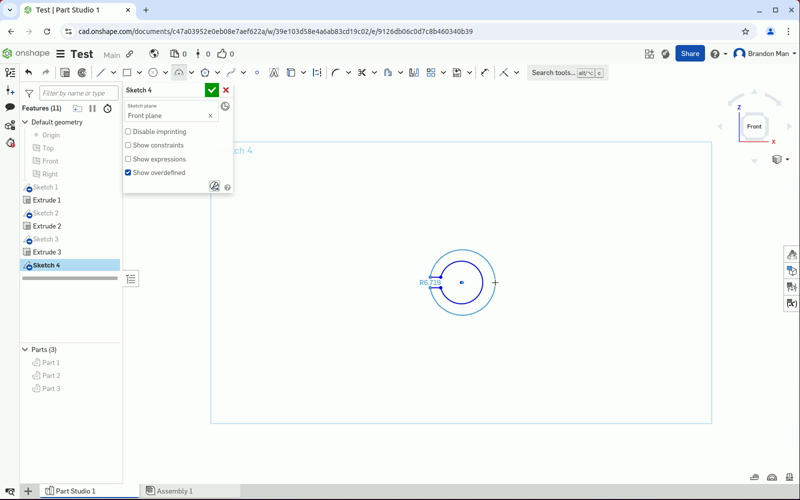
click(495, 282)
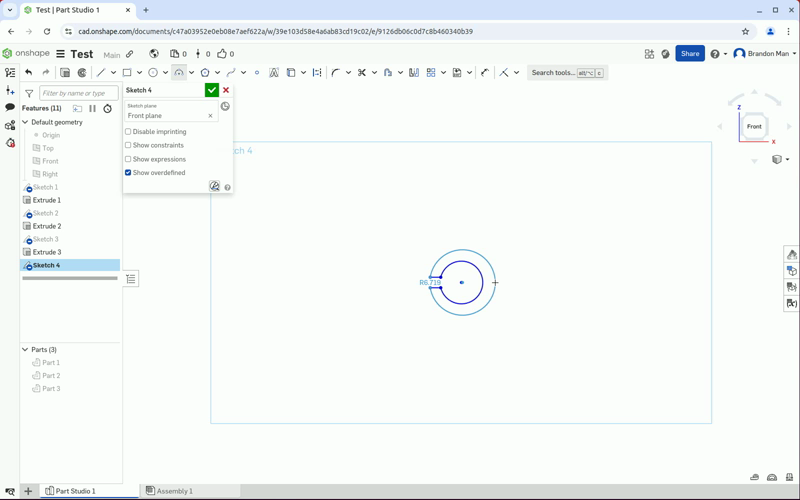
key_up(shift)
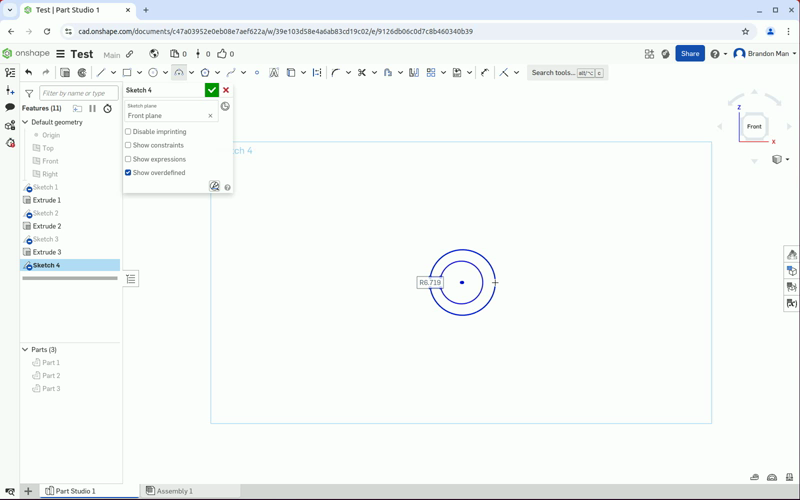
key(esc)
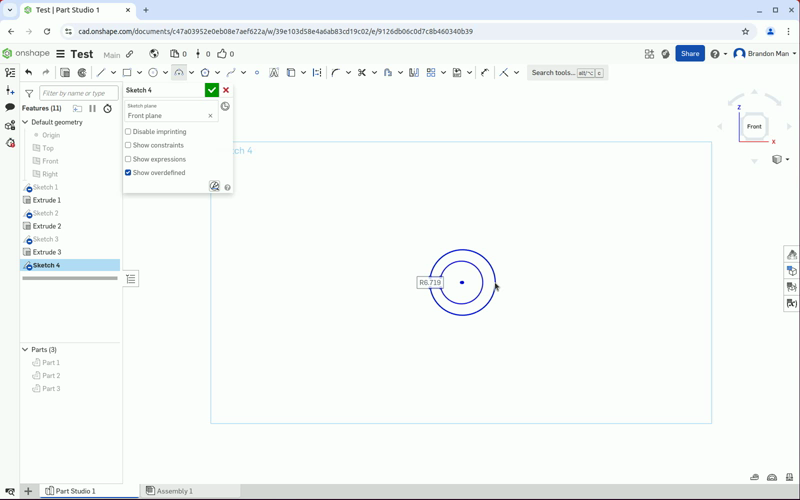
mouse_move(440, 295)
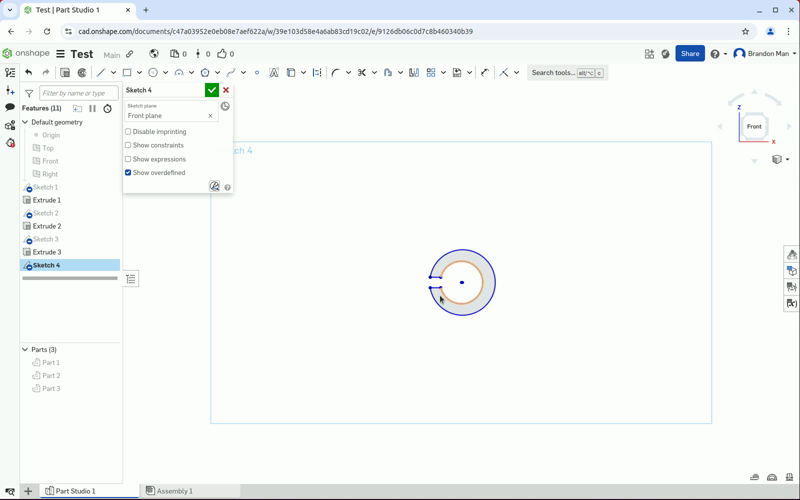
click(440, 295)
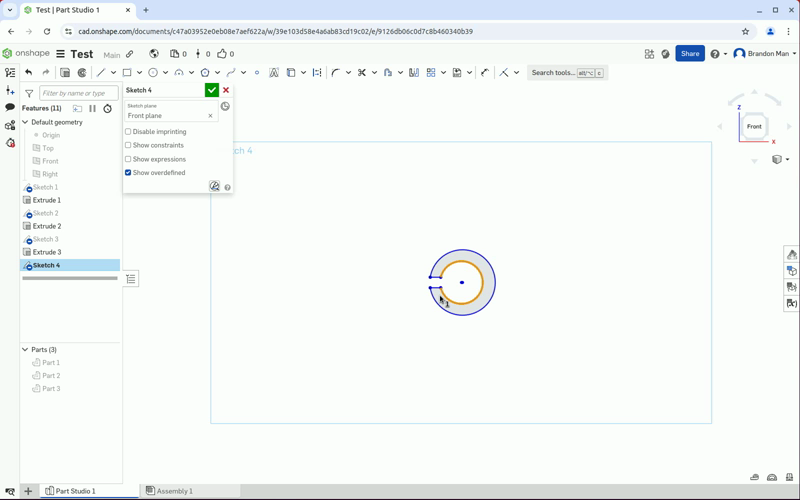
mouse_move(73, 352)
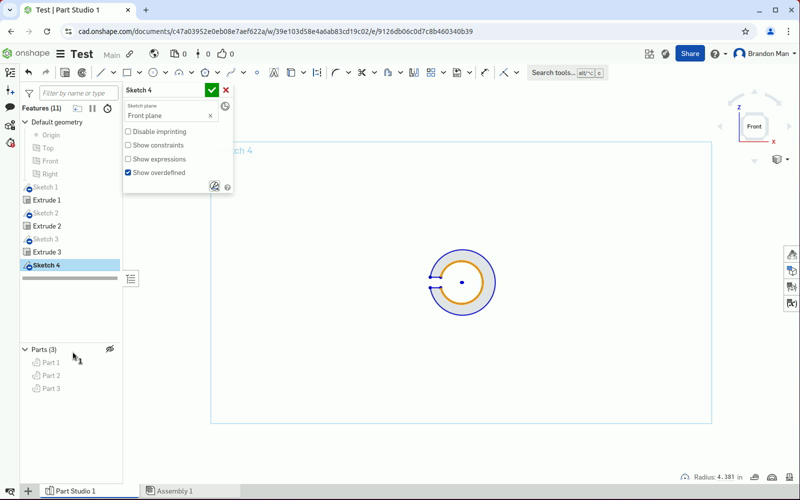
key(shift+y)
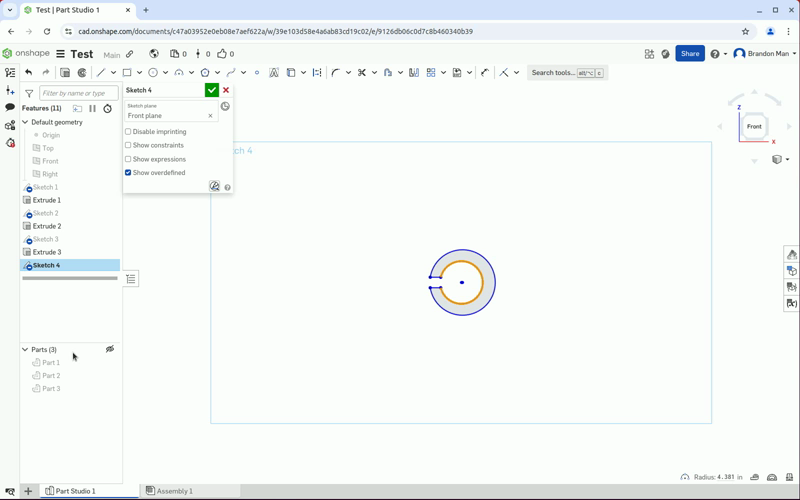
key(shift+e)
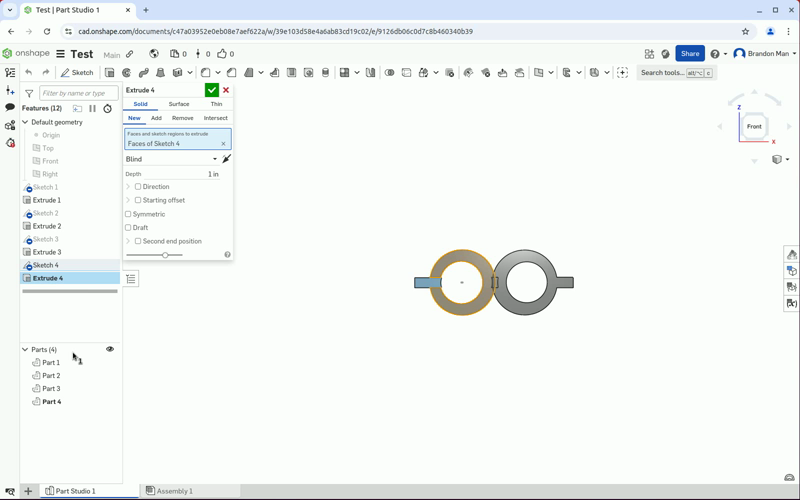
mouse_move(143, 106)
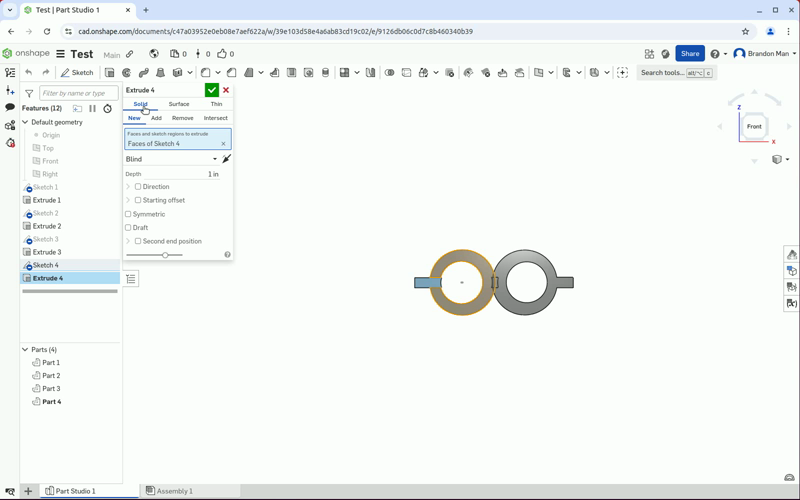
click(143, 106)
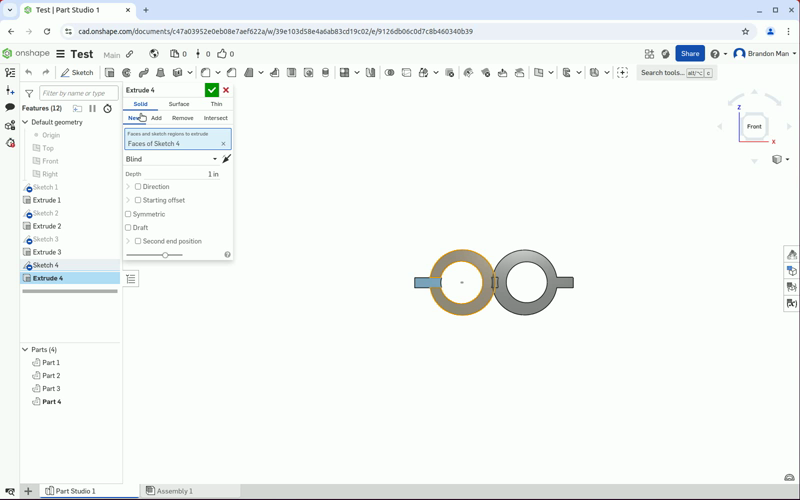
mouse_move(137, 120)
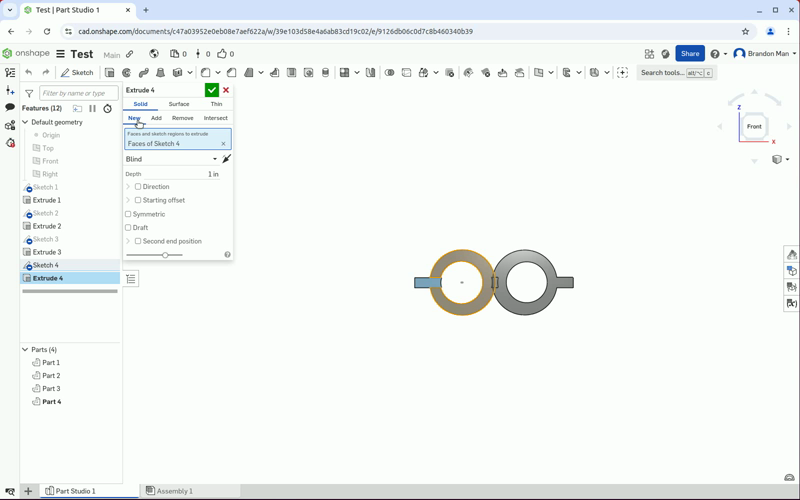
click(137, 120)
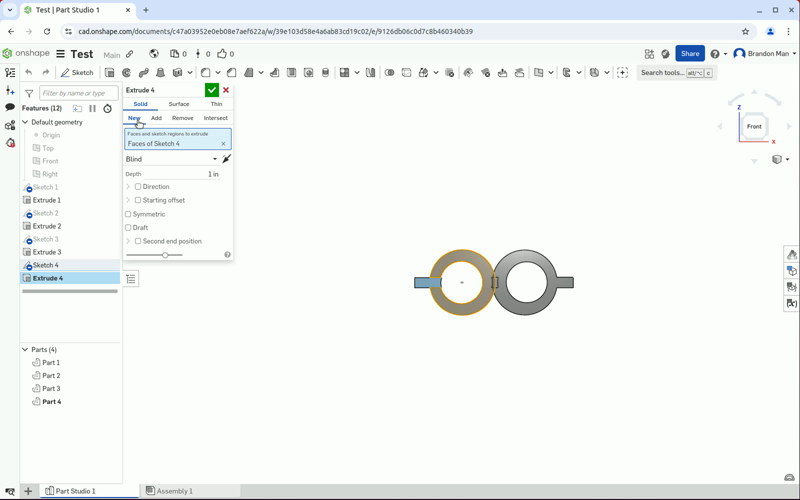
key(tab, 4)
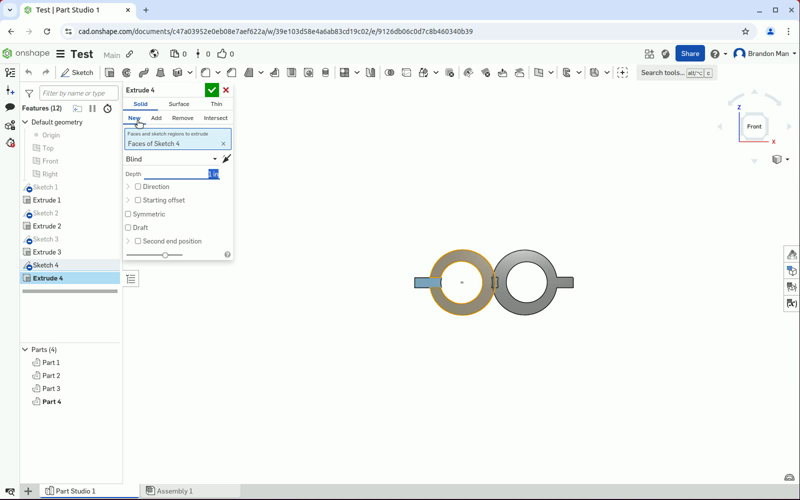
text(1.444)
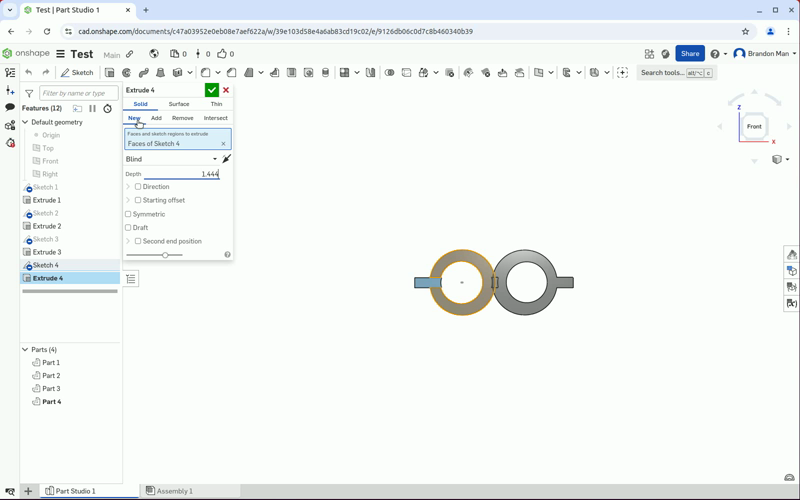
key(enter)
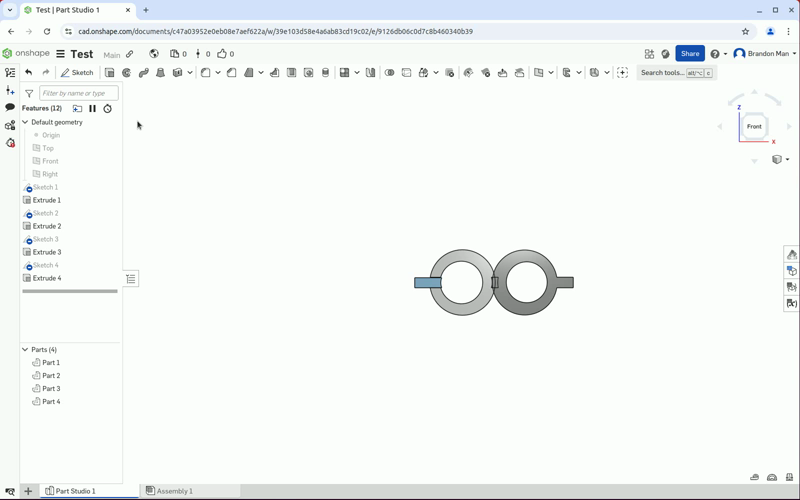
key(shift+h)
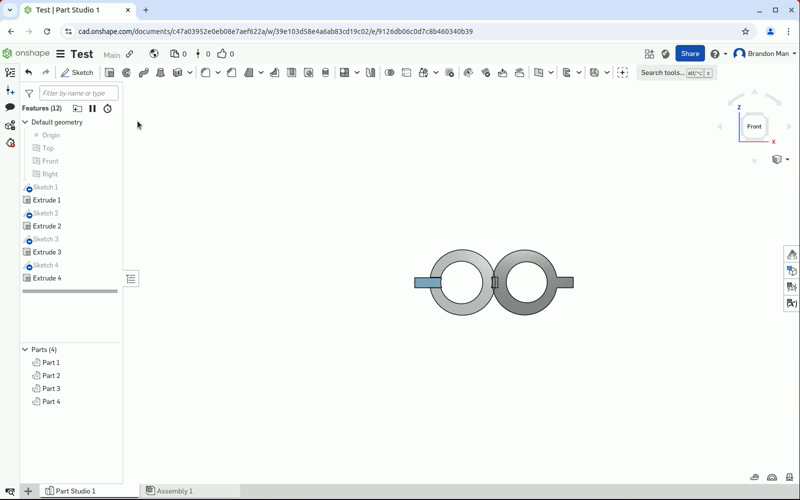
key(shift+h)
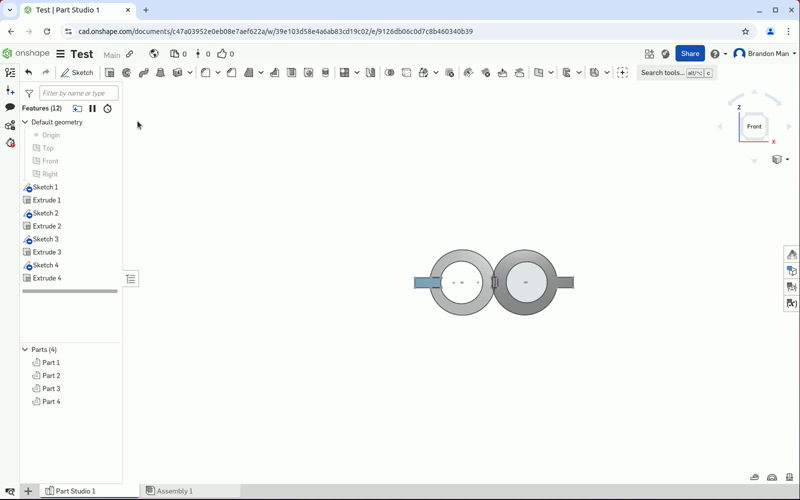
key(shift+7)
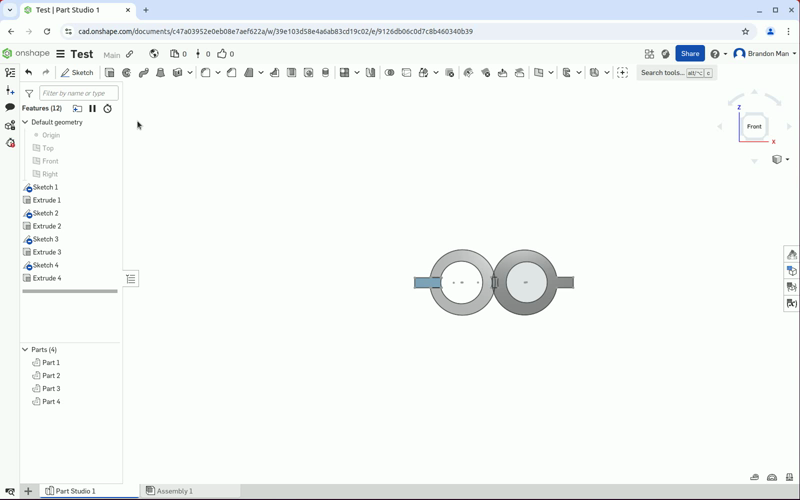
key(left, 2)
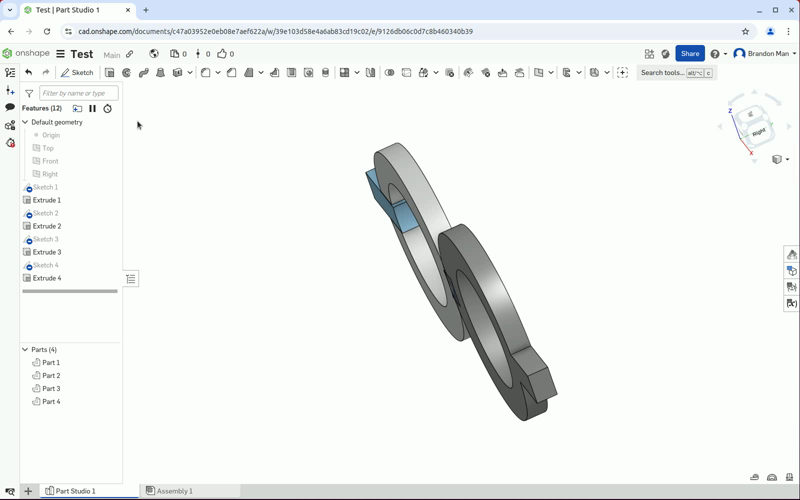
key(down, 2)
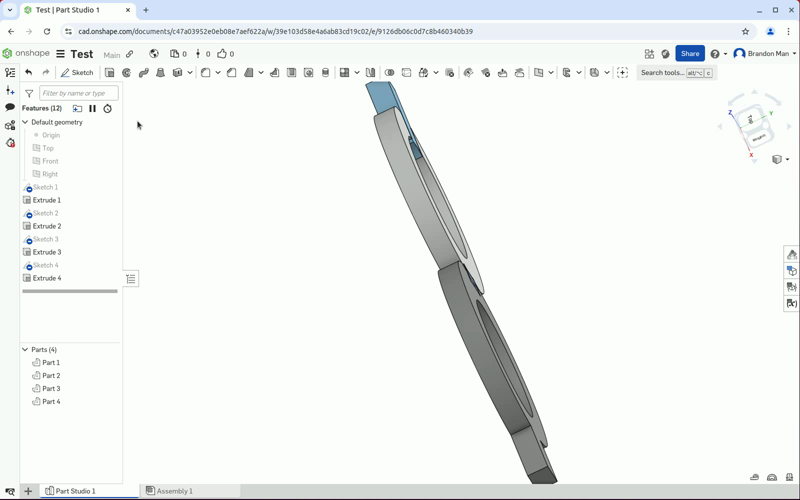
key(up, 2)
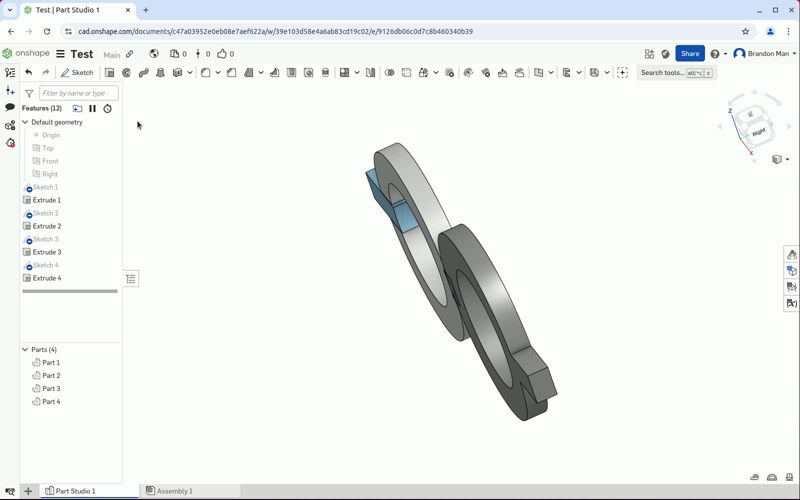
key(right, 2)
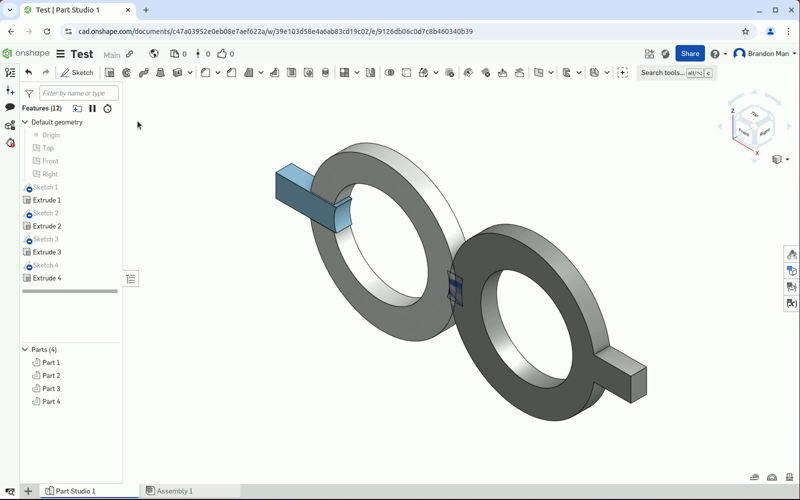
mouse_move(73, 189)
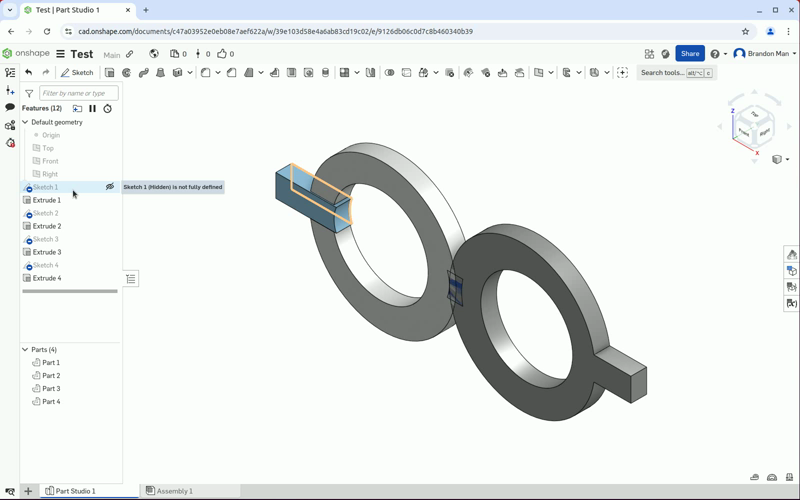
click(73, 189)